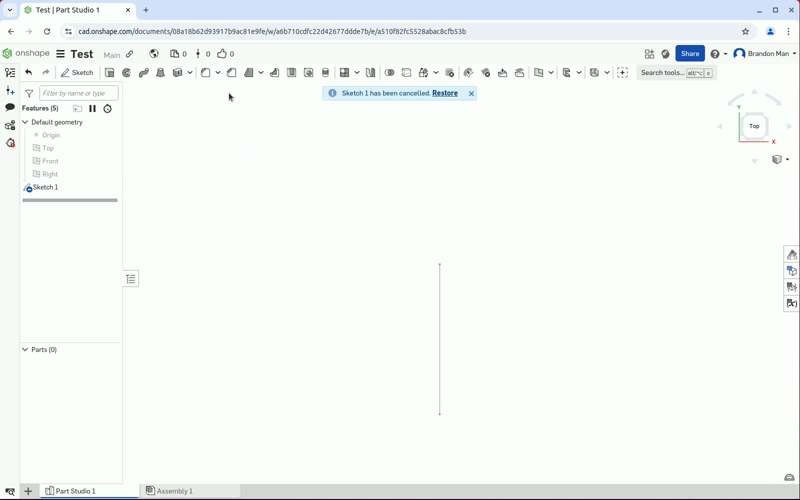
key(shift+h)
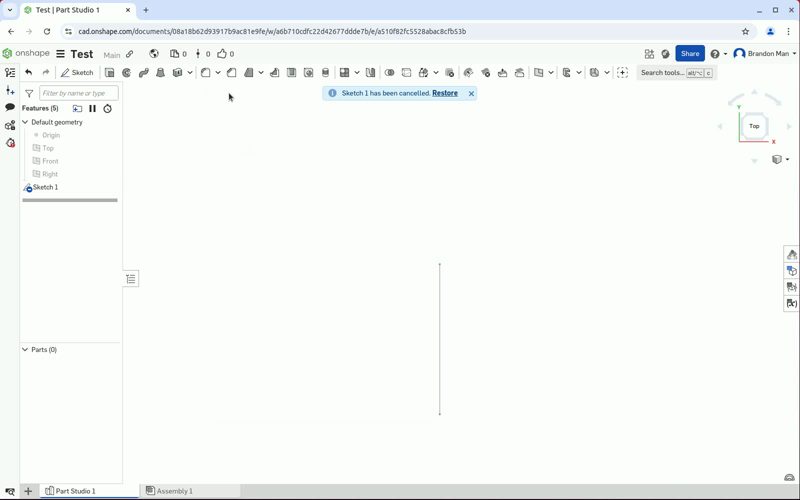
key(shift+s)
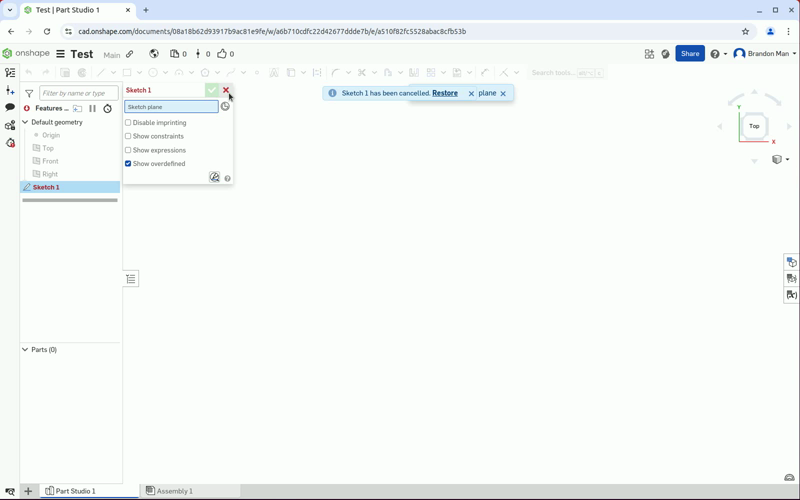
mouse_move(73, 150)
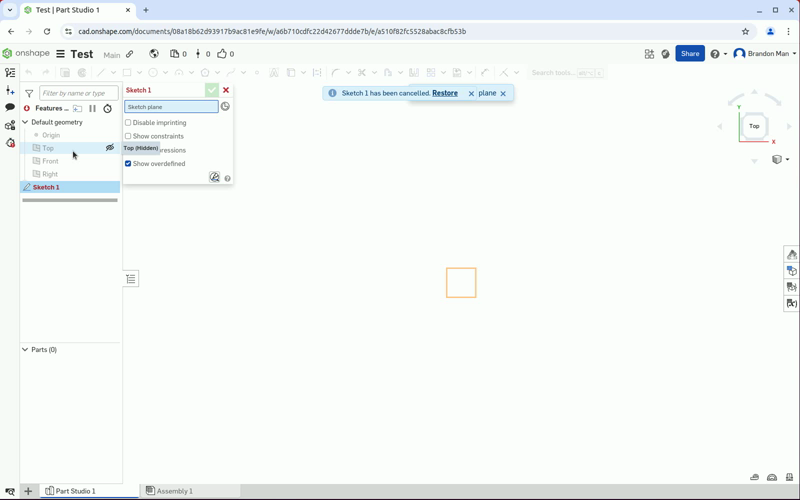
click(73, 150)
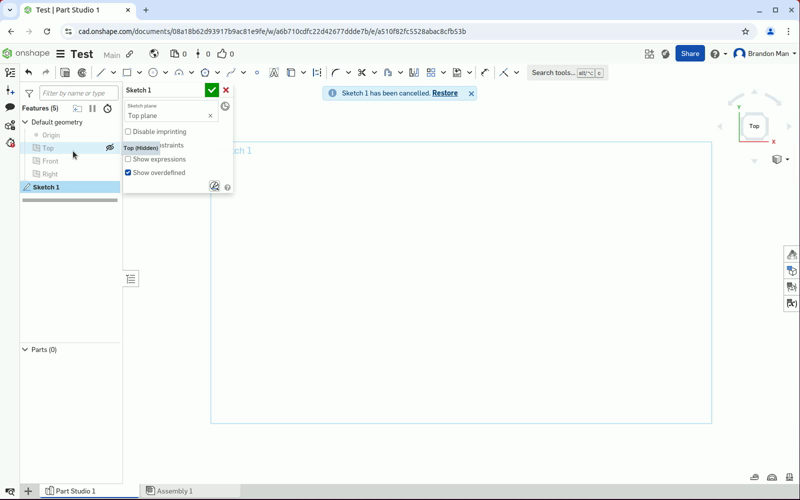
mouse_move(73, 352)
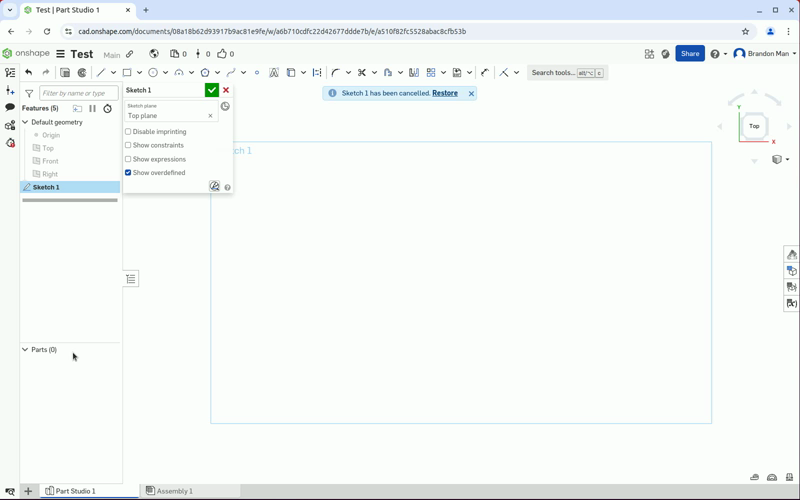
key(y)
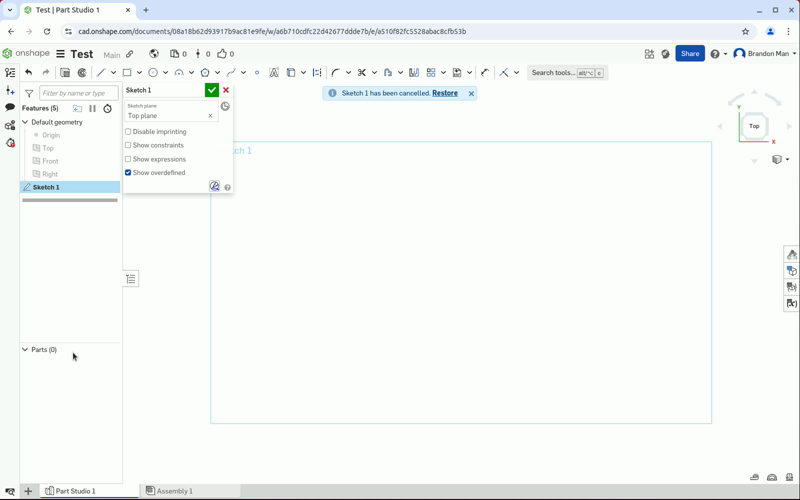
key(l)
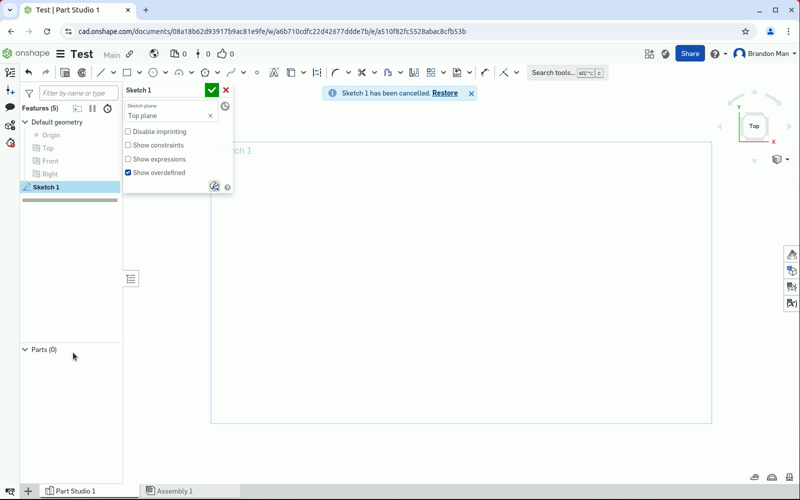
key_down(shift)
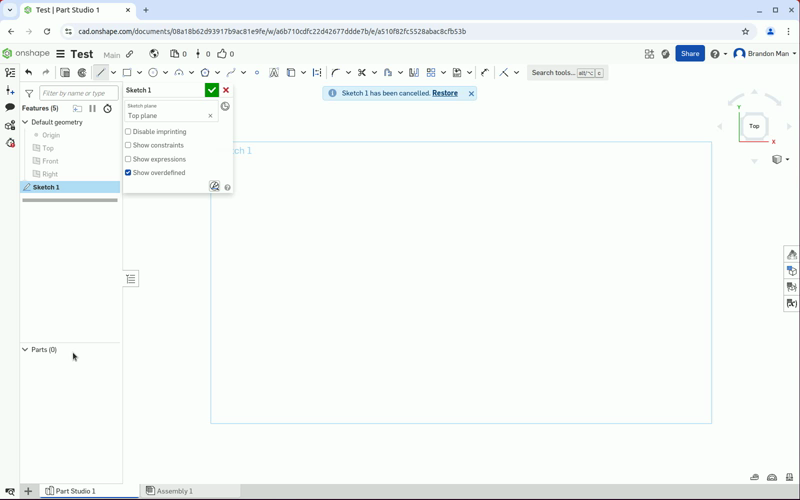
mouse_move(409, 334)
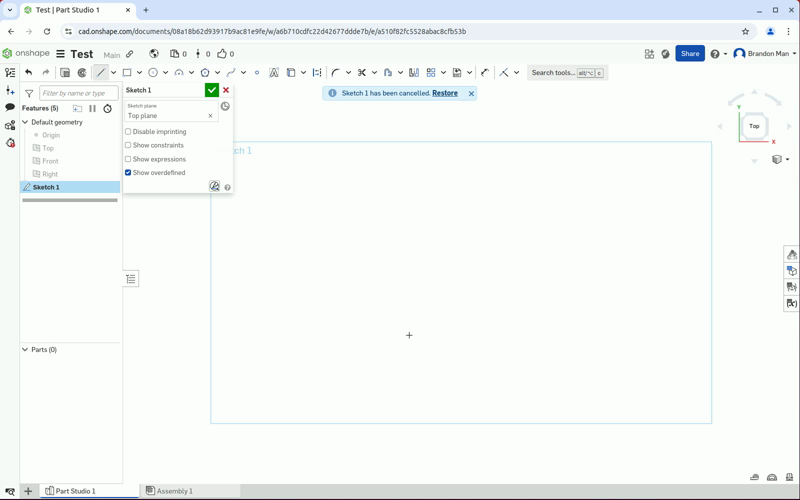
click(409, 334)
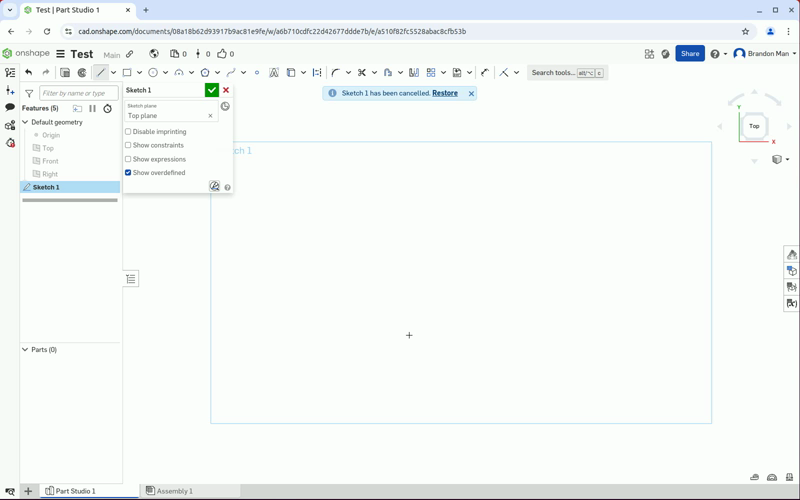
key_up(shift)
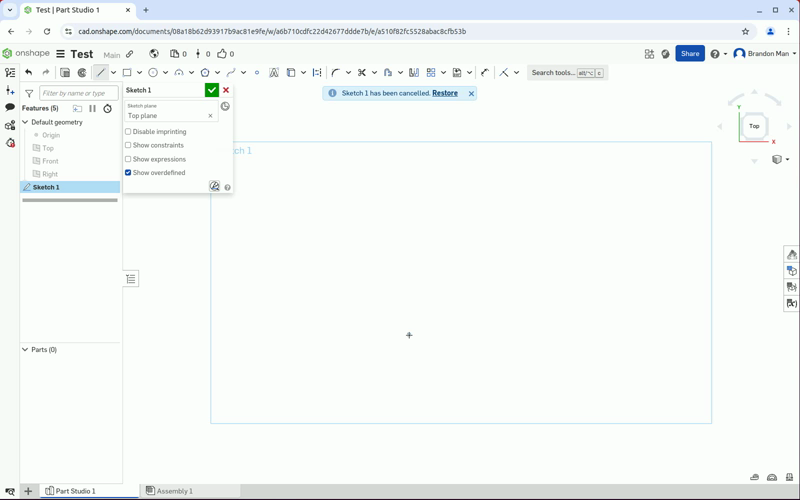
key_down(shift)
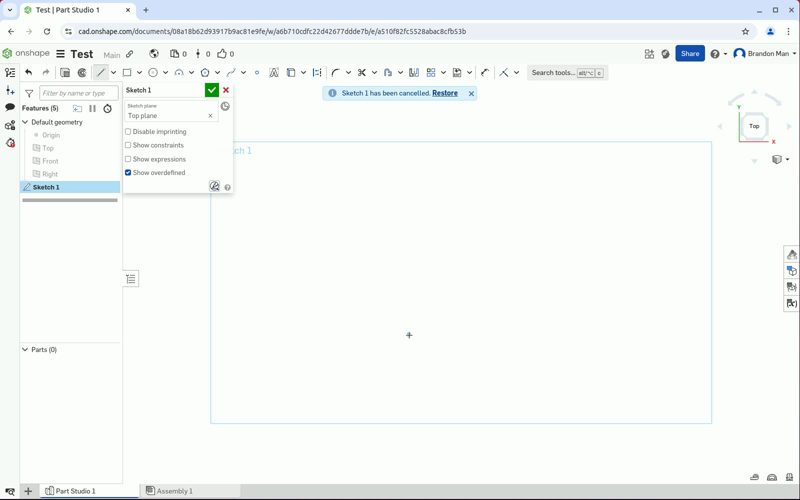
mouse_move(511, 334)
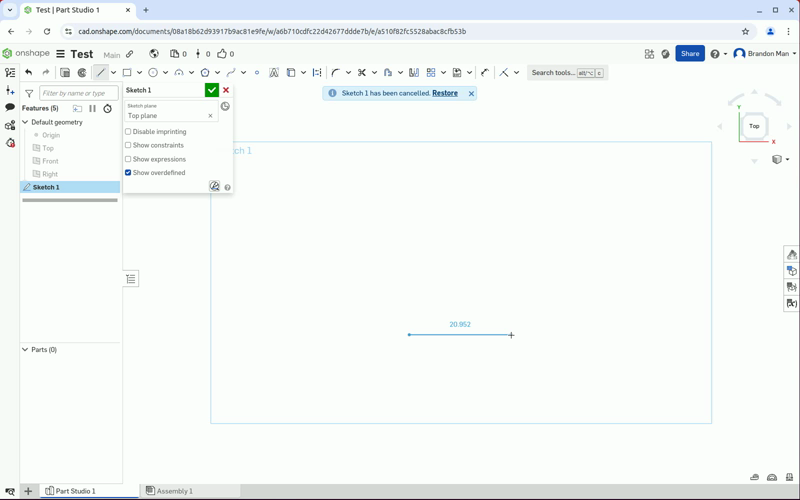
click(511, 334)
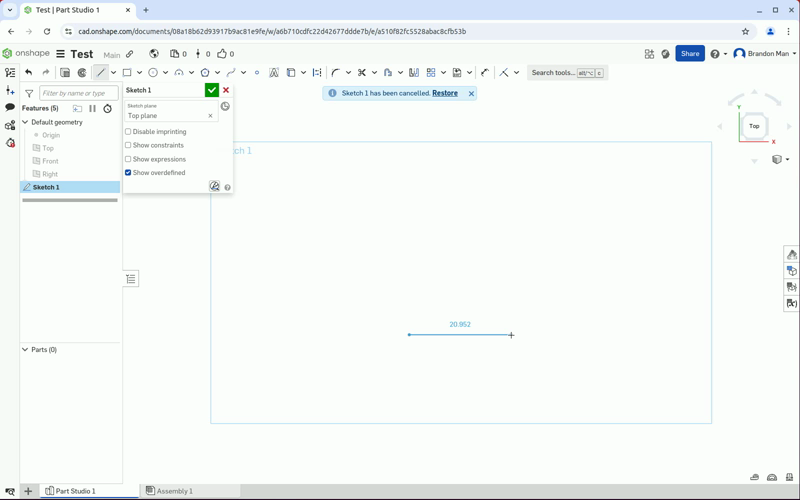
key_up(shift)
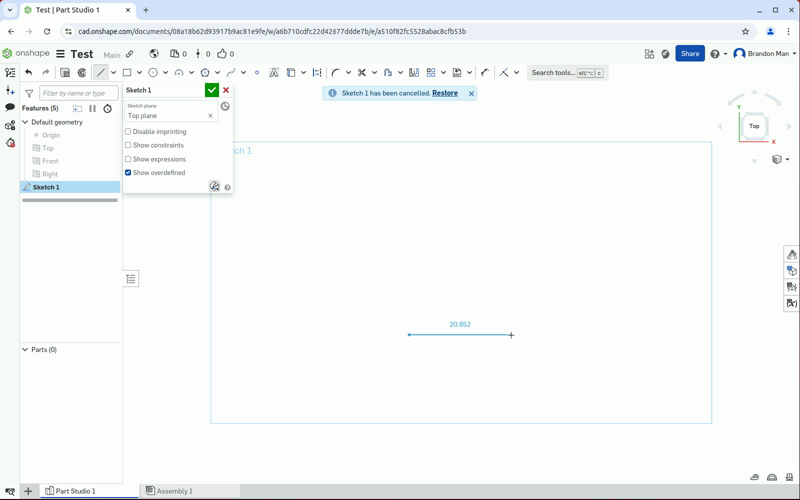
key_down(shift)
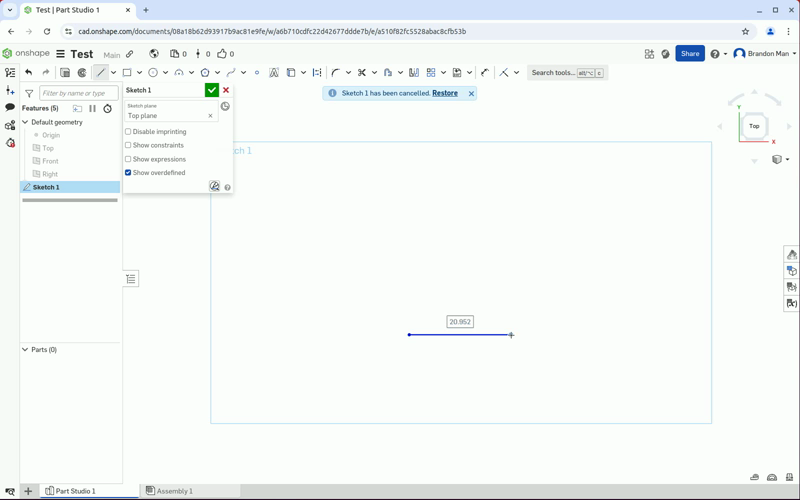
mouse_move(511, 232)
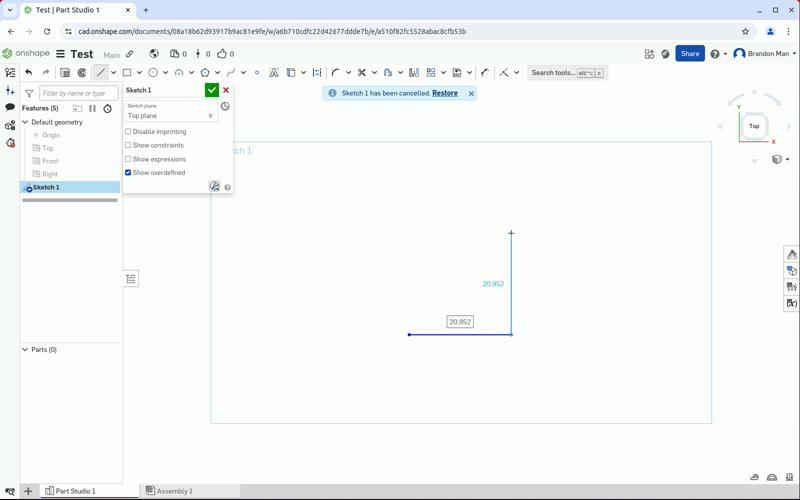
click(511, 232)
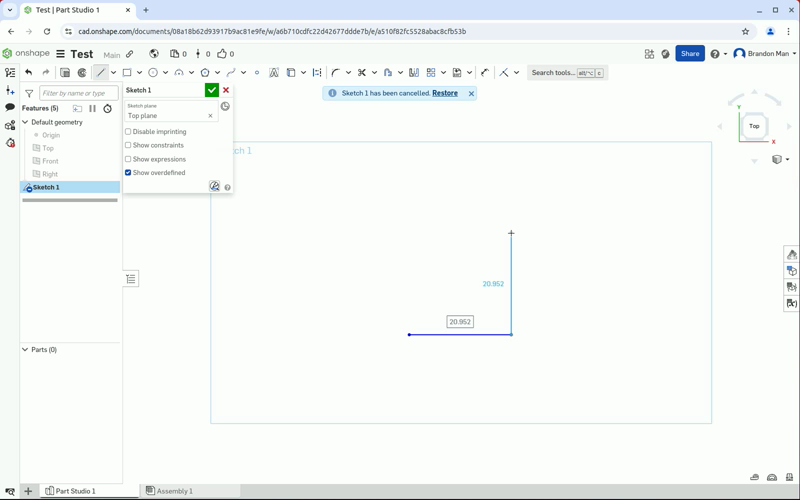
key_up(shift)
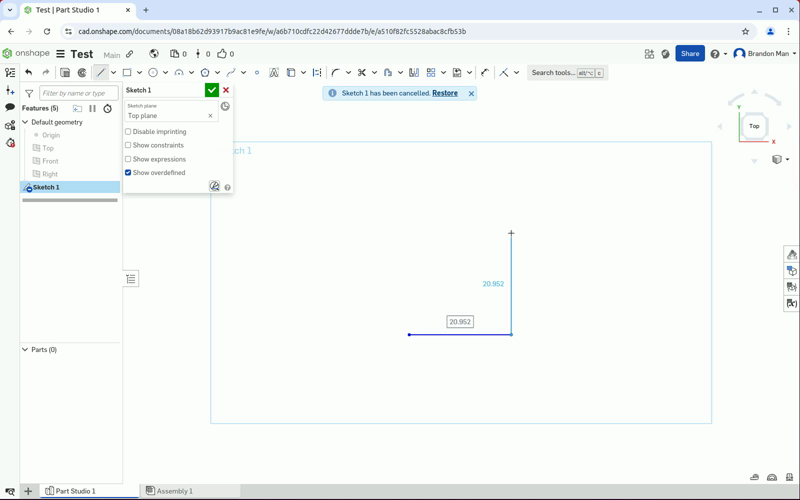
key_down(shift)
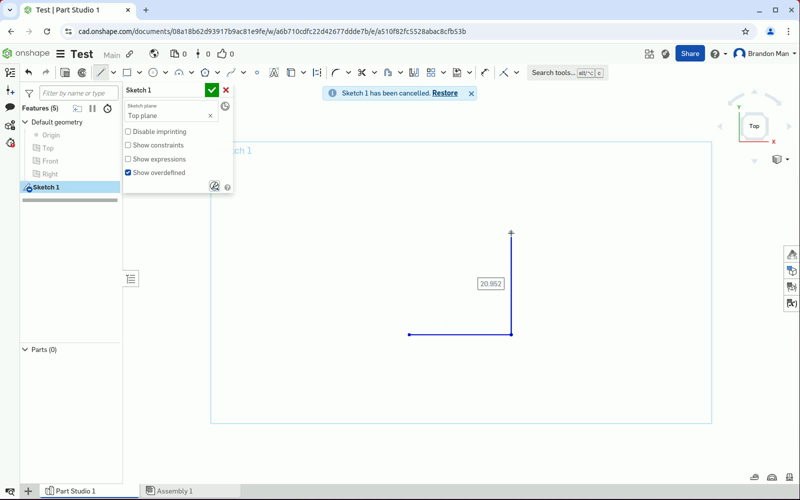
mouse_move(409, 232)
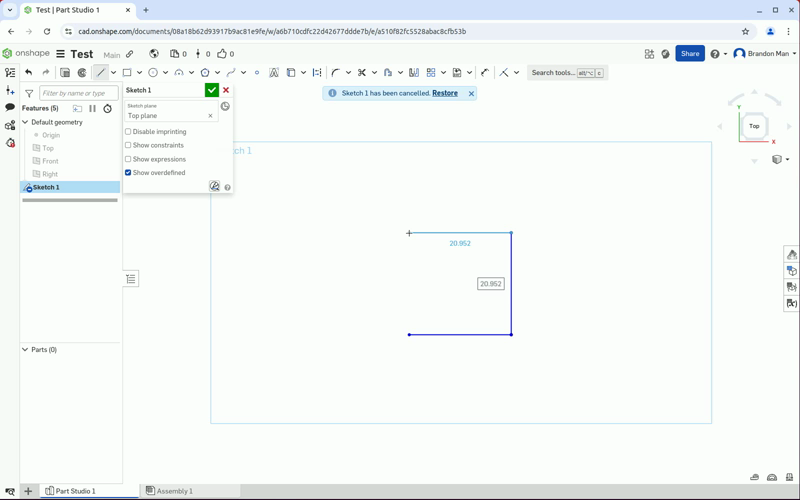
click(409, 232)
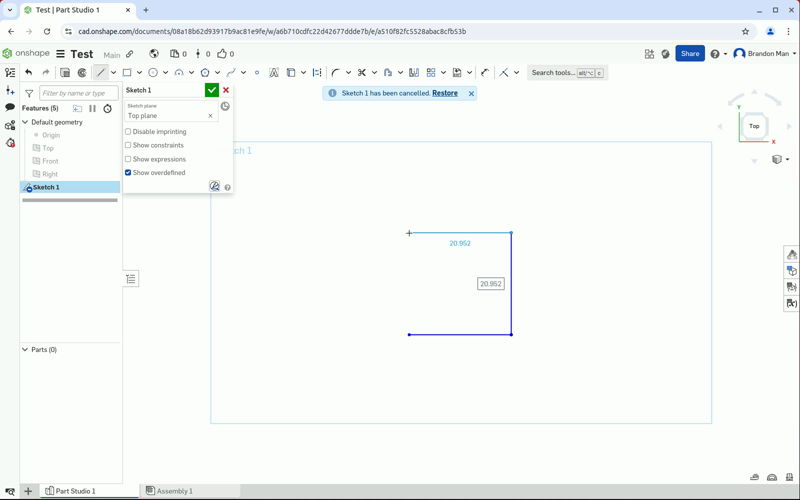
key_up(shift)
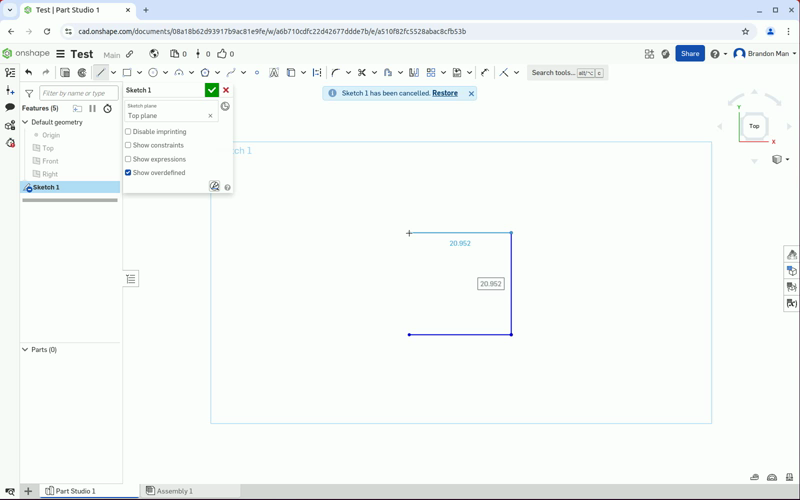
key_down(shift)
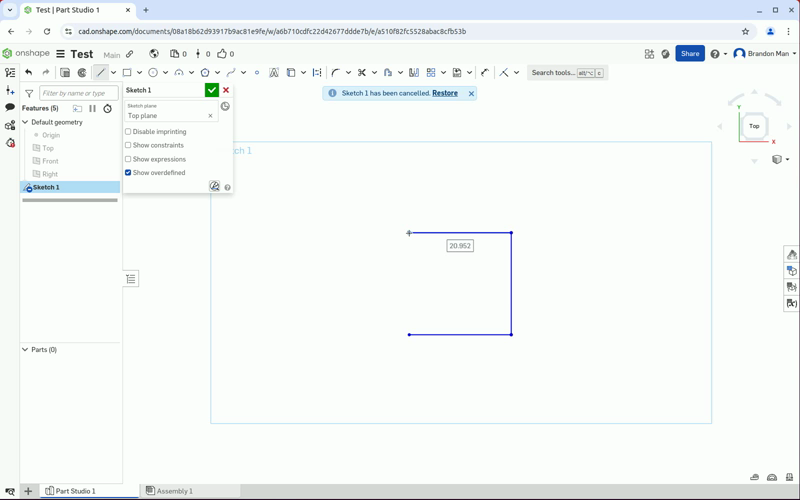
mouse_move(409, 334)
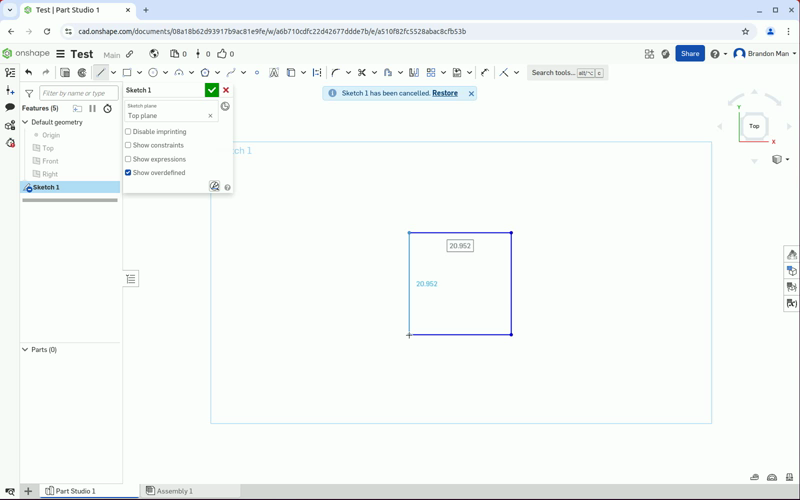
key_up(shift)
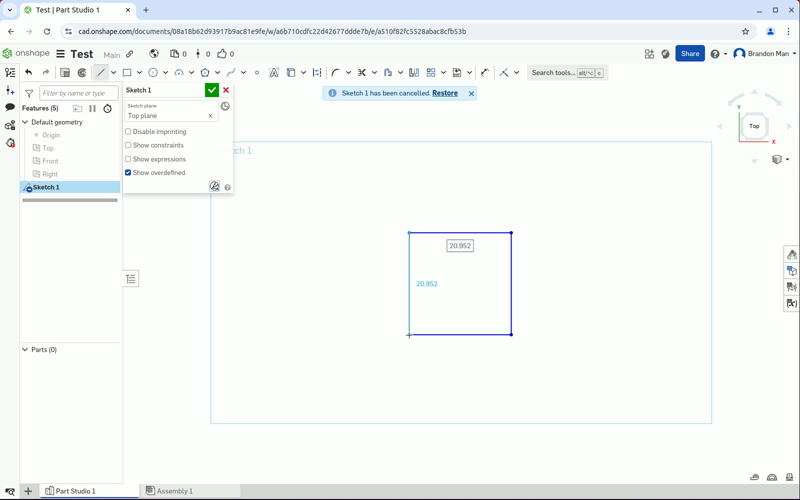
click(409, 334)
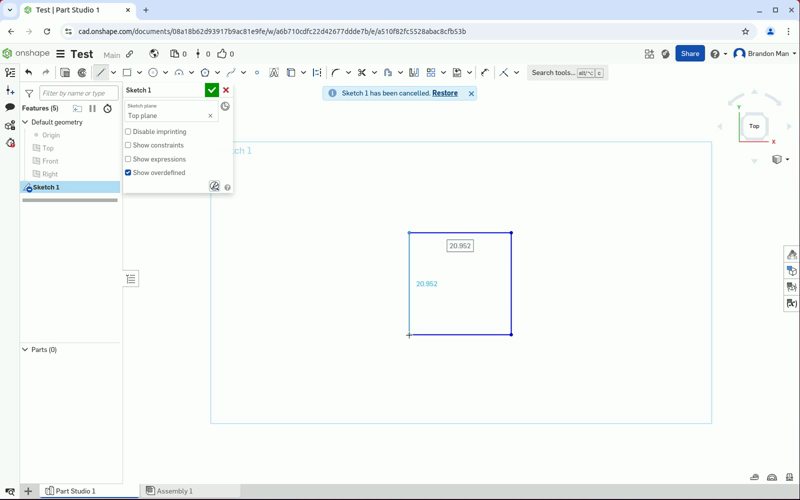
key(esc)
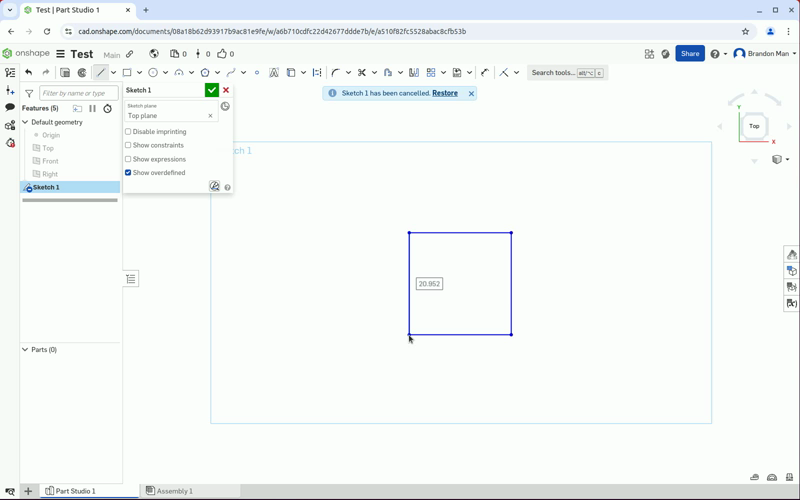
mouse_move(460, 249)
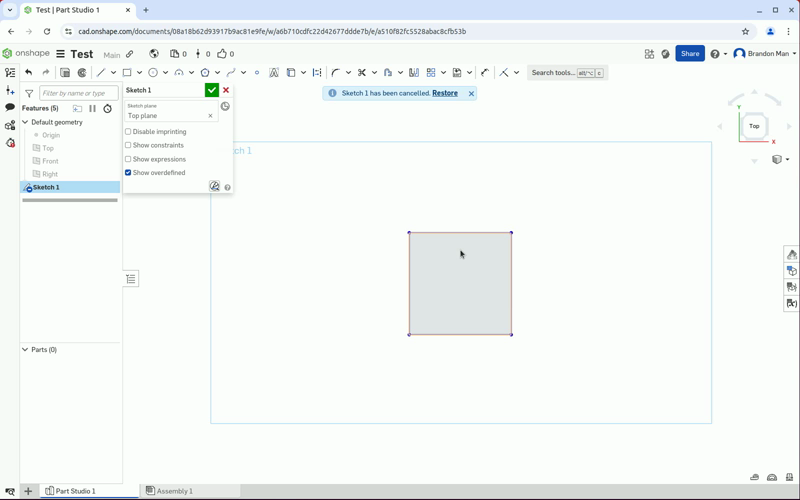
click(460, 249)
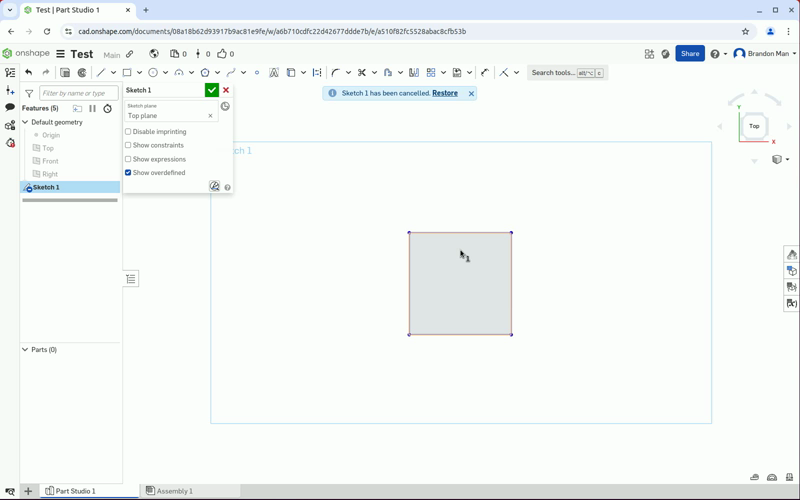
mouse_move(73, 352)
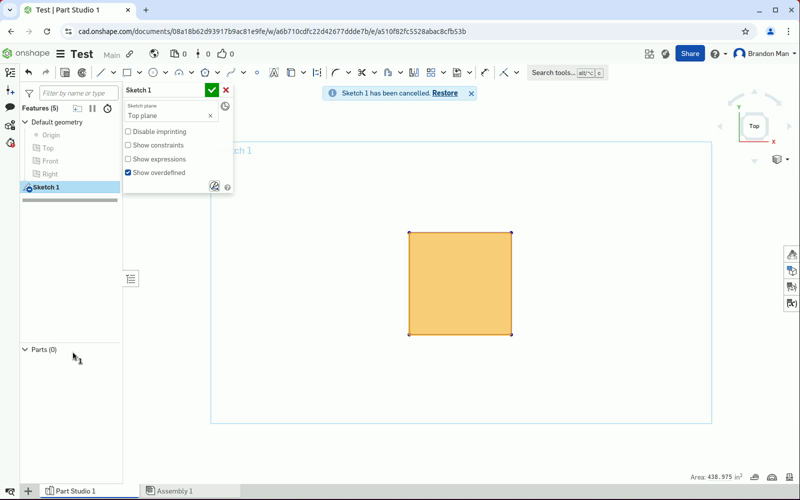
key(shift+y)
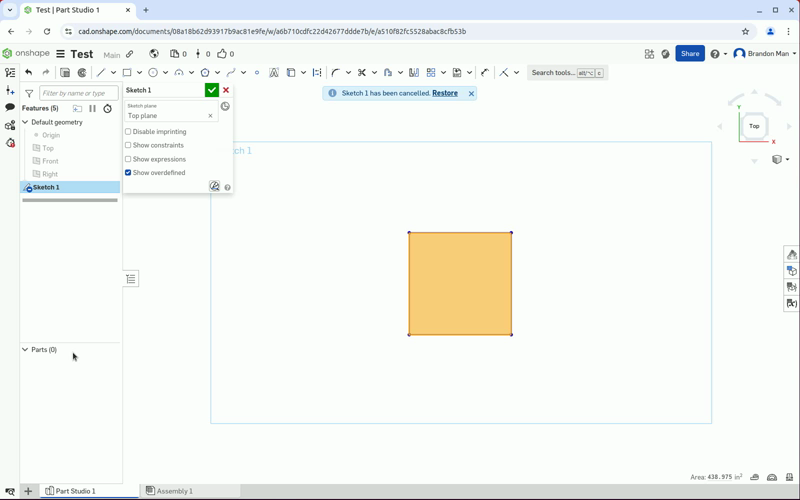
key(shift+e)
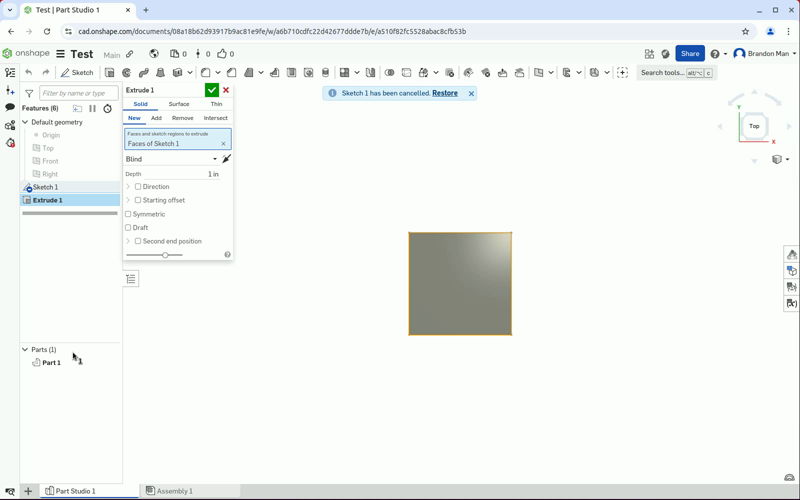
mouse_move(143, 106)
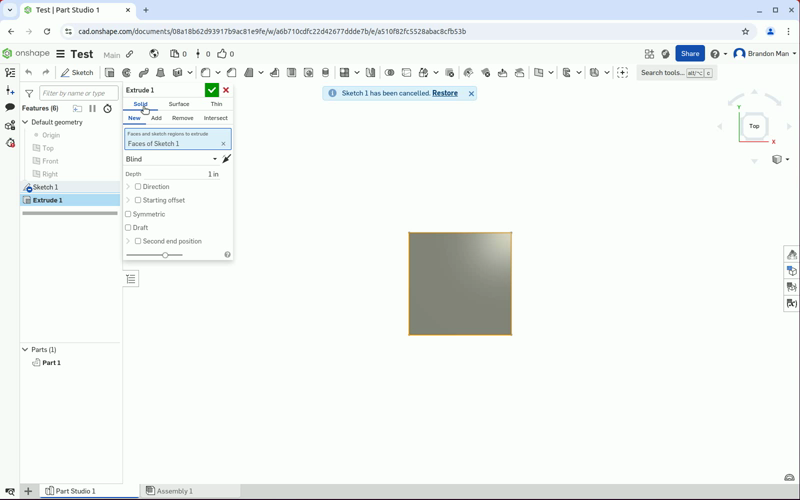
click(143, 106)
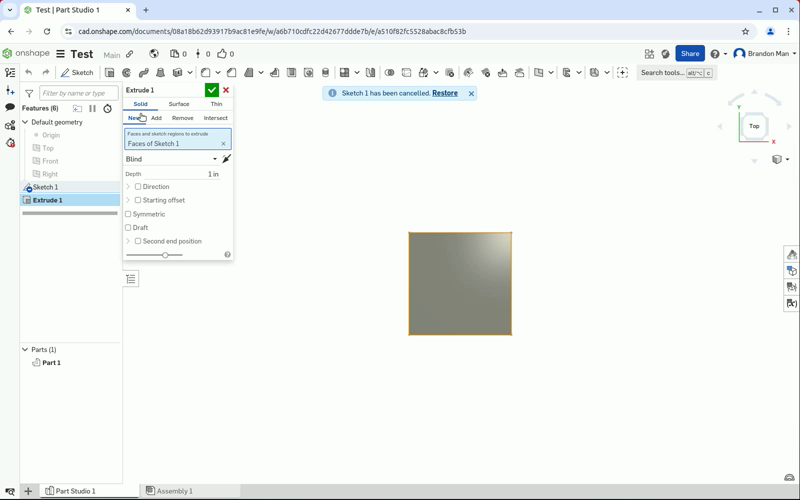
mouse_move(137, 120)
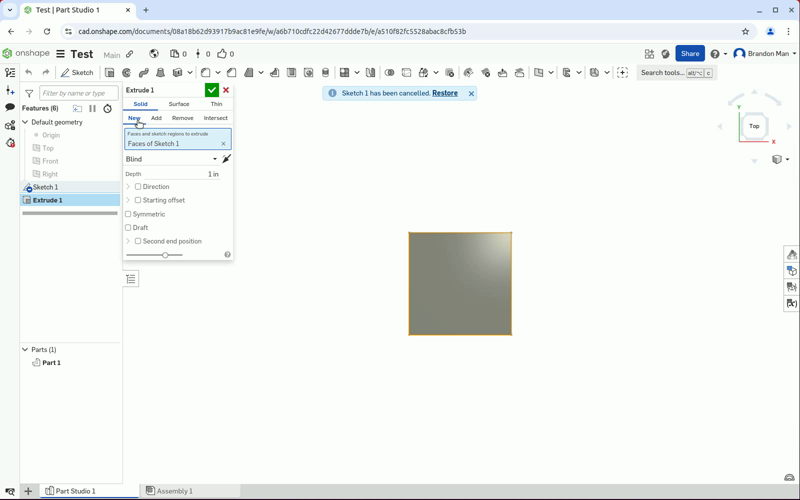
click(137, 120)
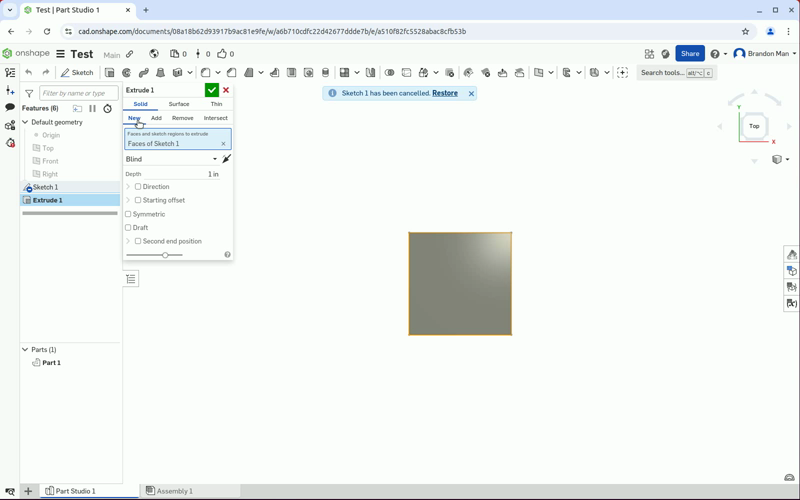
key(tab, 4)
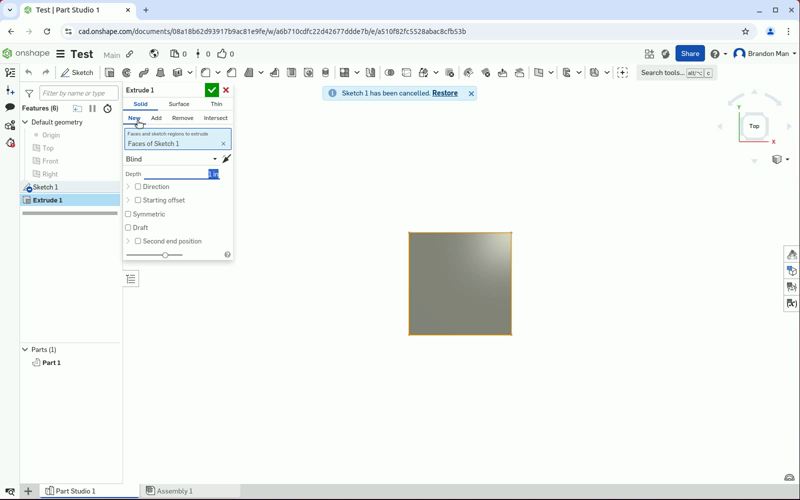
text(20.942)
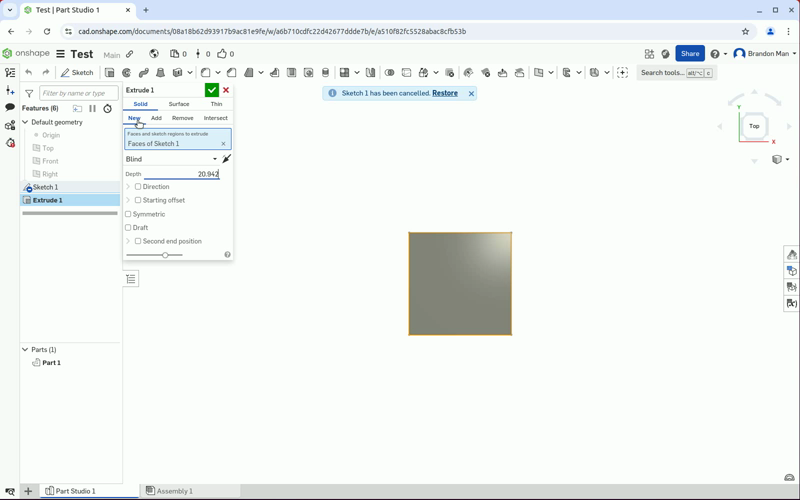
key(enter)
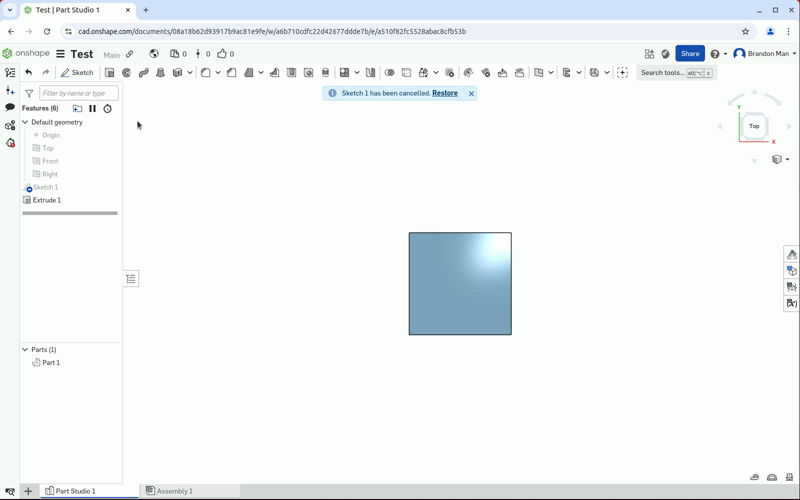
key(shift+h)
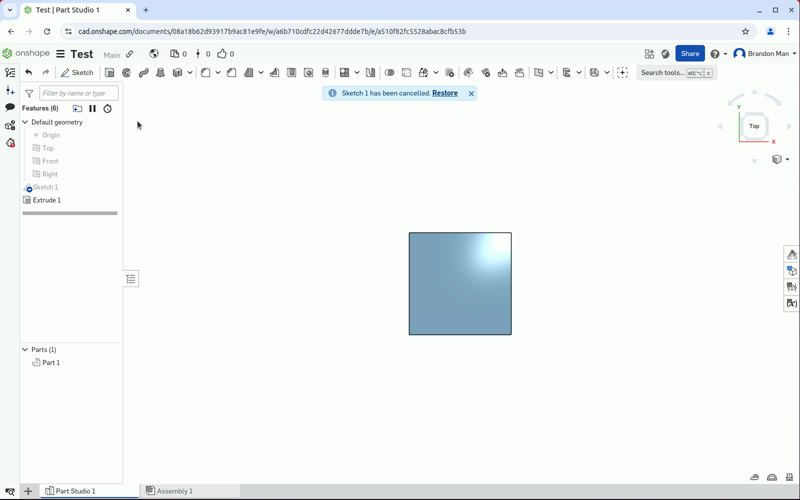
key(shift+h)
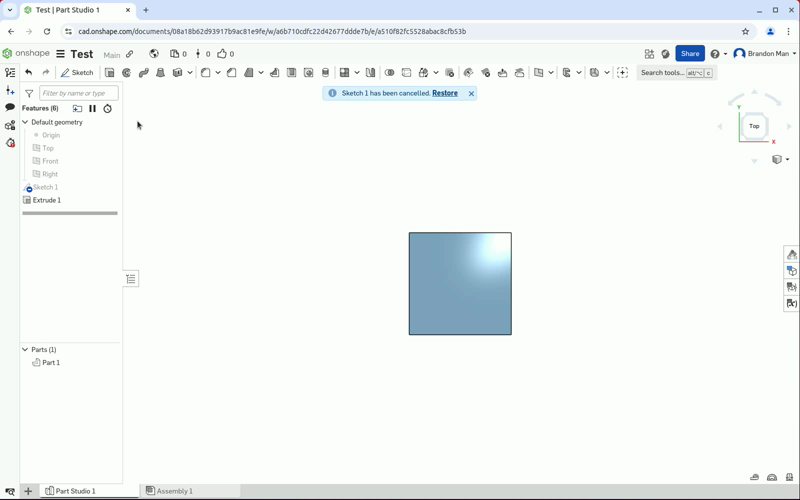
mouse_move(73, 189)
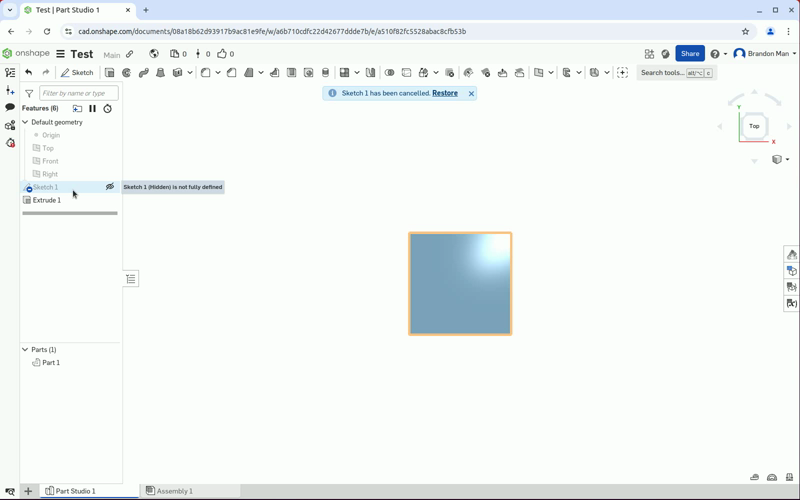
click(73, 189)
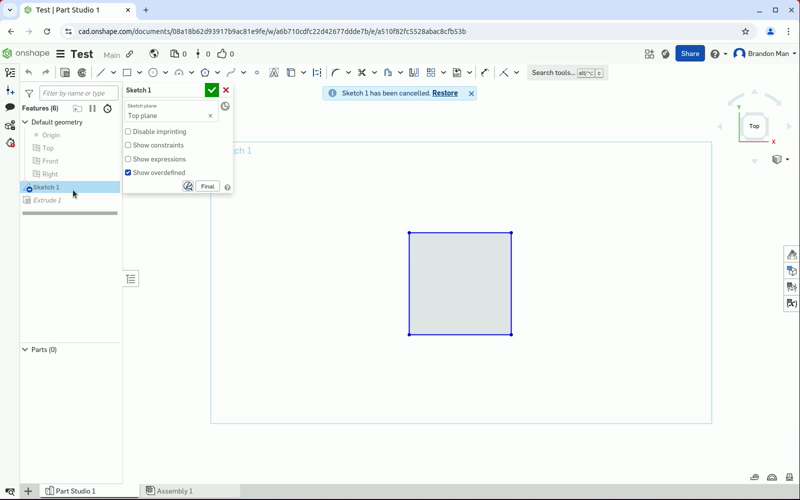
mouse_move(229, 92)
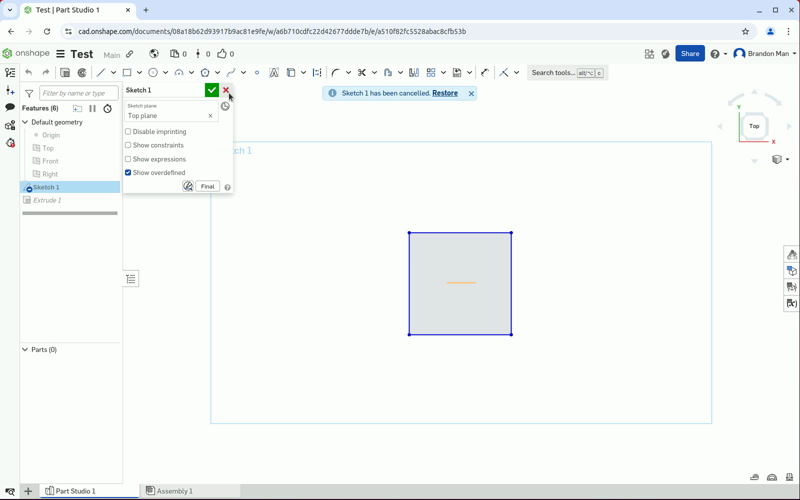
click(229, 92)
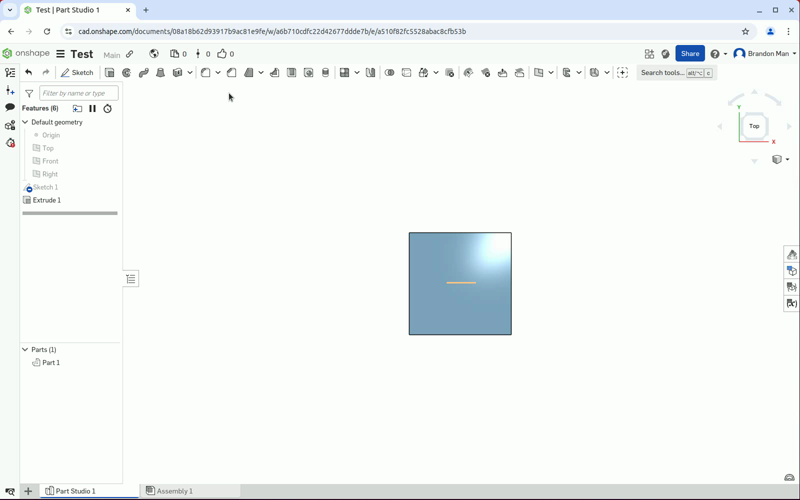
mouse_move(541, 75)
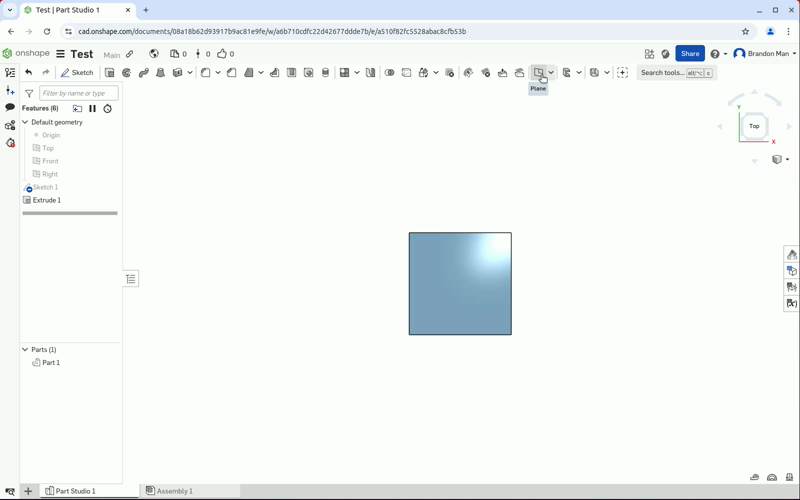
click(541, 75)
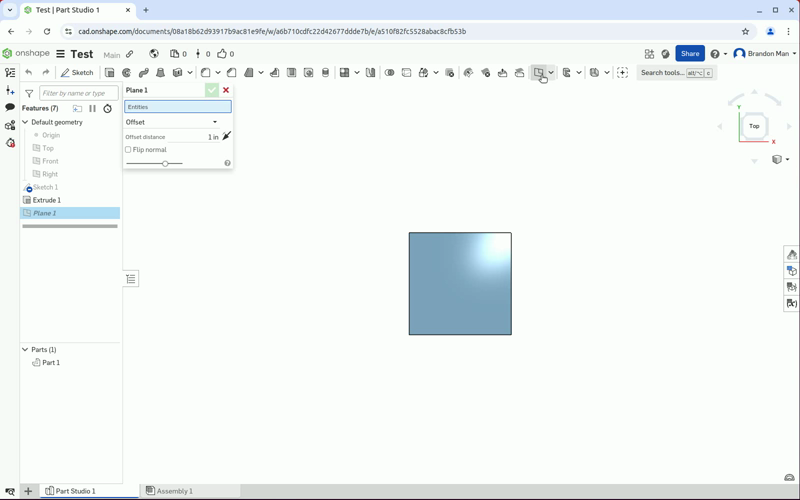
mouse_move(73, 150)
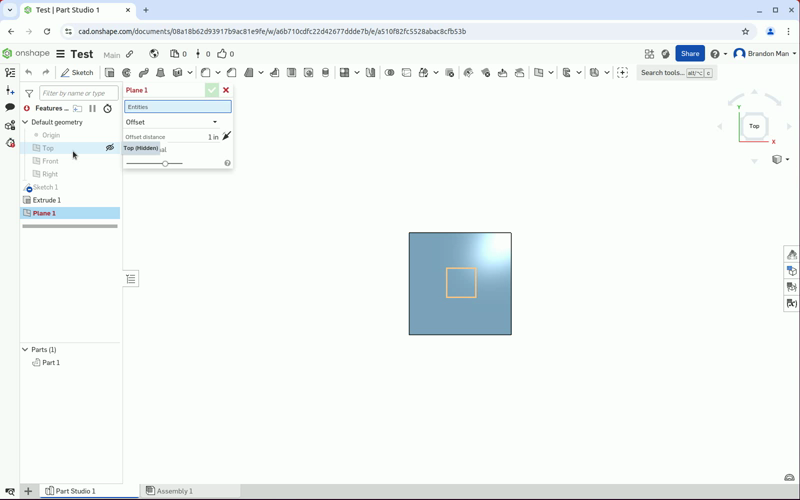
click(73, 150)
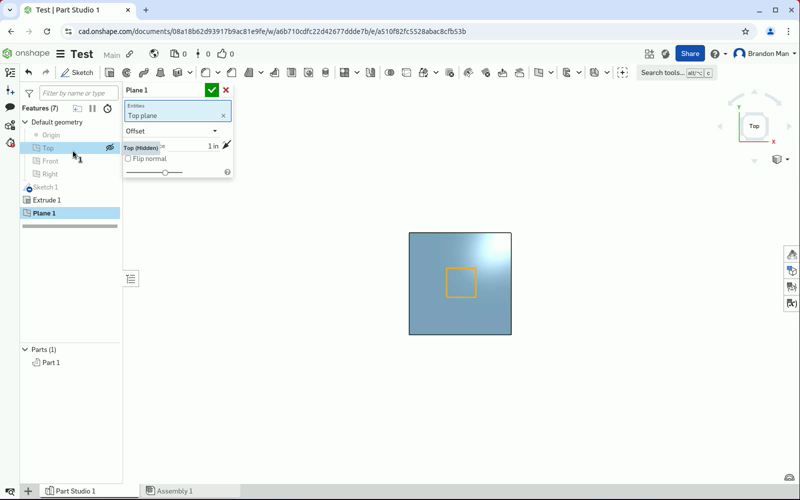
key(tab, 2)
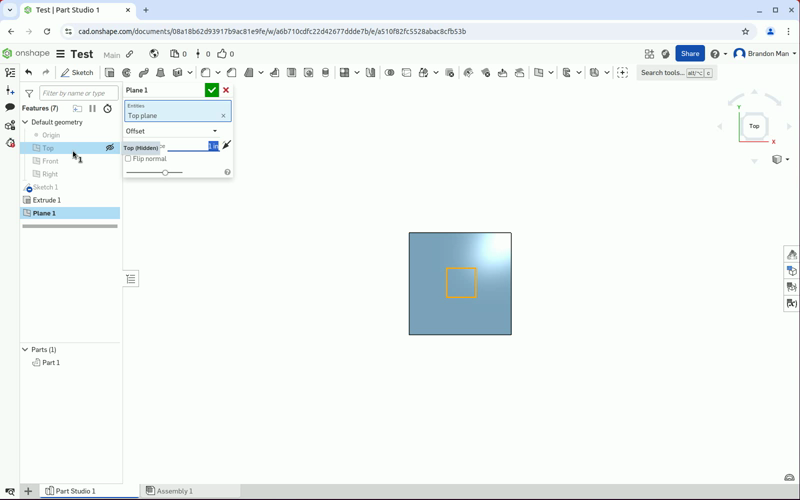
text(20.951)
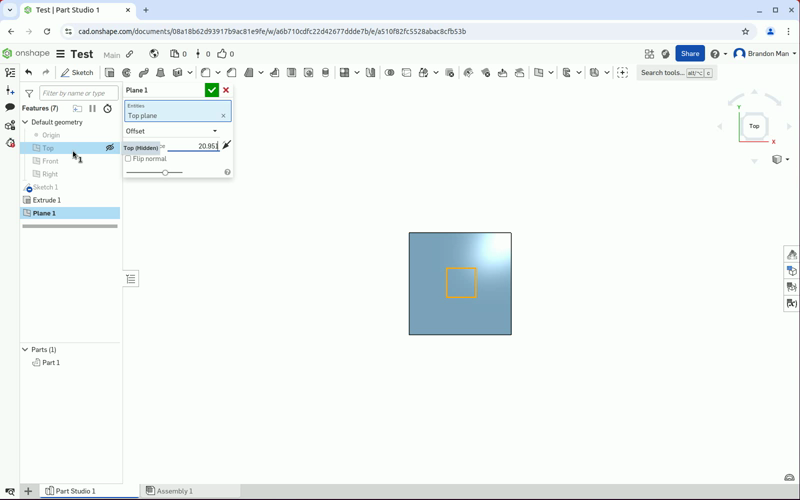
key(enter, 2)
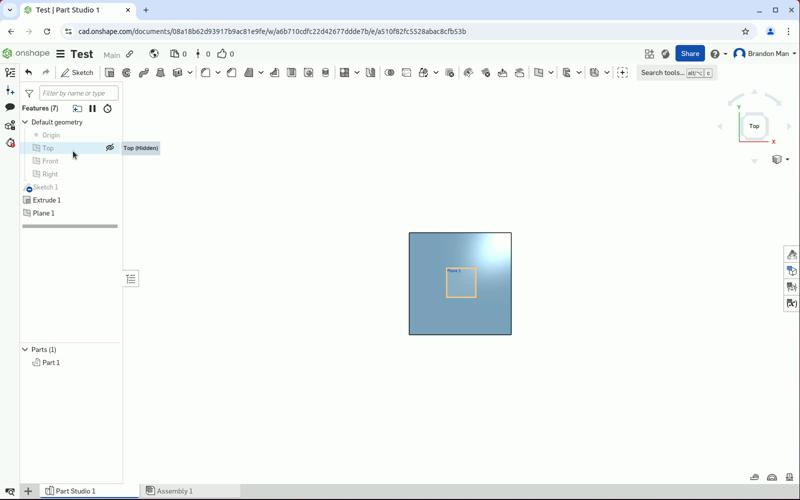
key(shift+s)
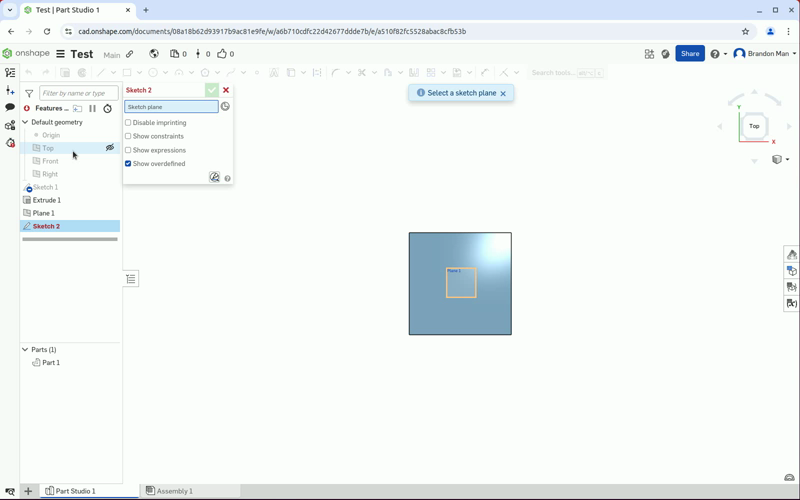
mouse_move(73, 215)
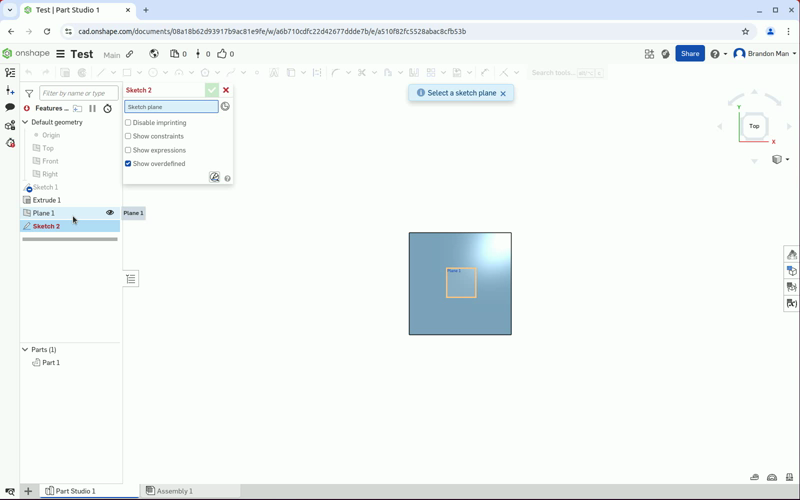
click(73, 215)
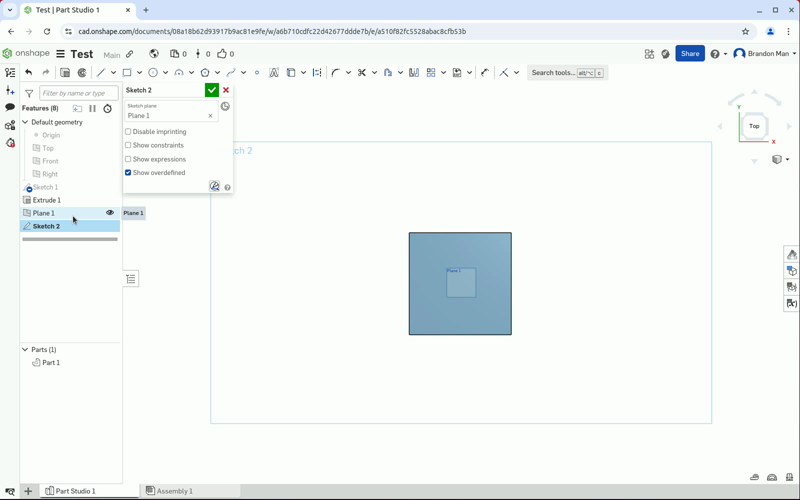
mouse_move(73, 352)
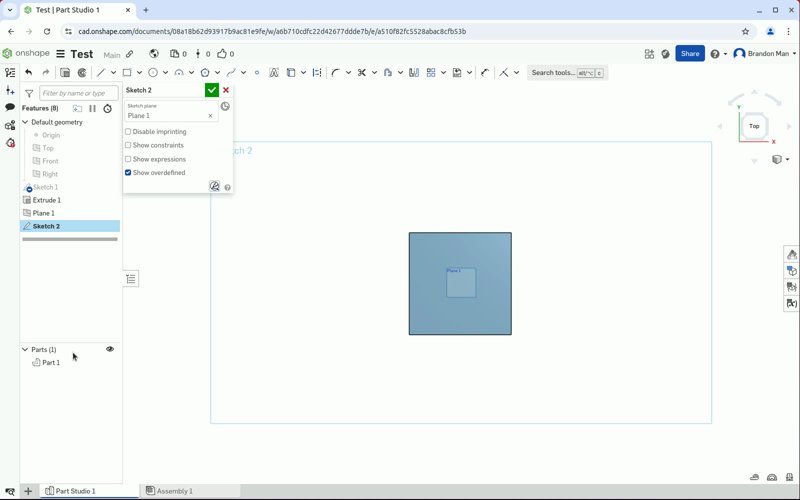
key(y)
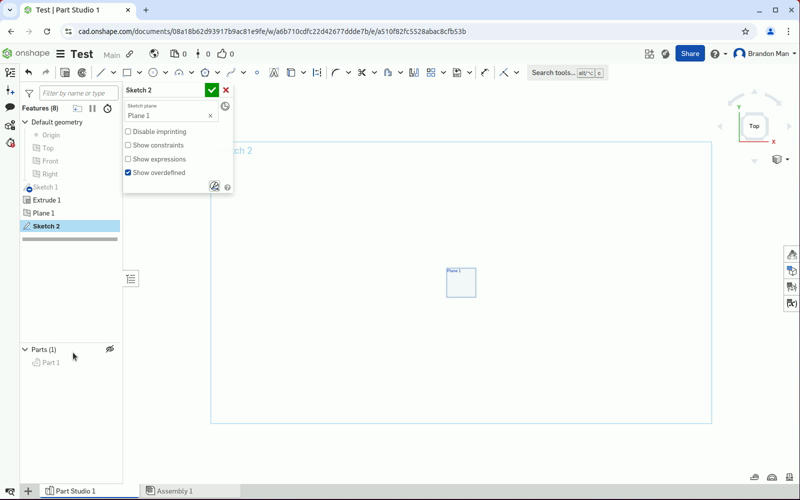
key(l)
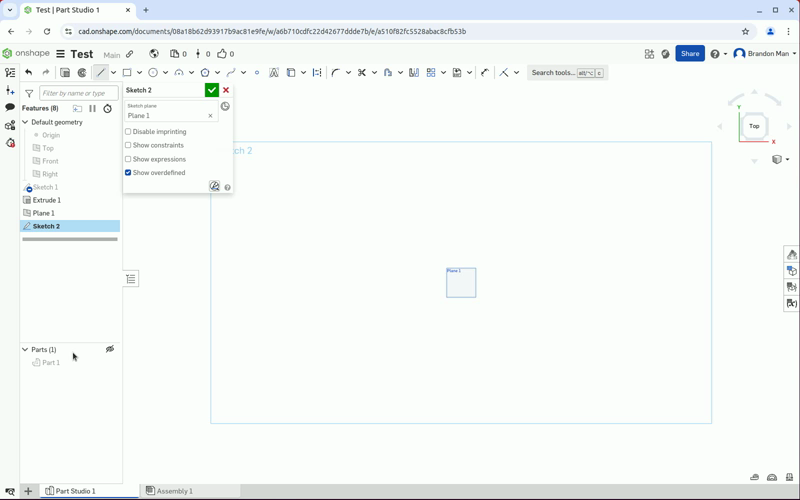
key_down(shift)
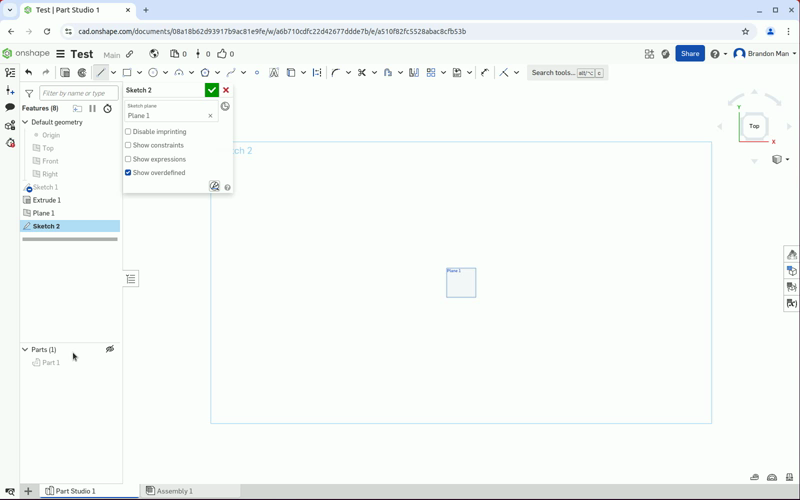
mouse_move(409, 334)
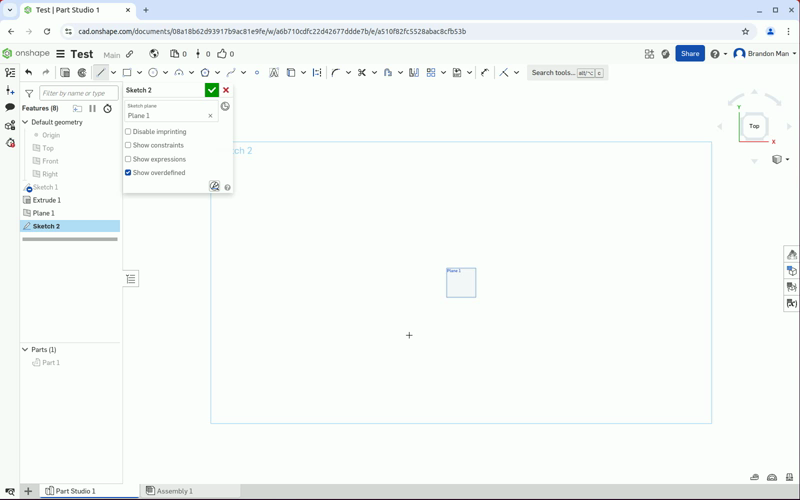
click(409, 334)
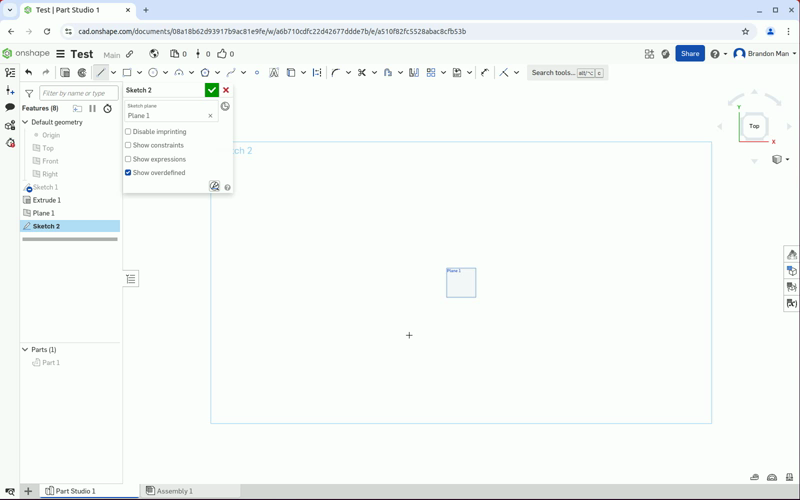
key_up(shift)
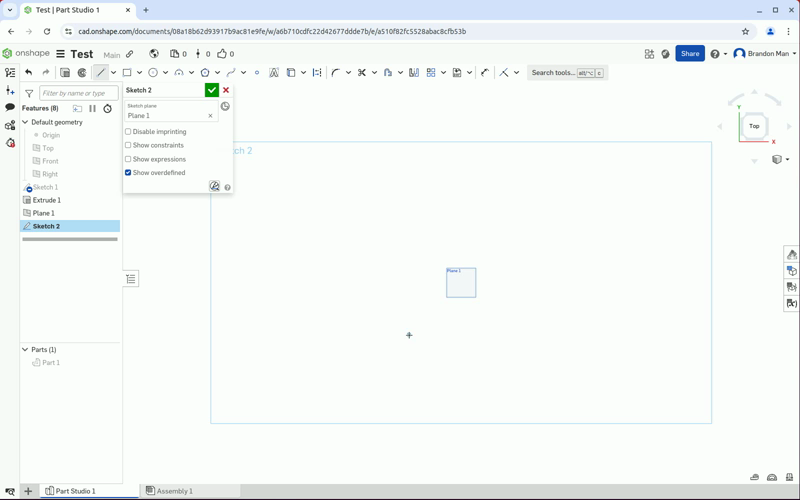
key_down(shift)
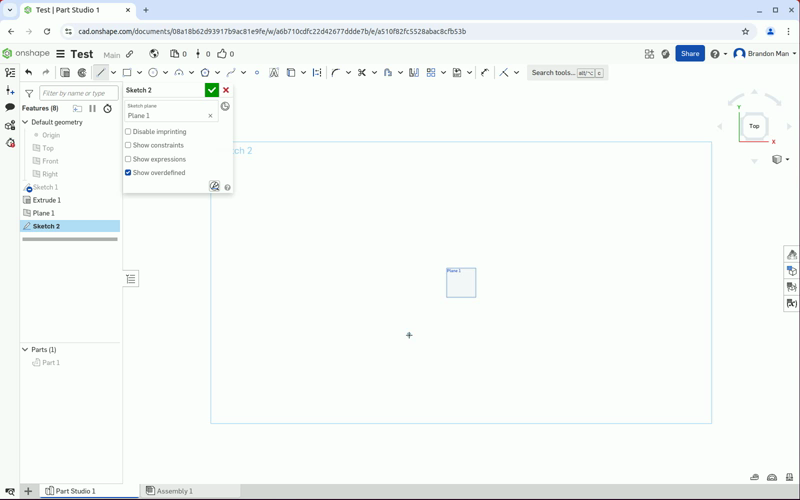
mouse_move(439, 334)
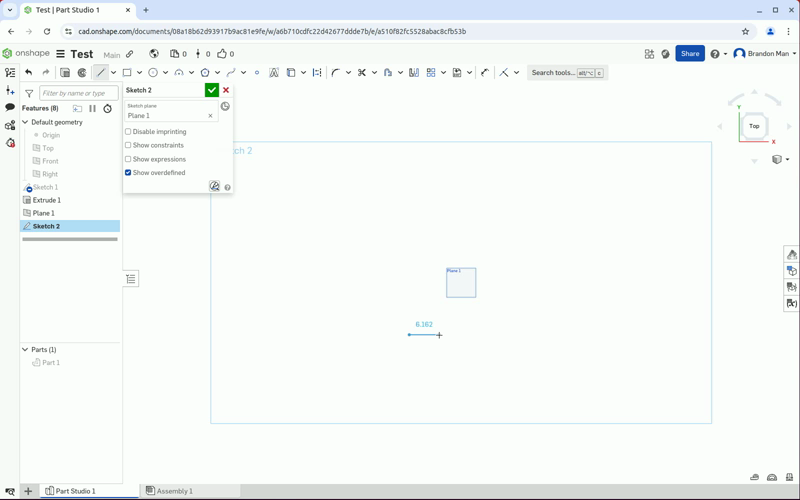
mouse_move(460, 334)
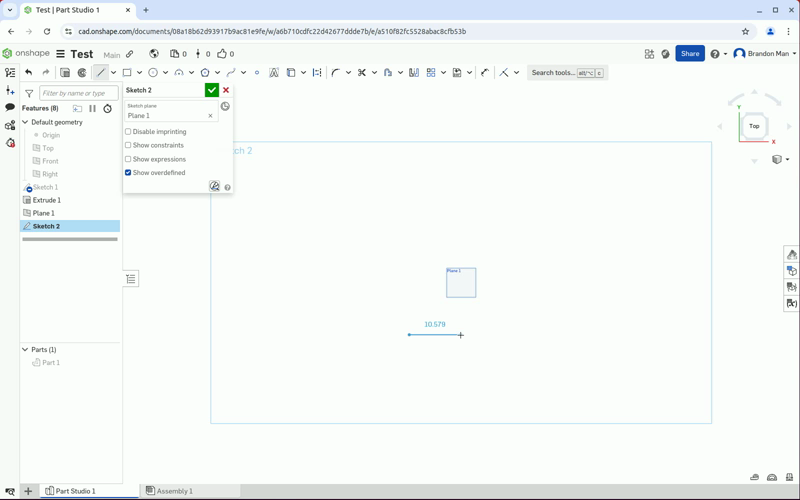
click(460, 334)
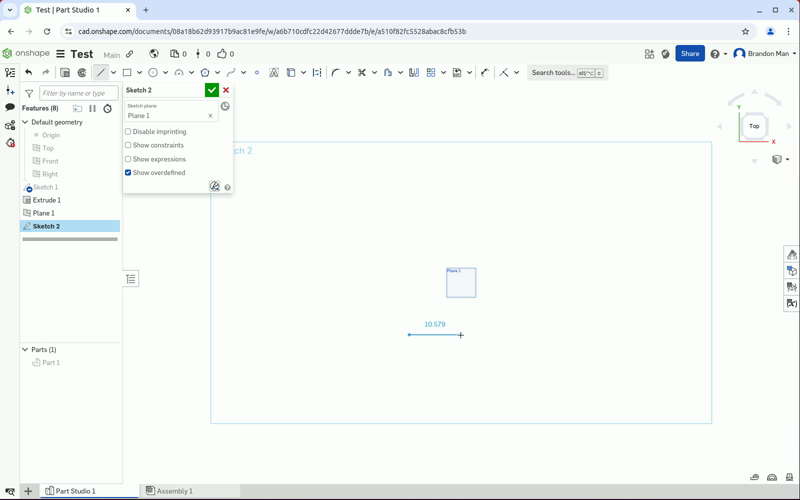
key_up(shift)
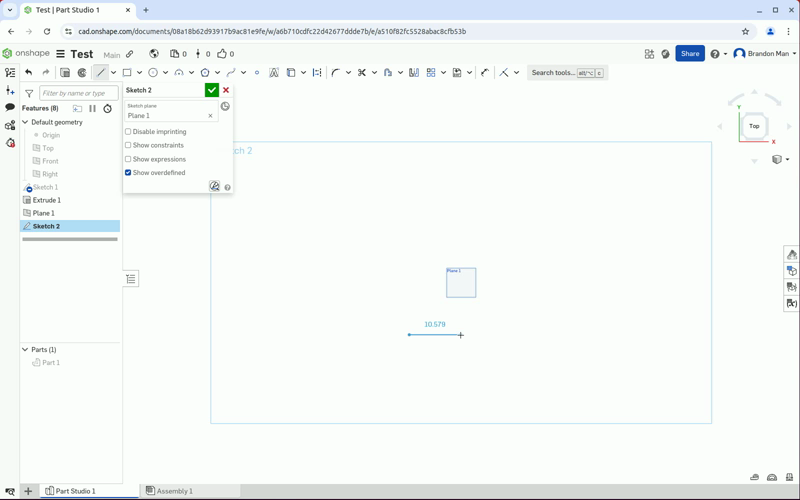
key(esc)
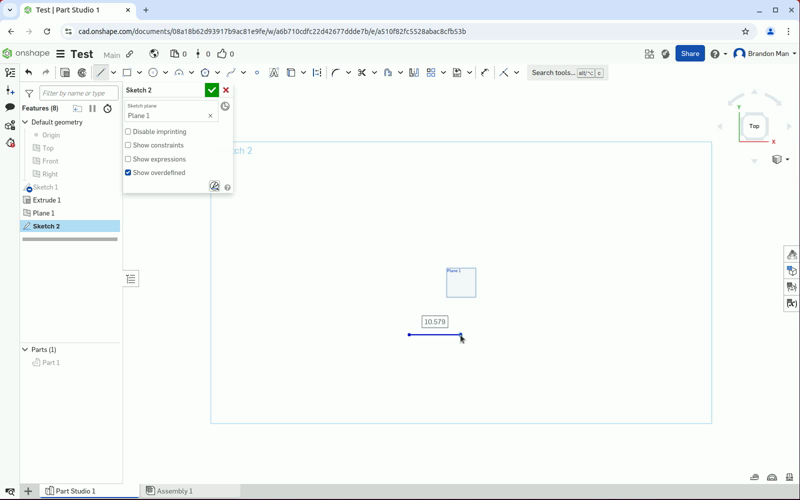
key(a)
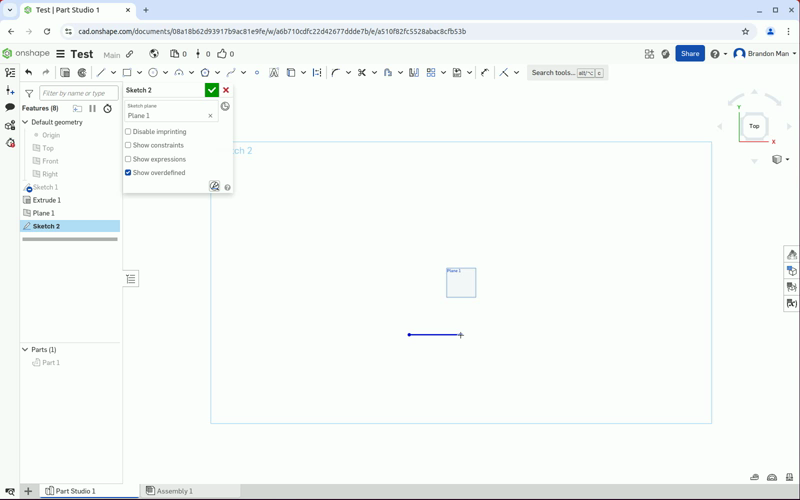
mouse_move(460, 334)
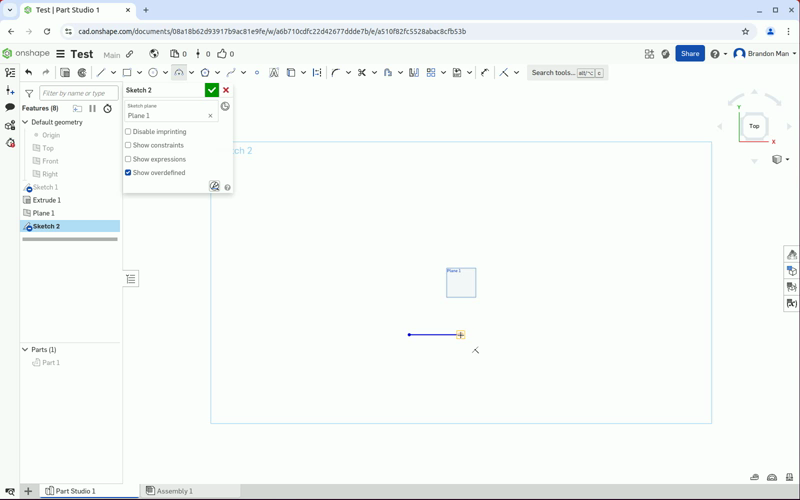
click(460, 334)
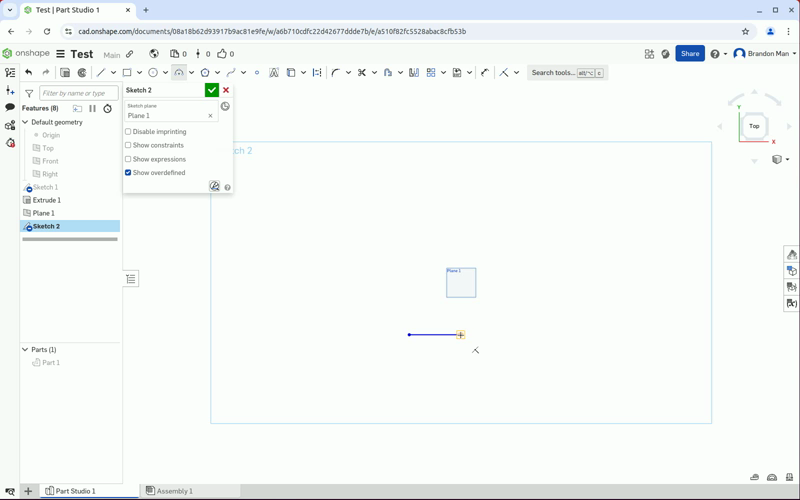
key_down(shift)
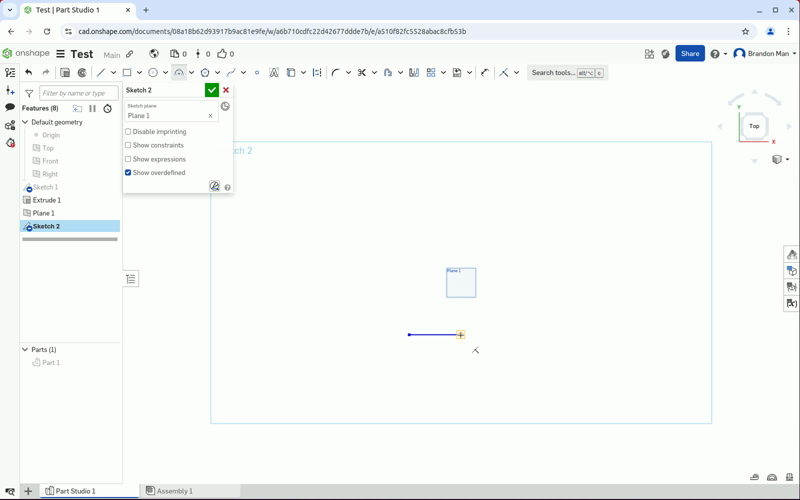
mouse_move(460, 232)
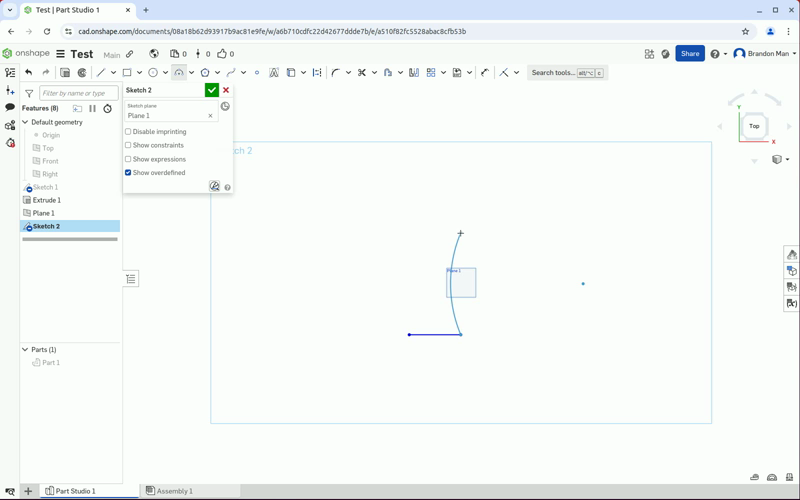
click(460, 232)
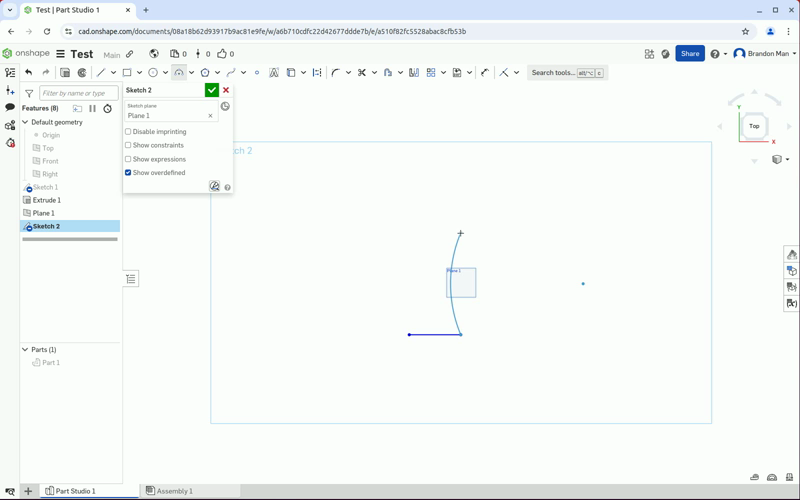
mouse_move(511, 283)
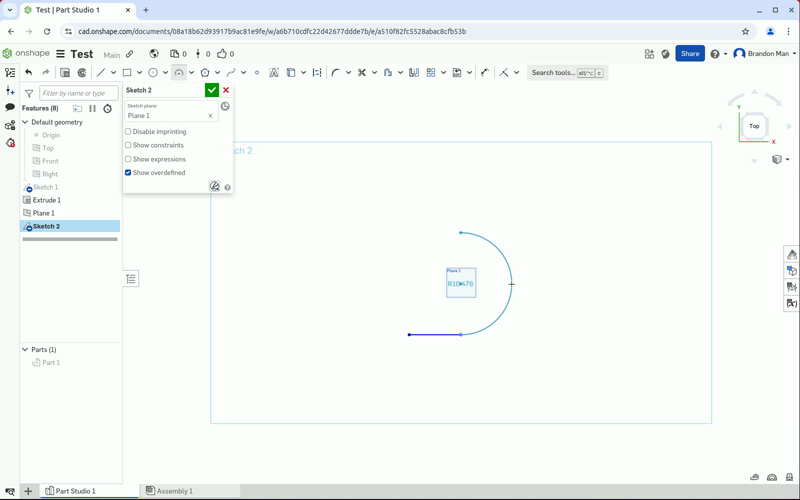
click(511, 283)
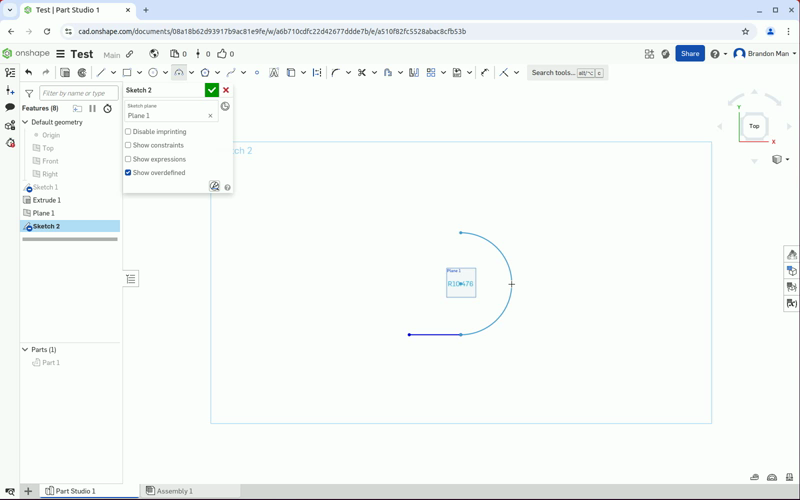
key_up(shift)
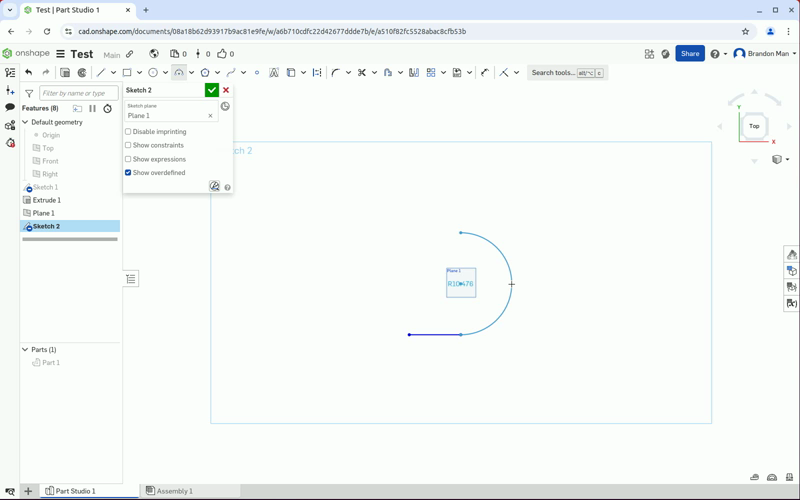
key(esc)
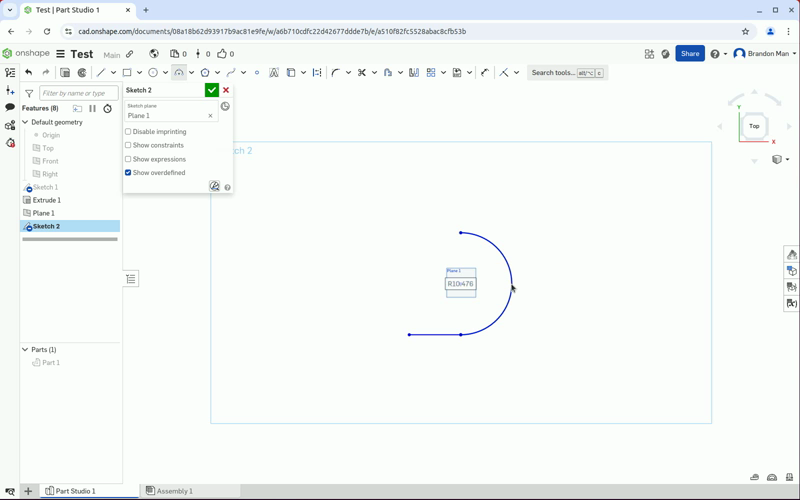
key(l)
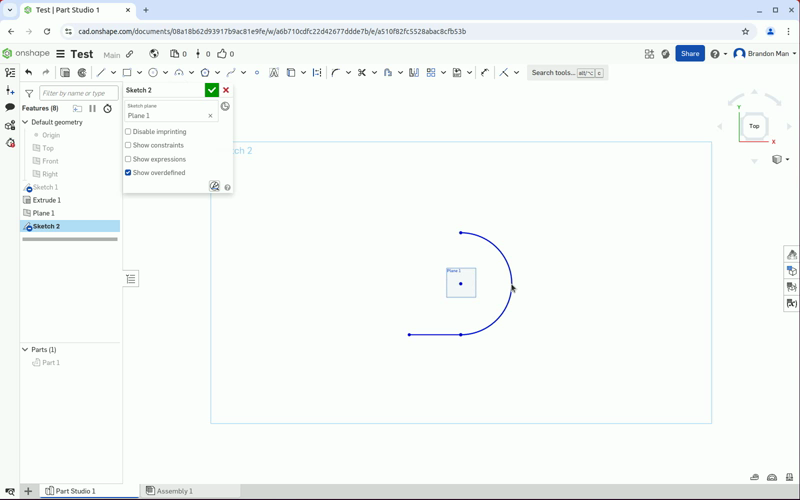
mouse_move(460, 232)
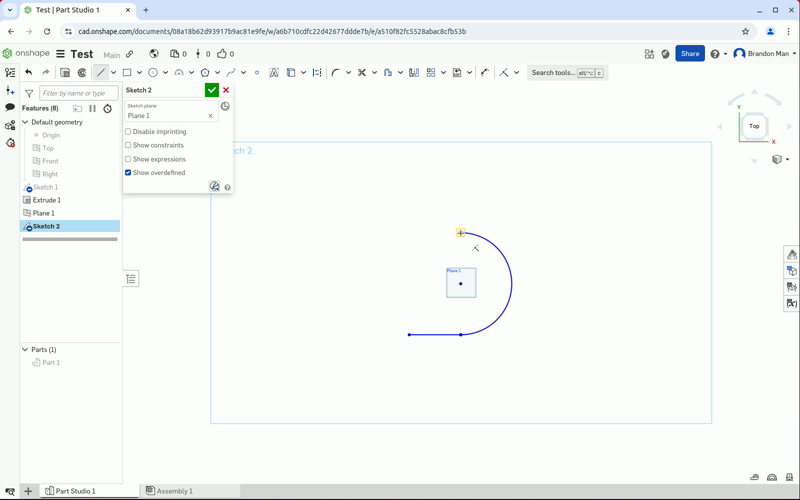
click(460, 232)
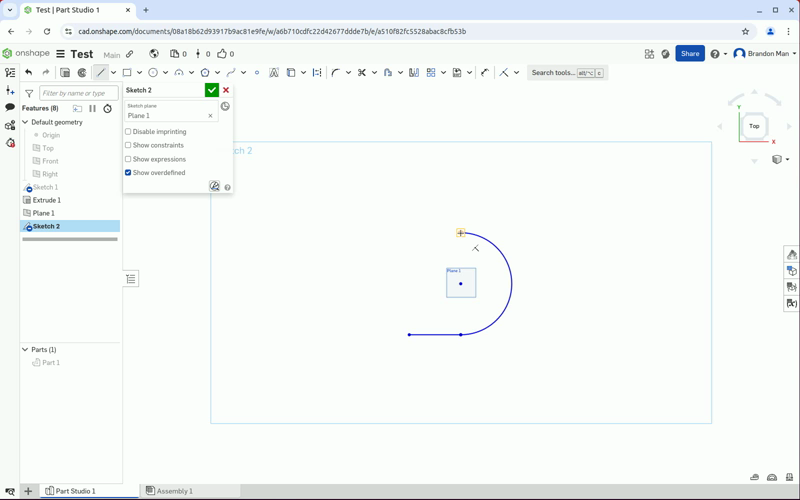
key_down(shift)
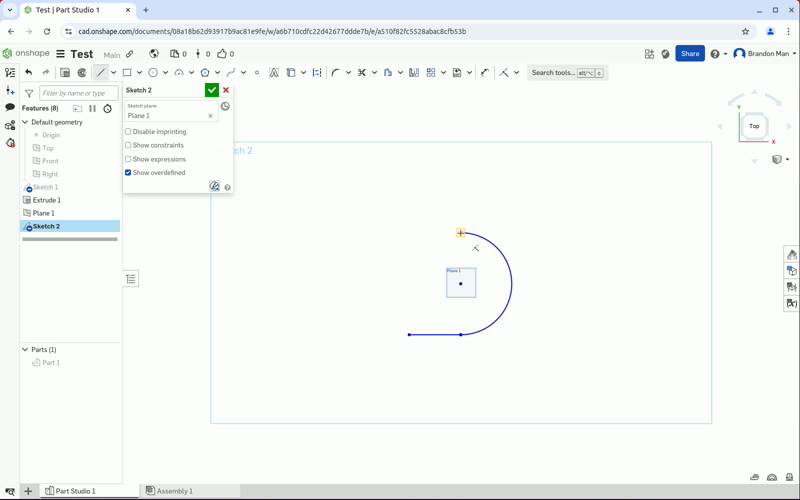
mouse_move(490, 232)
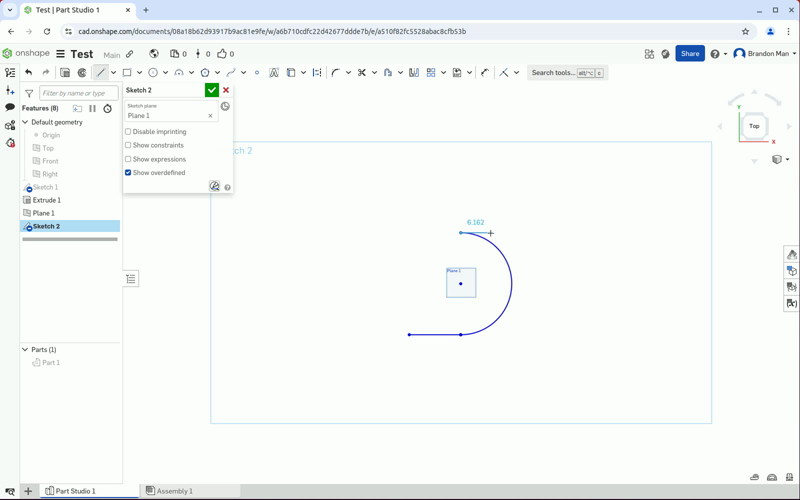
mouse_move(409, 232)
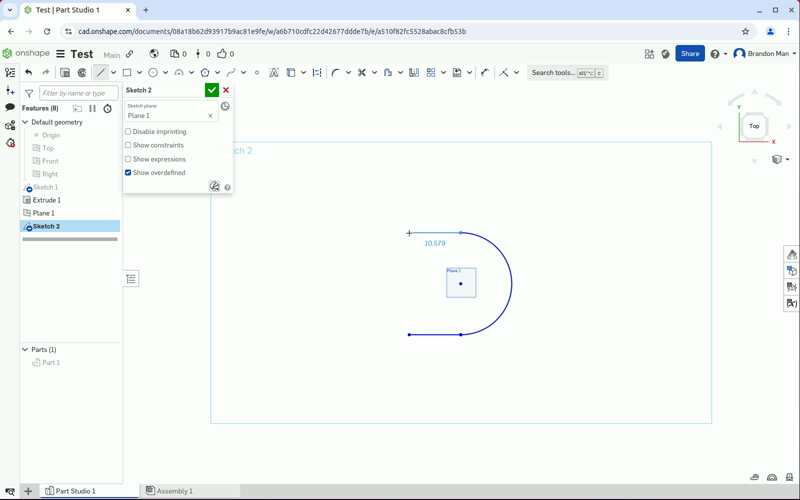
click(409, 232)
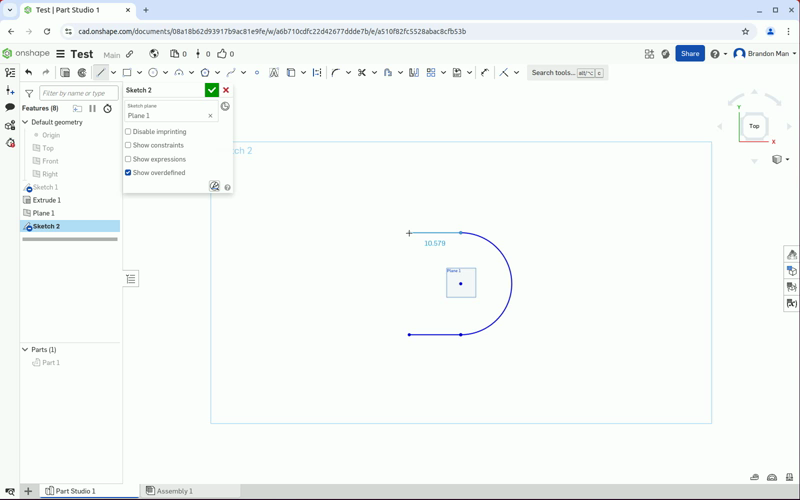
key_up(shift)
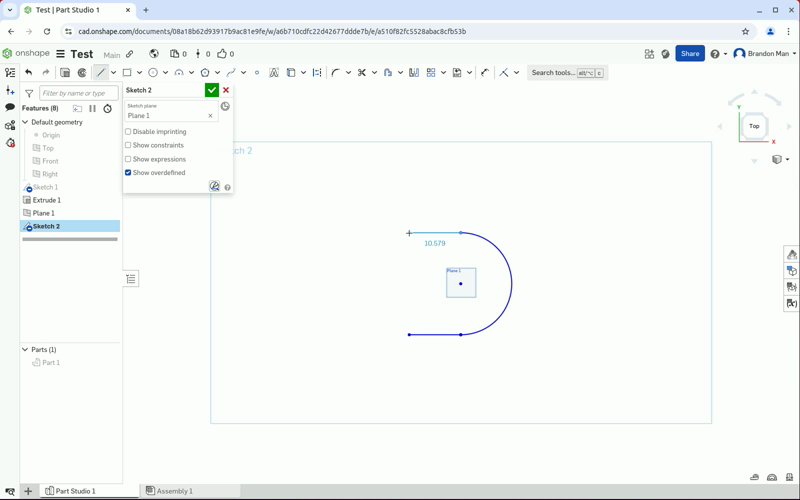
key_down(shift)
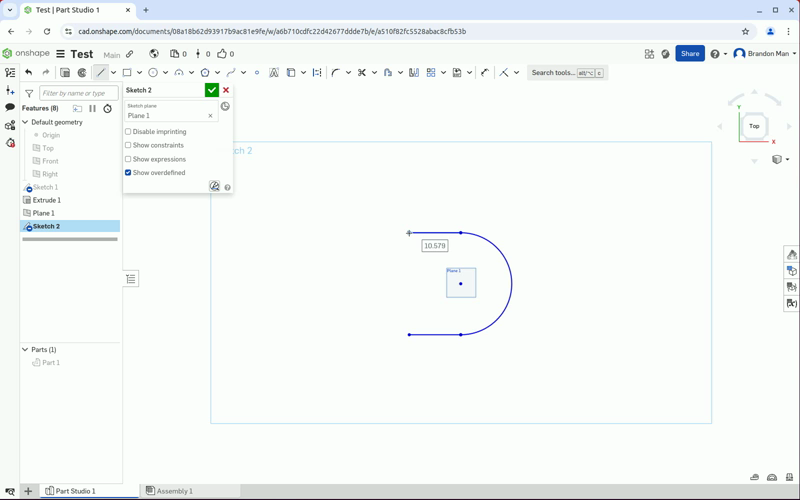
mouse_move(409, 334)
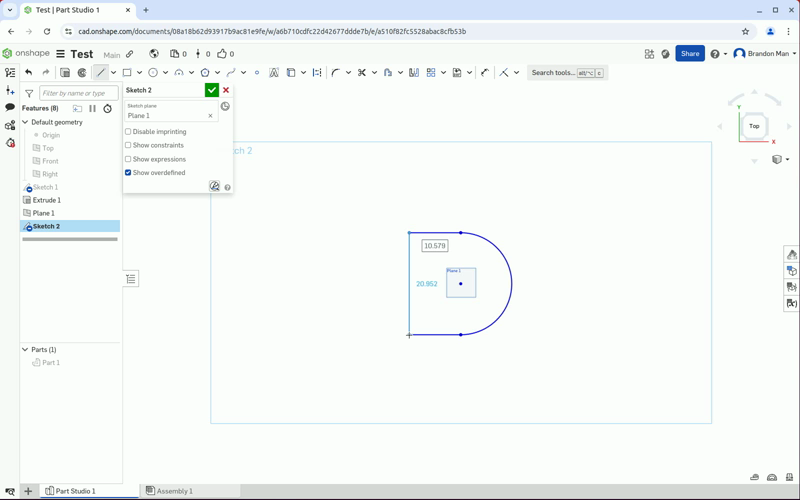
key_up(shift)
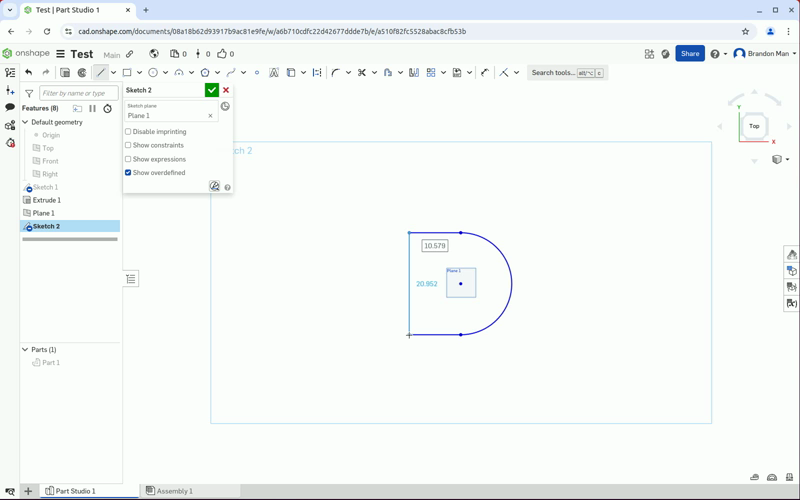
click(409, 334)
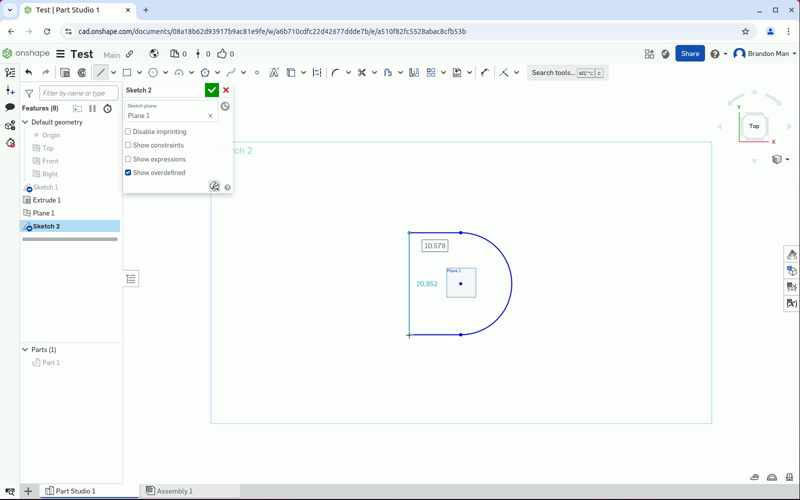
key(esc)
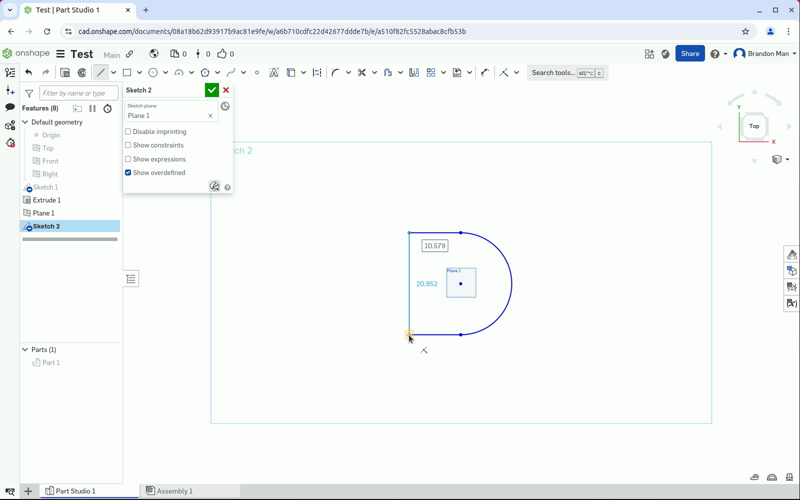
key(l)
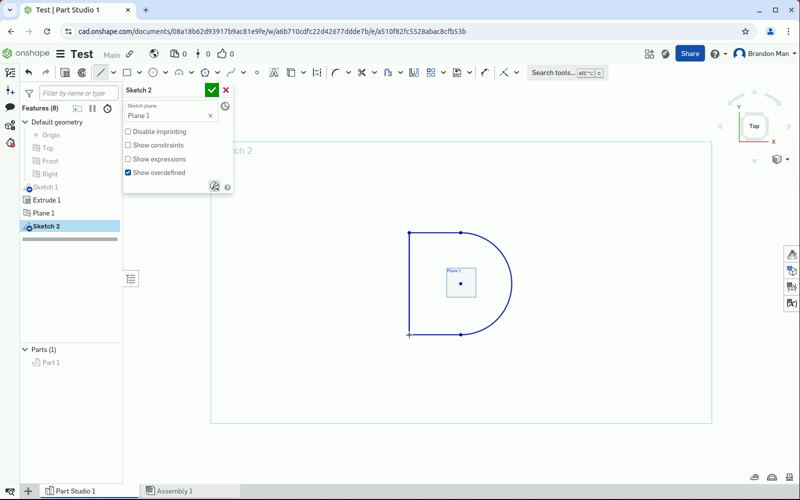
key_down(shift)
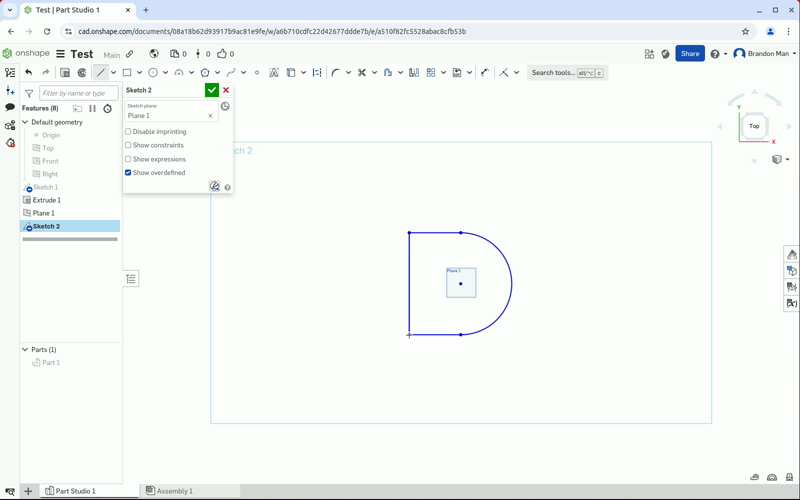
mouse_move(434, 308)
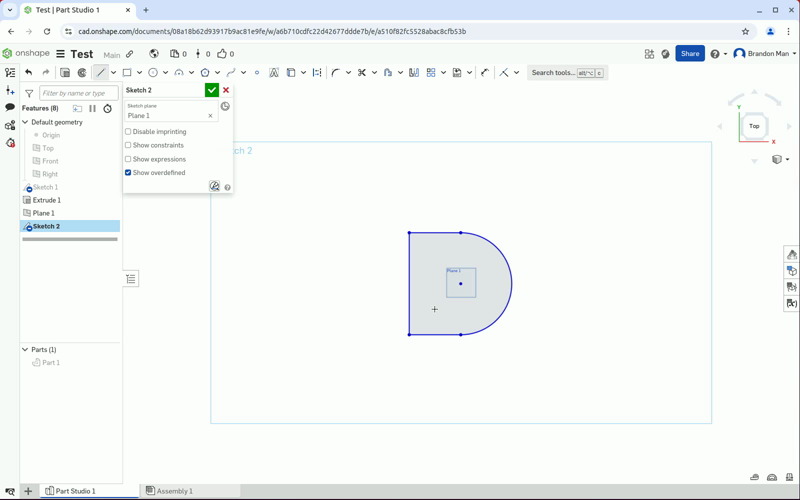
click(434, 308)
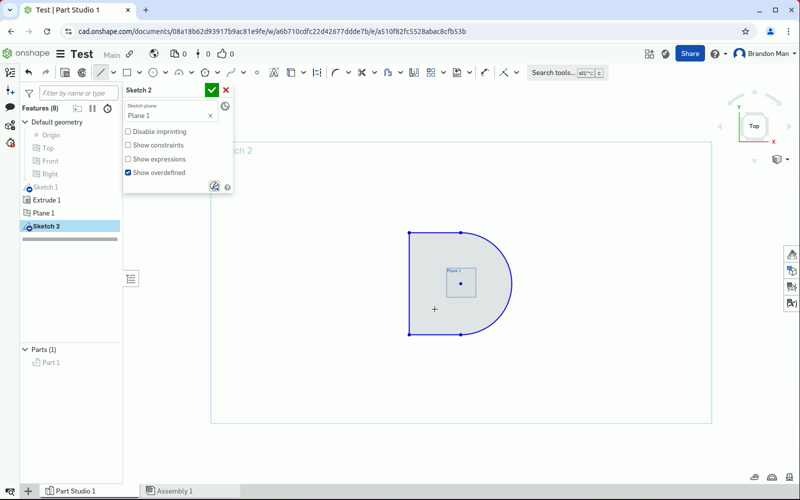
key_up(shift)
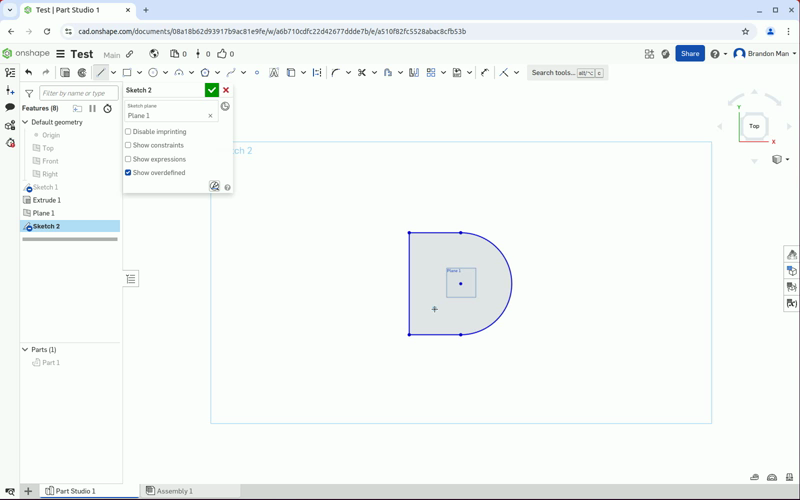
key_down(shift)
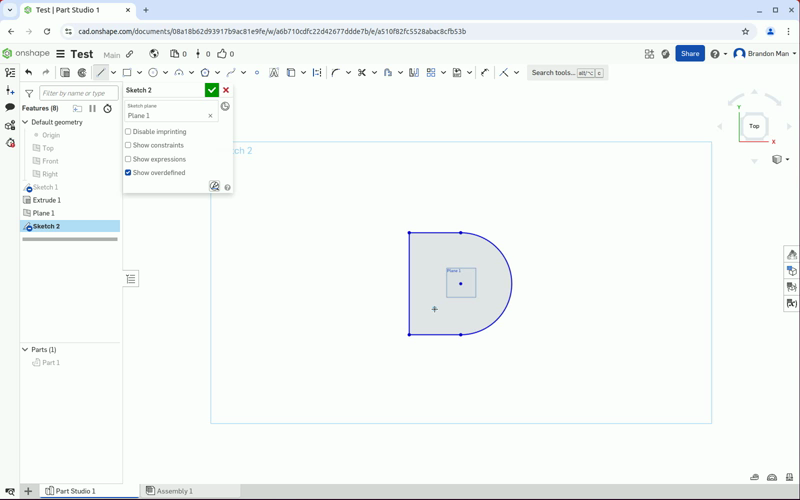
mouse_move(464, 308)
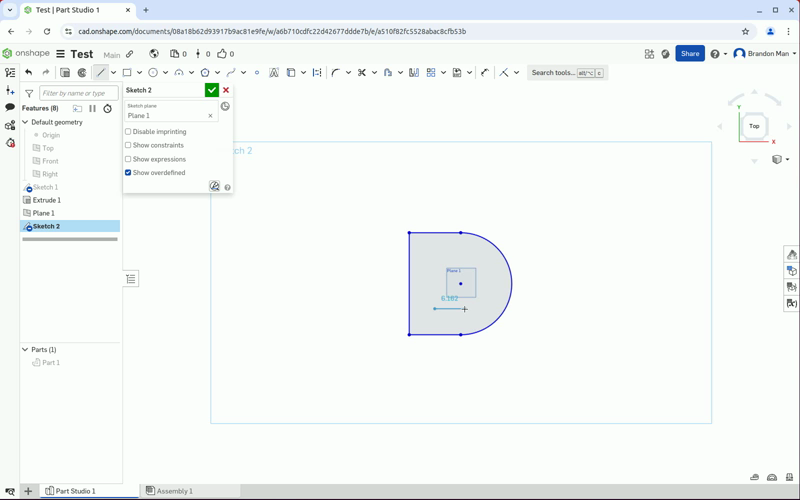
mouse_move(460, 308)
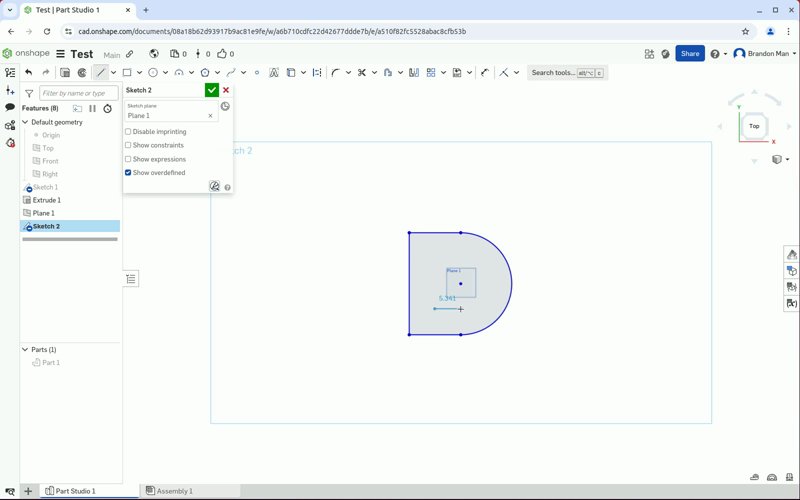
click(460, 308)
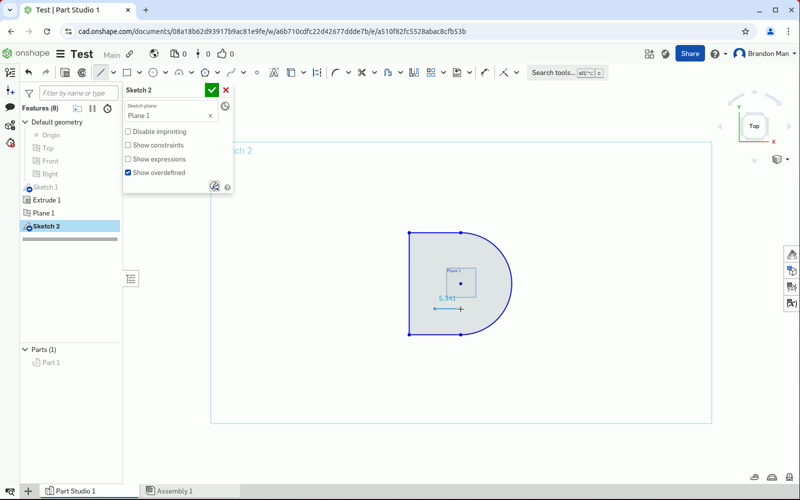
key_up(shift)
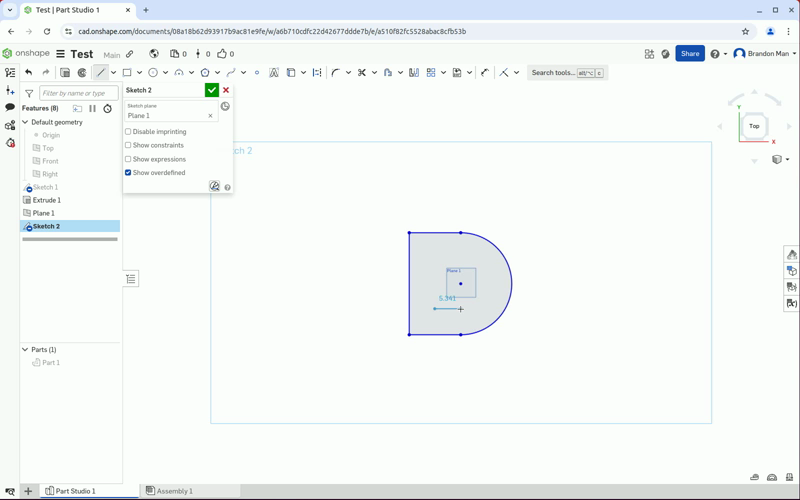
key(esc)
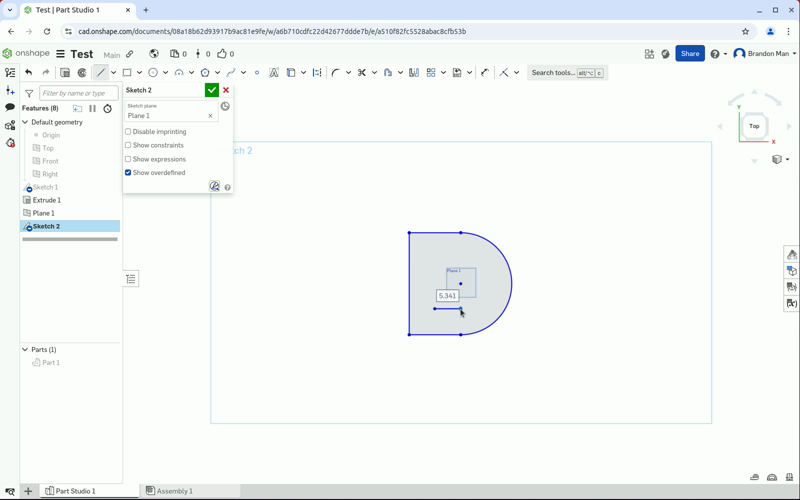
key(a)
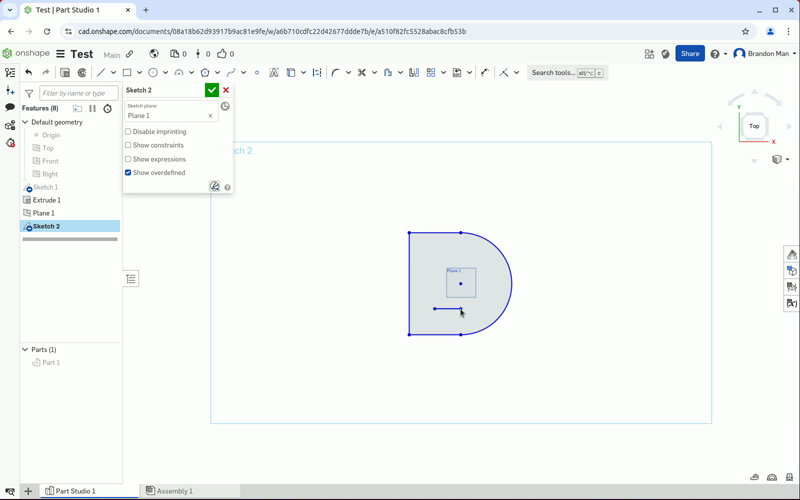
mouse_move(460, 308)
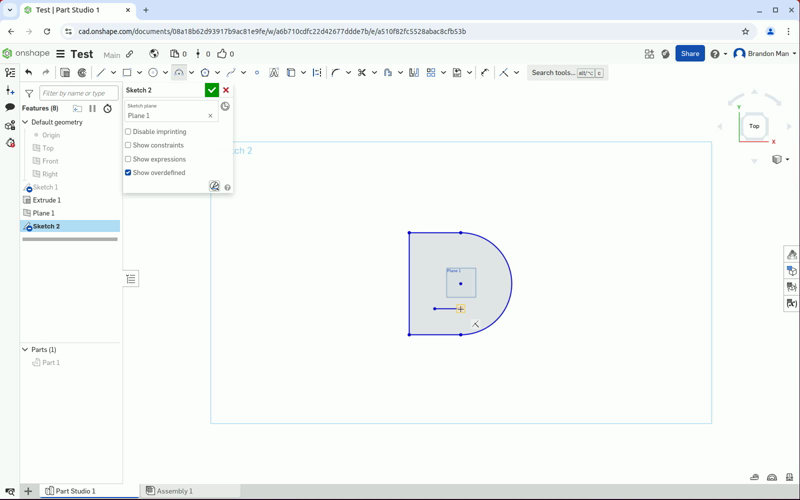
click(460, 308)
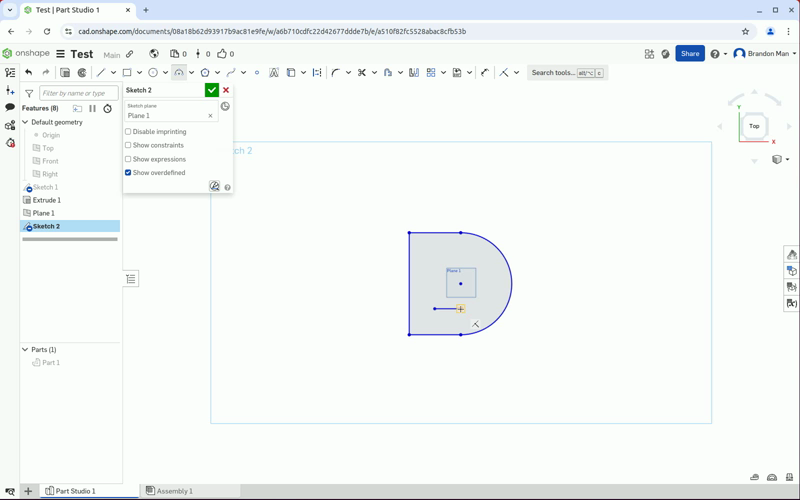
key_down(shift)
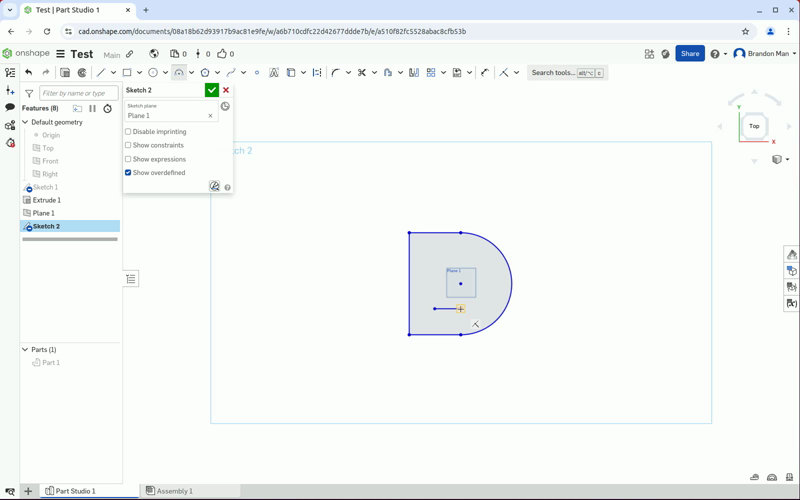
mouse_move(460, 258)
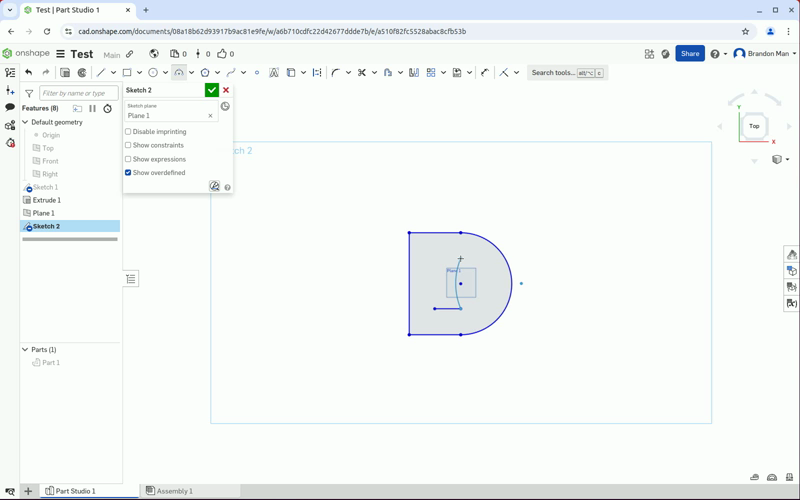
click(460, 258)
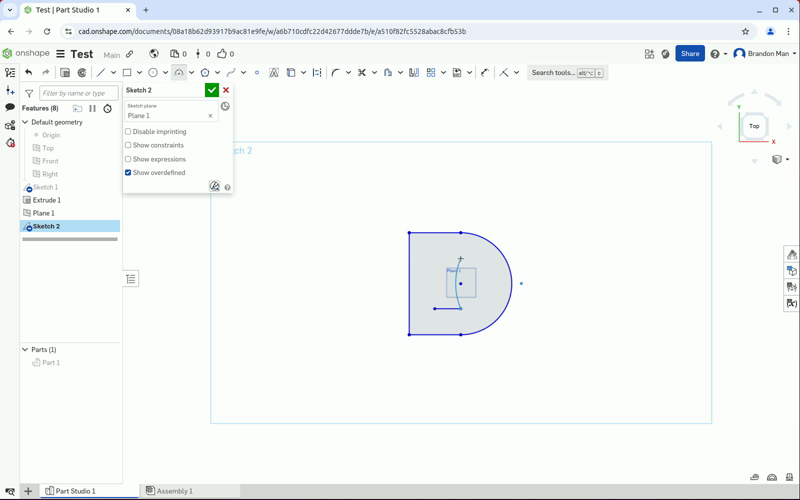
mouse_move(486, 283)
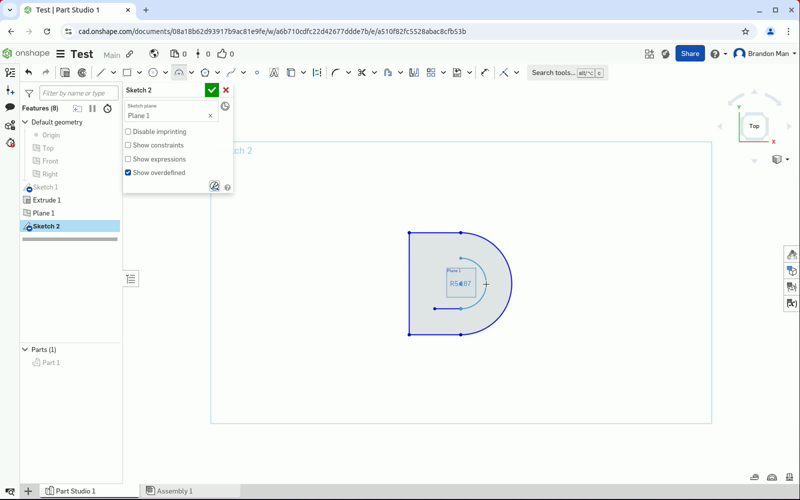
click(486, 283)
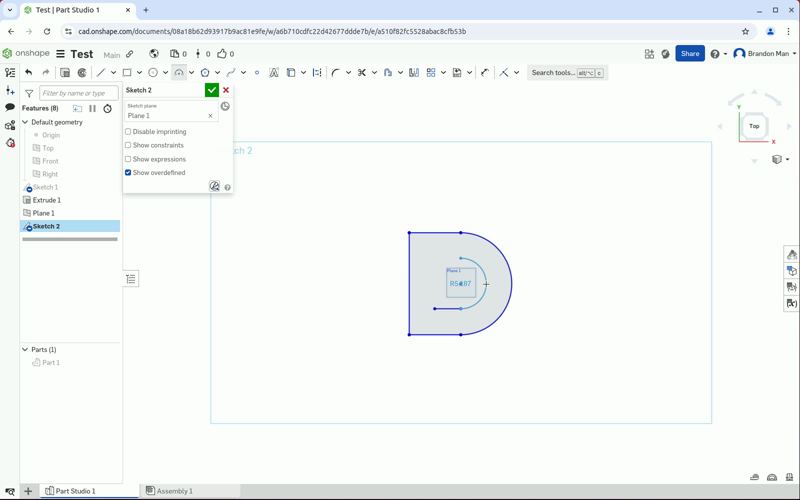
key_up(shift)
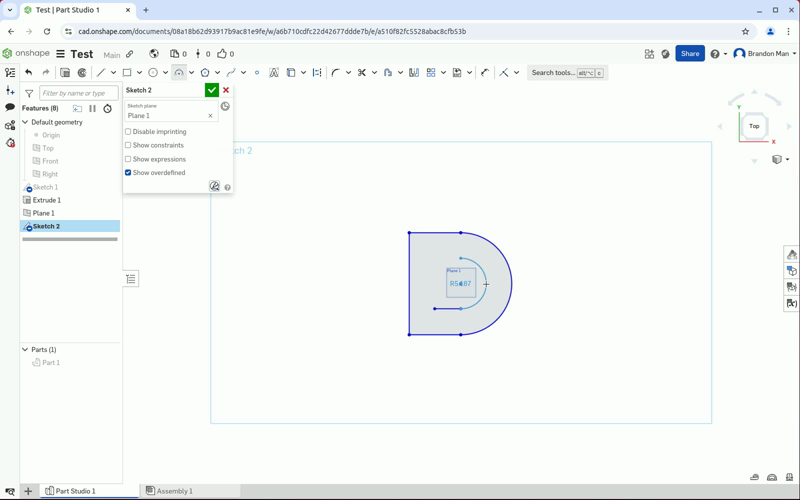
key(esc)
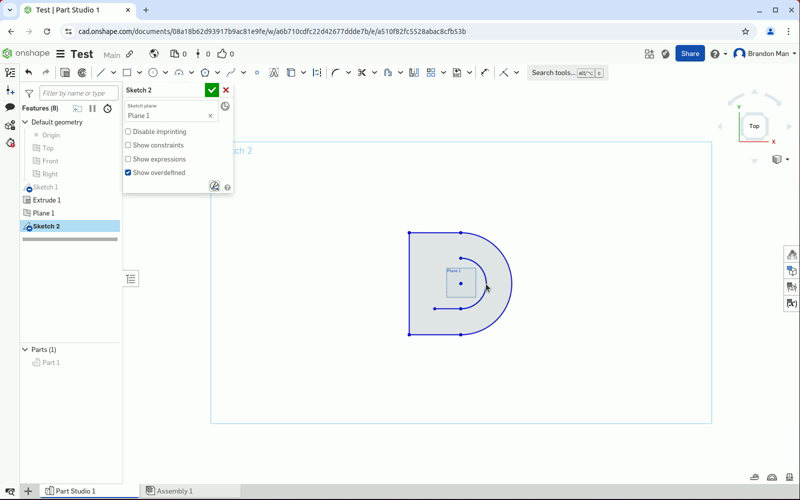
key(l)
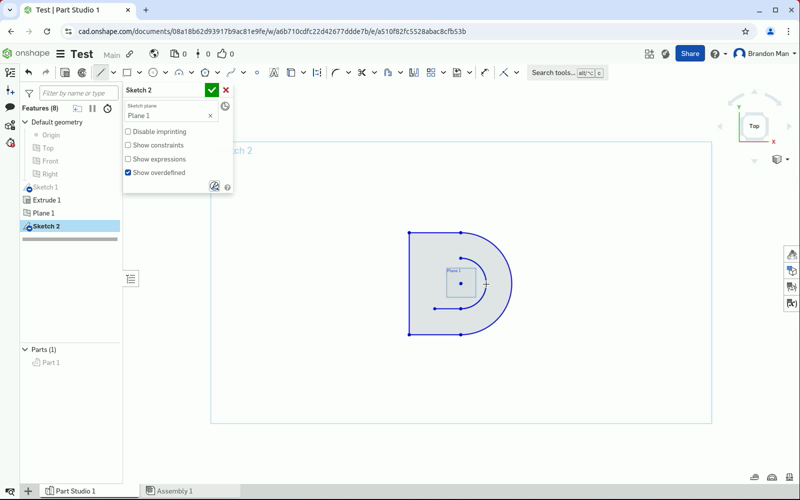
mouse_move(460, 258)
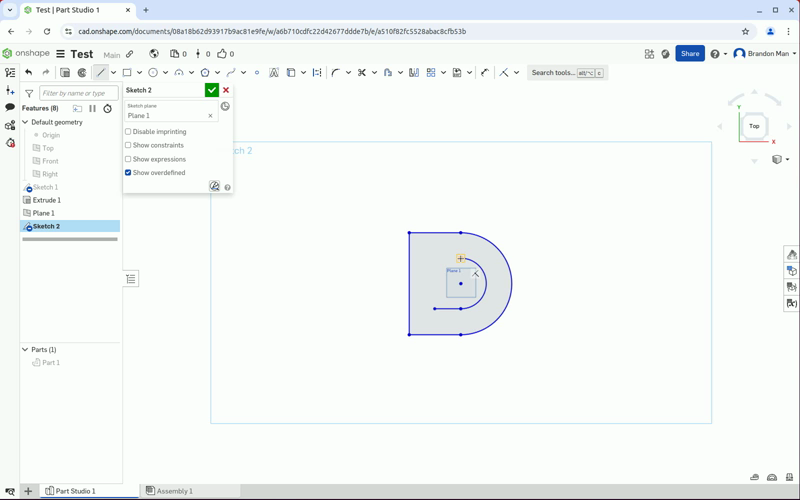
click(460, 258)
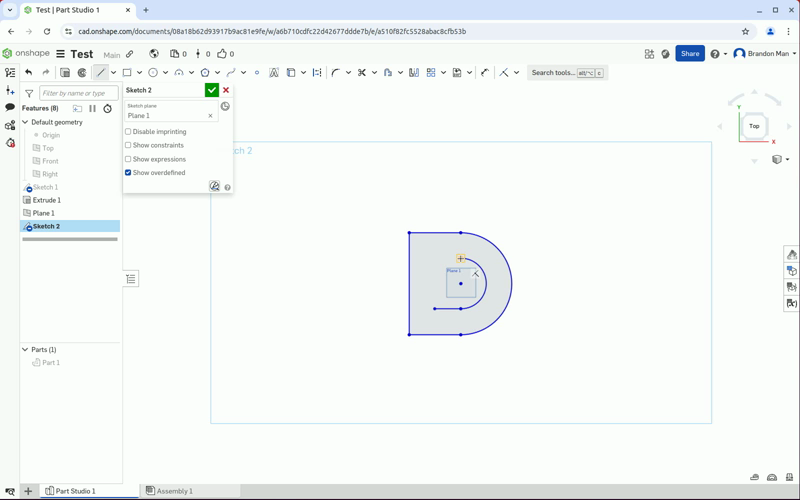
key_down(shift)
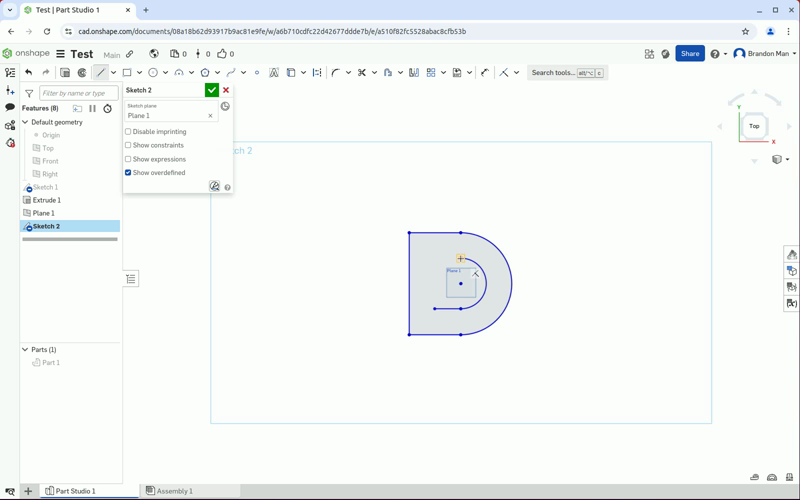
mouse_move(490, 258)
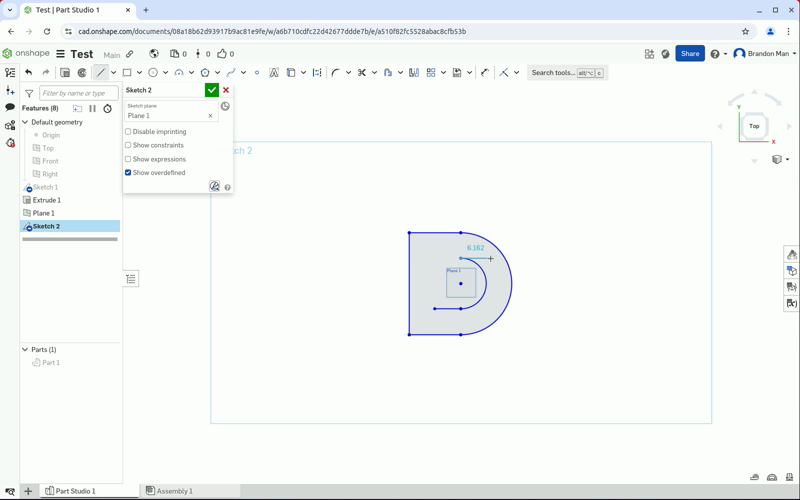
mouse_move(434, 258)
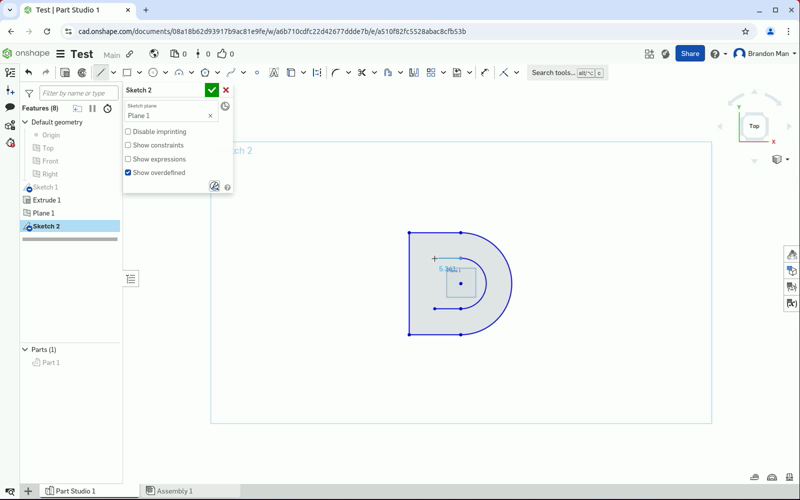
click(434, 258)
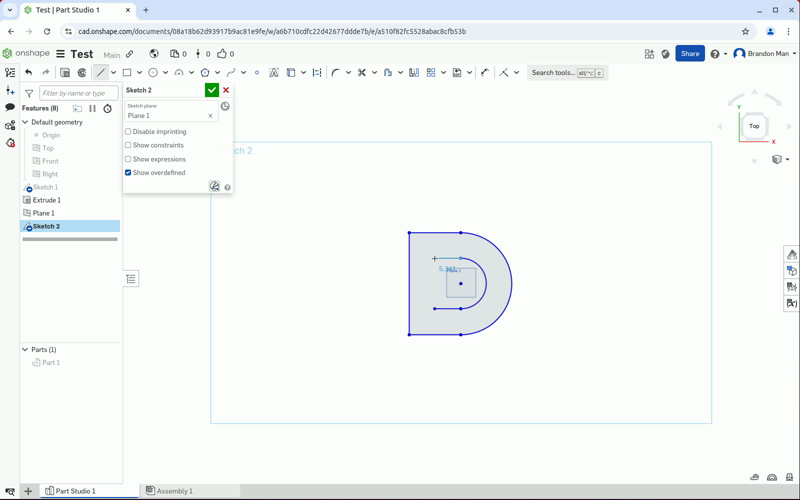
key_up(shift)
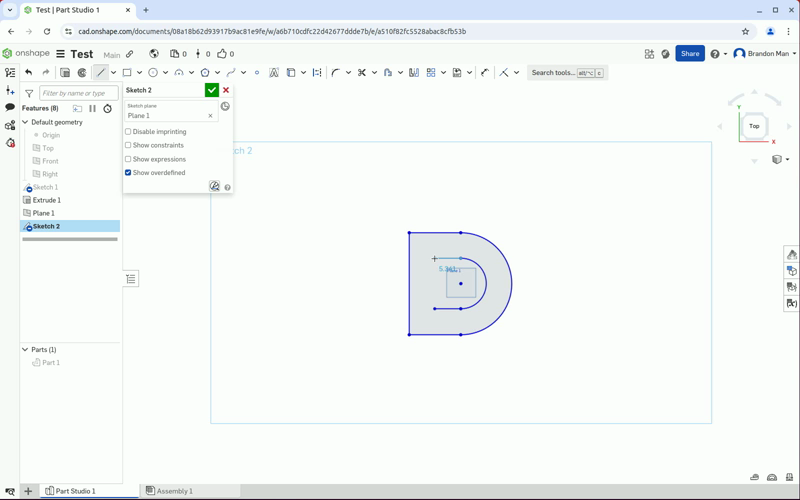
mouse_move(464, 258)
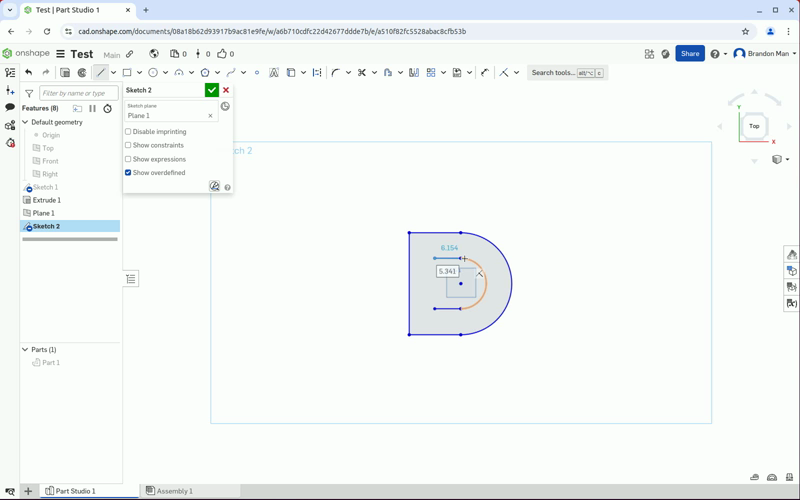
key_down(shift)
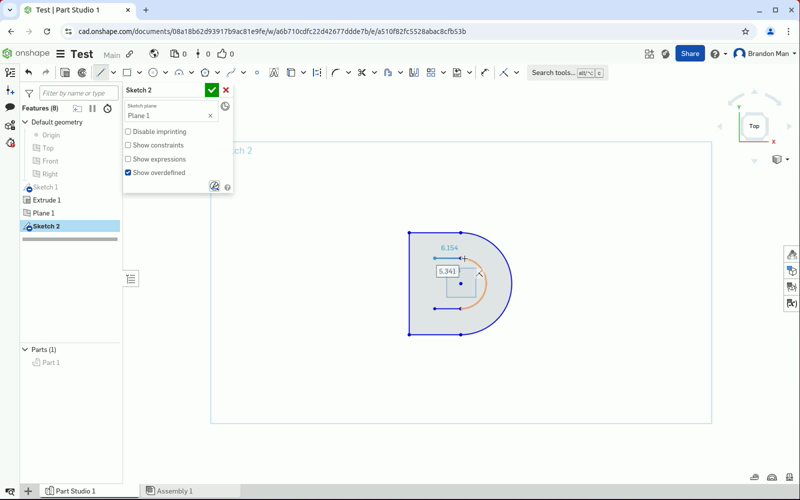
mouse_move(434, 308)
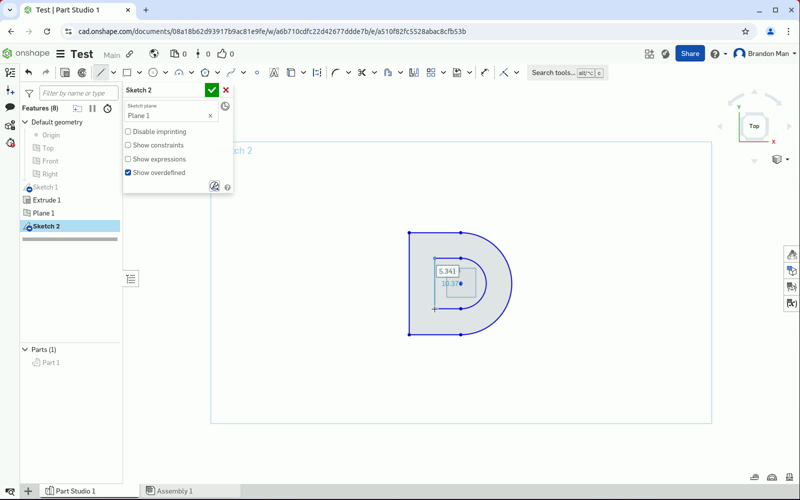
key_up(shift)
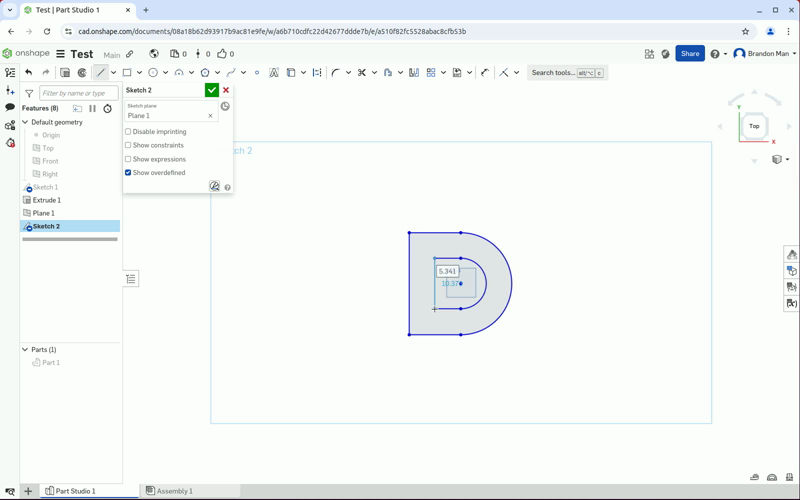
click(434, 308)
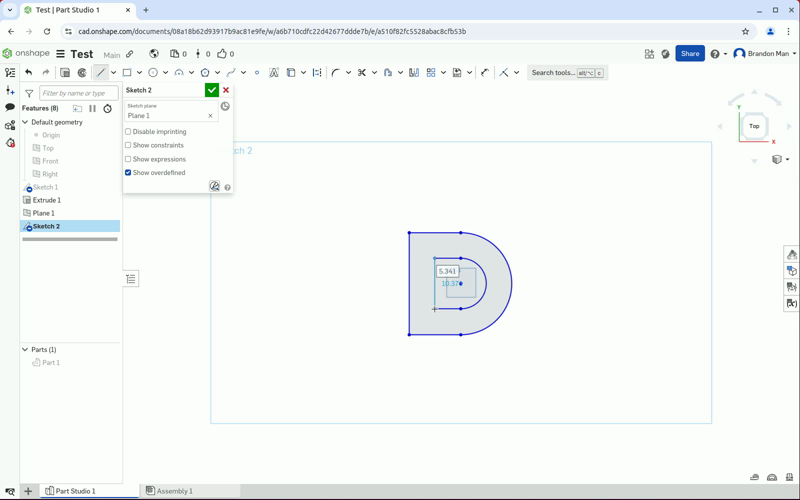
key(esc)
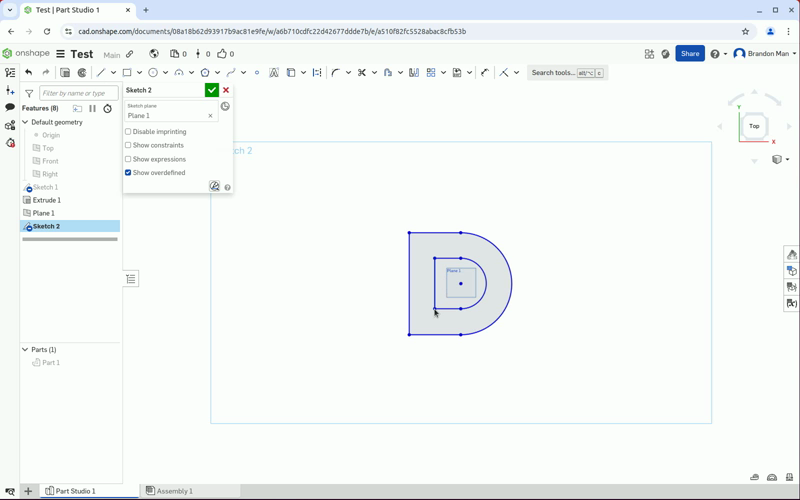
mouse_move(500, 303)
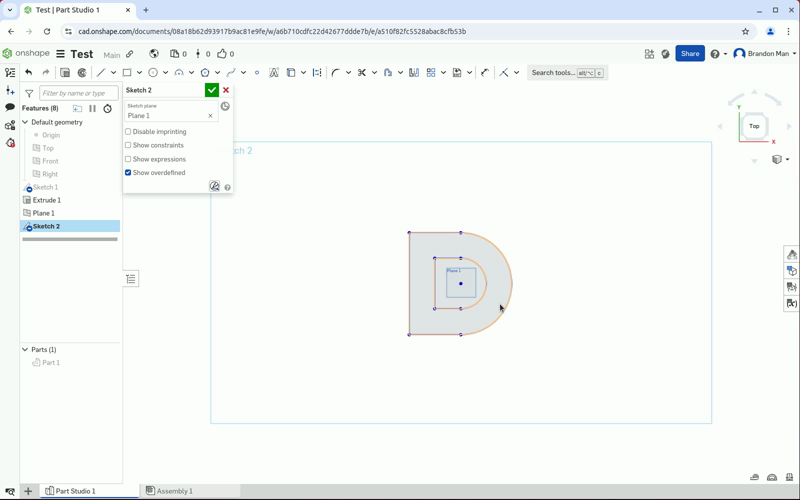
click(500, 303)
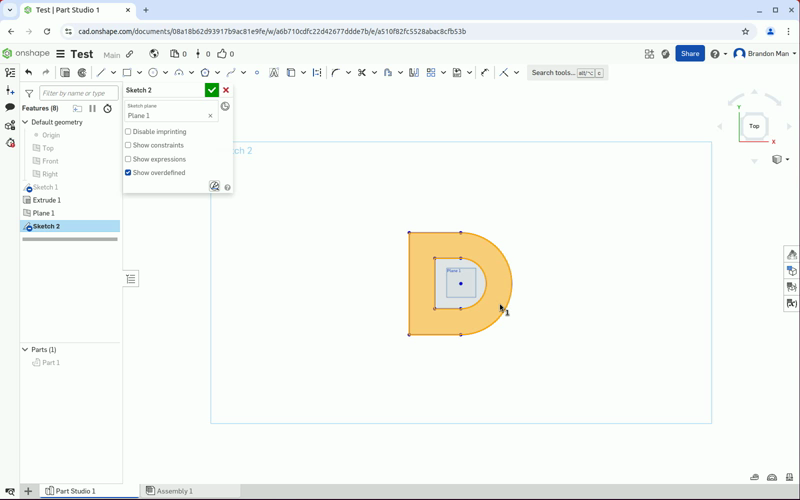
mouse_move(73, 352)
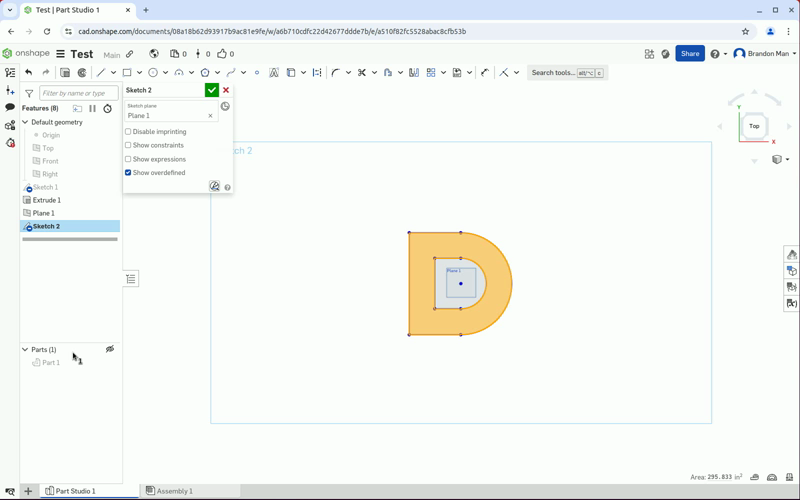
key(shift+y)
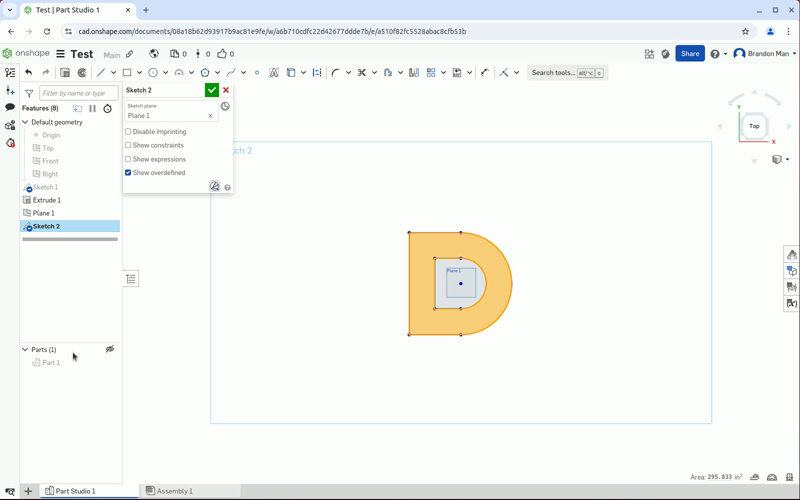
key(shift+e)
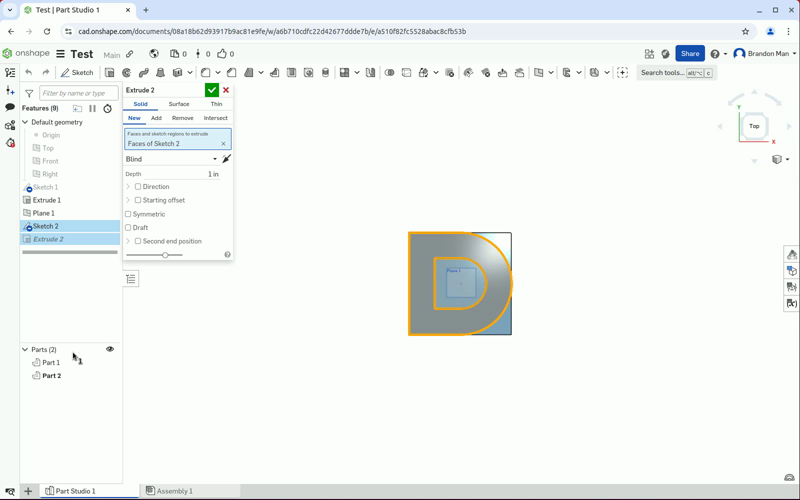
mouse_move(143, 106)
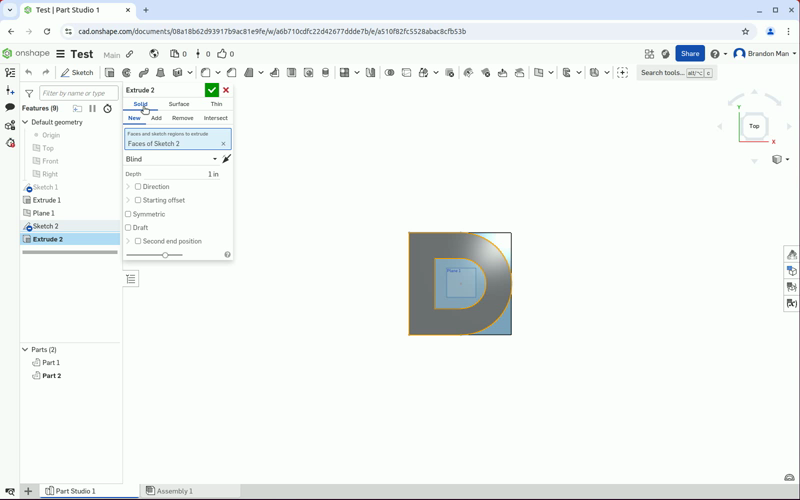
click(143, 106)
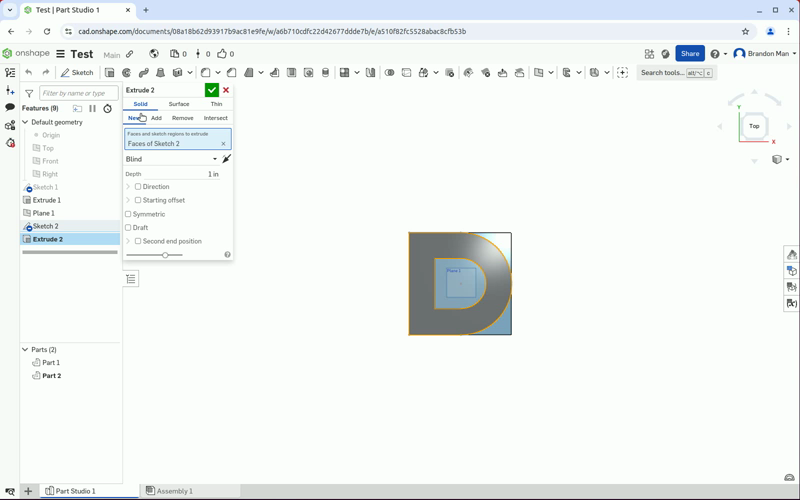
mouse_move(137, 120)
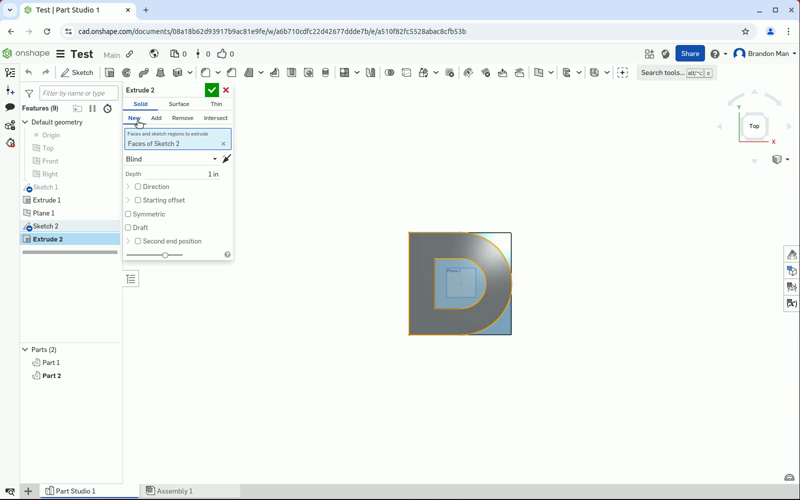
click(137, 120)
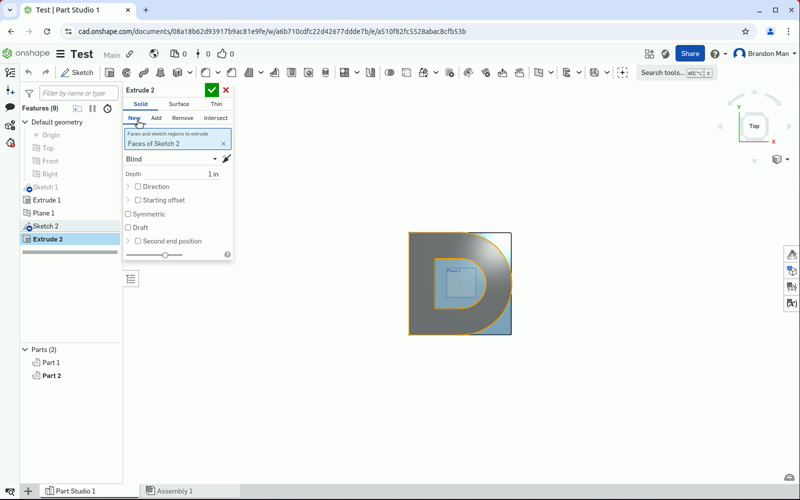
key(tab, 4)
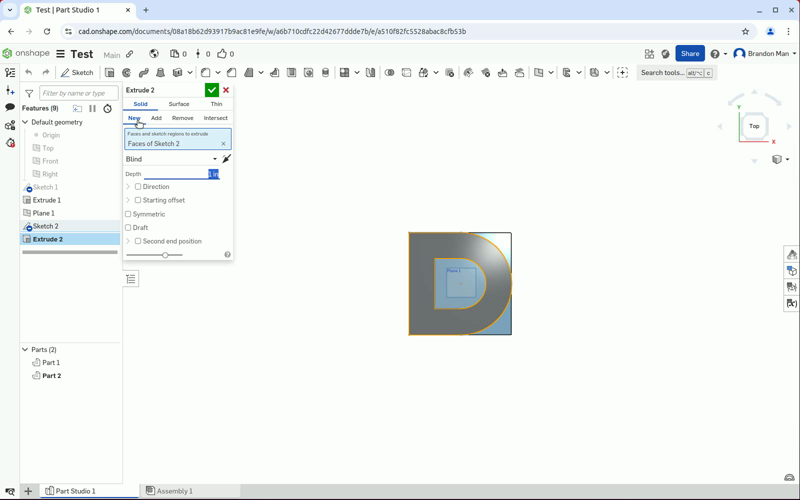
text(2.166)
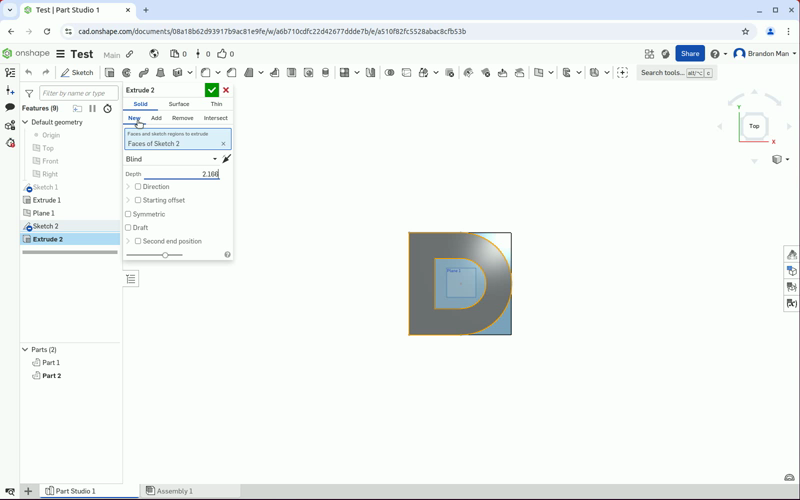
key(enter)
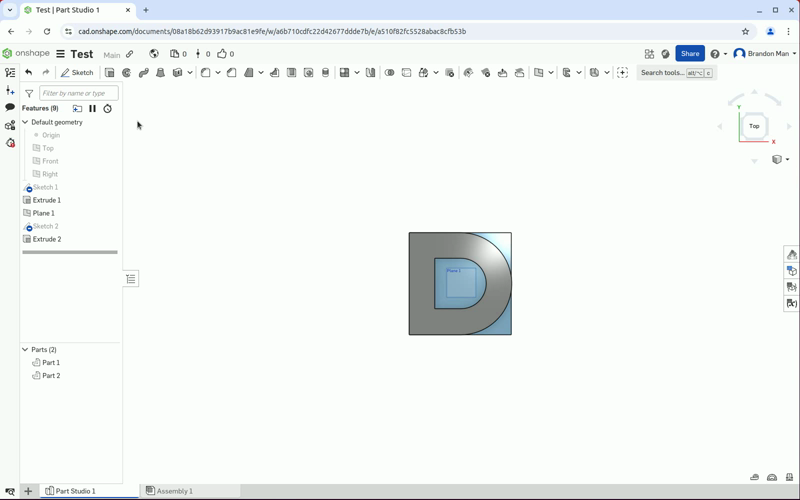
key(shift+h)
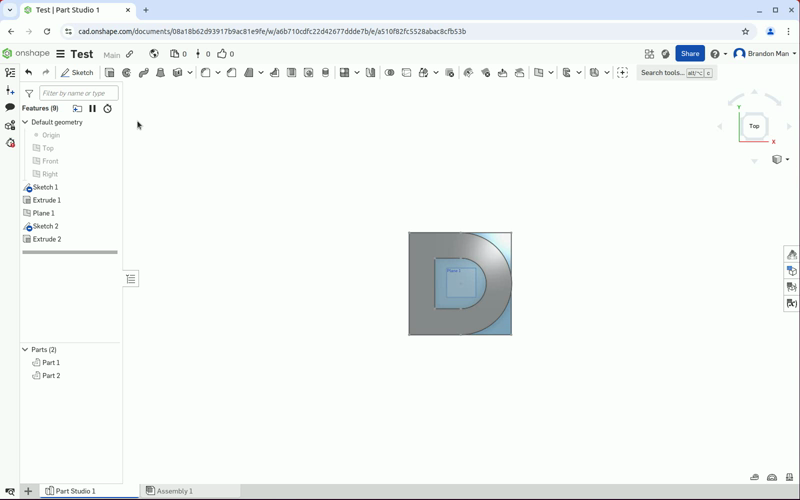
key(shift+h)
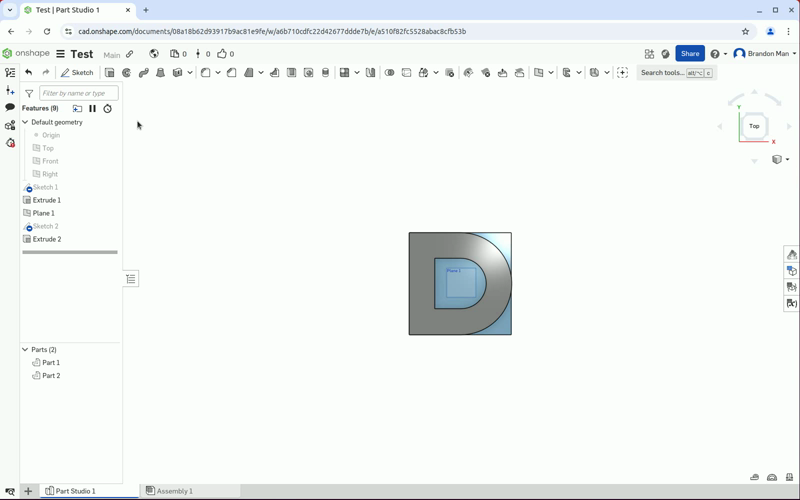
mouse_move(73, 189)
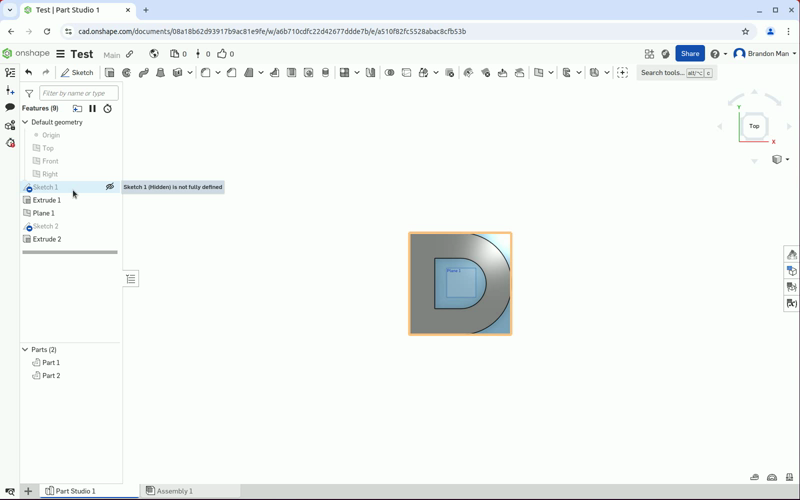
click(73, 189)
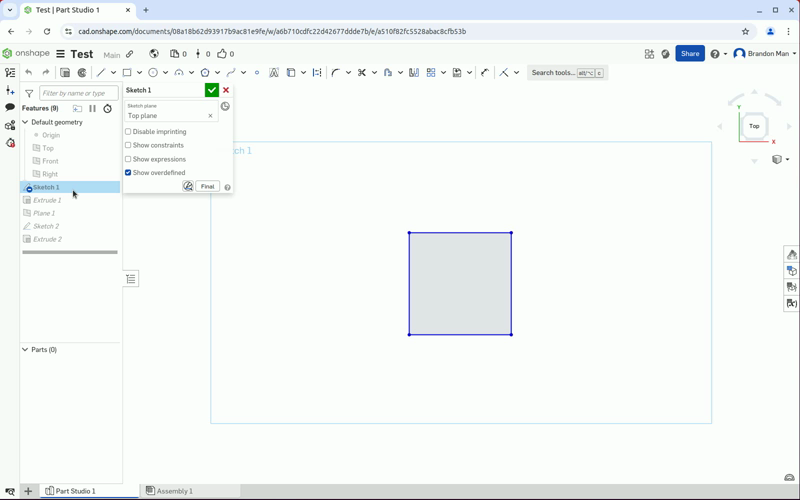
mouse_move(229, 92)
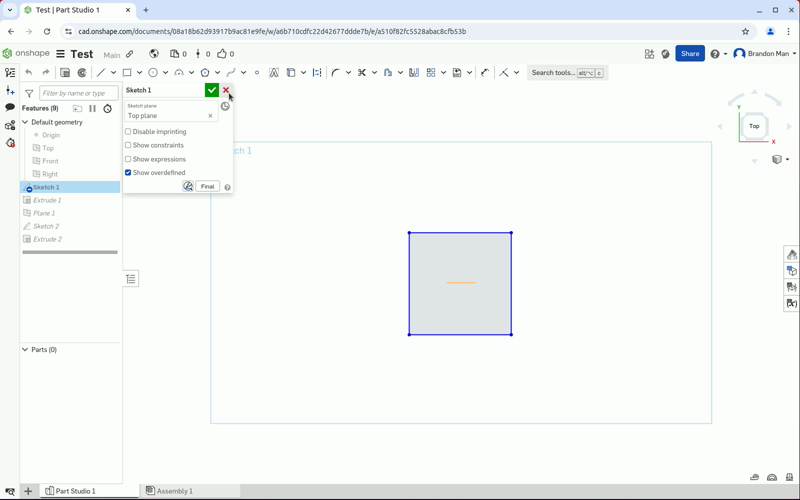
click(229, 92)
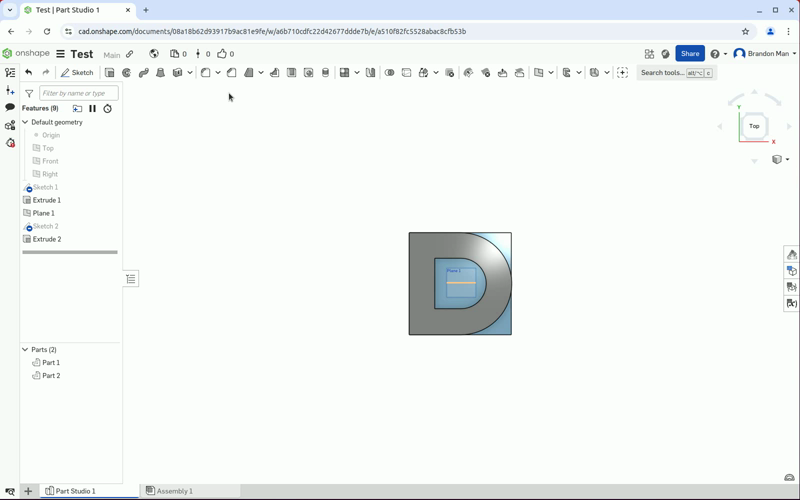
mouse_move(73, 352)
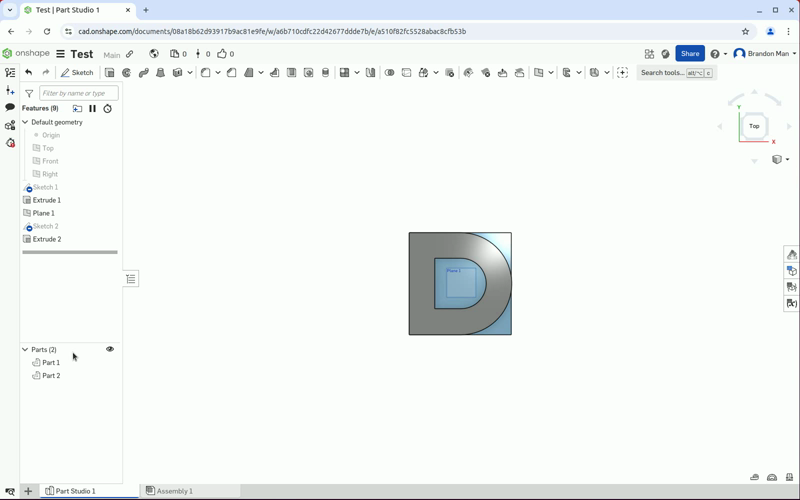
key(y)
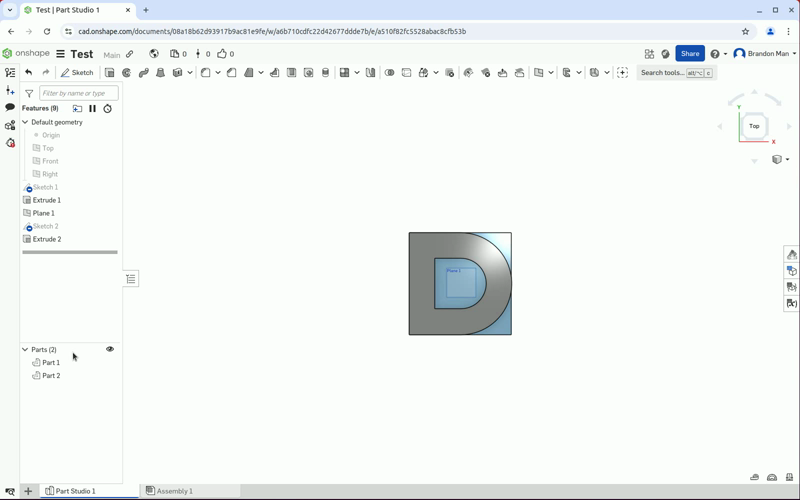
key(shift+p)
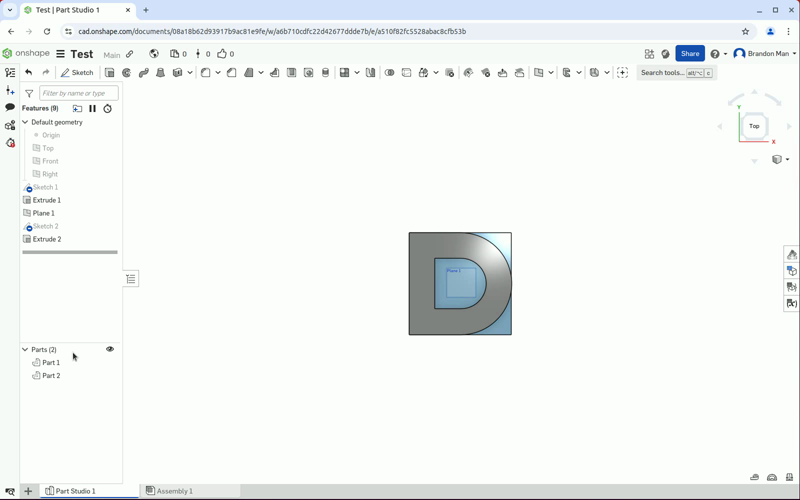
key(space)
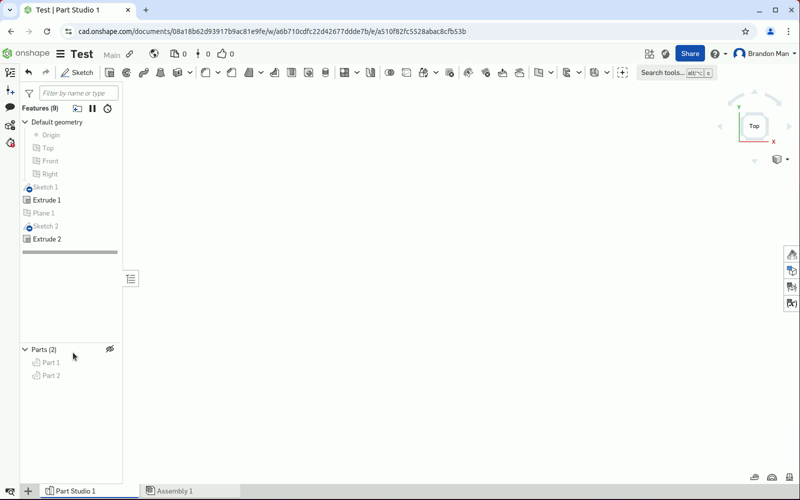
key_down(shift)
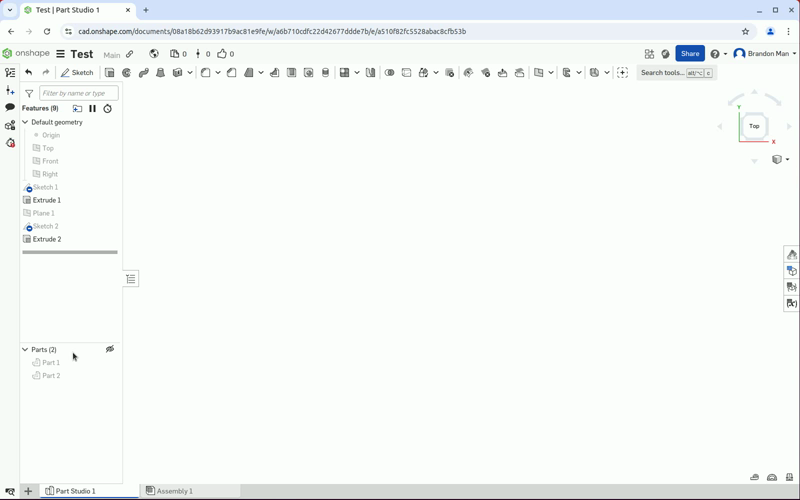
key(up)
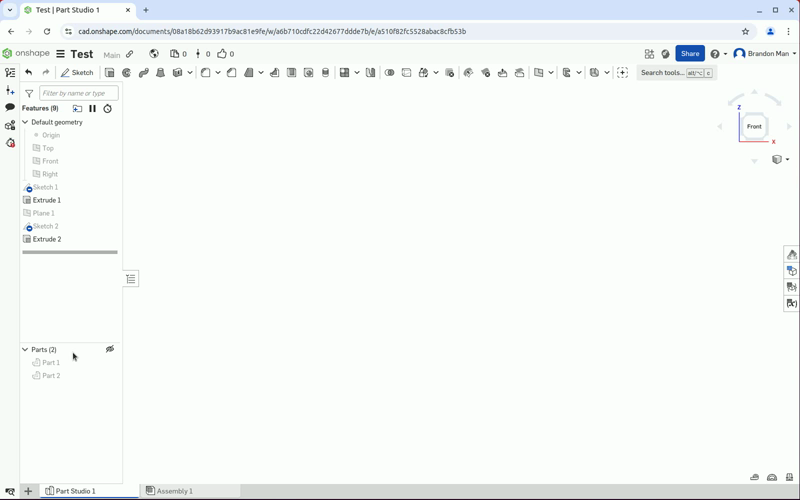
key_up(shift)
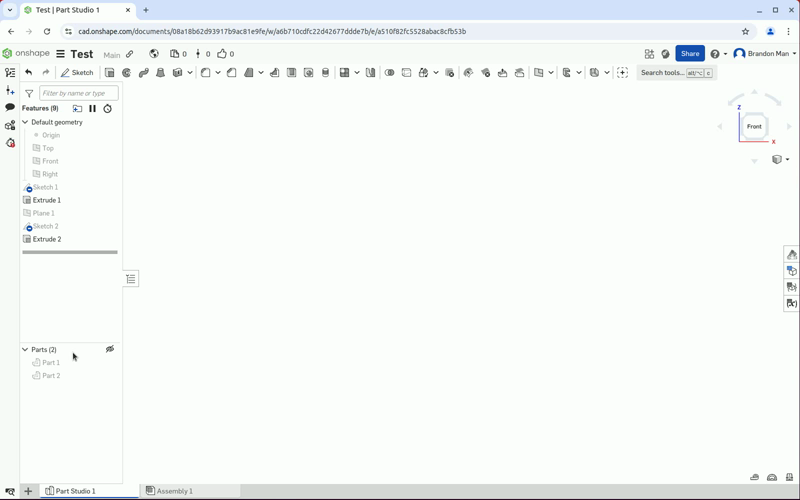
mouse_move(73, 352)
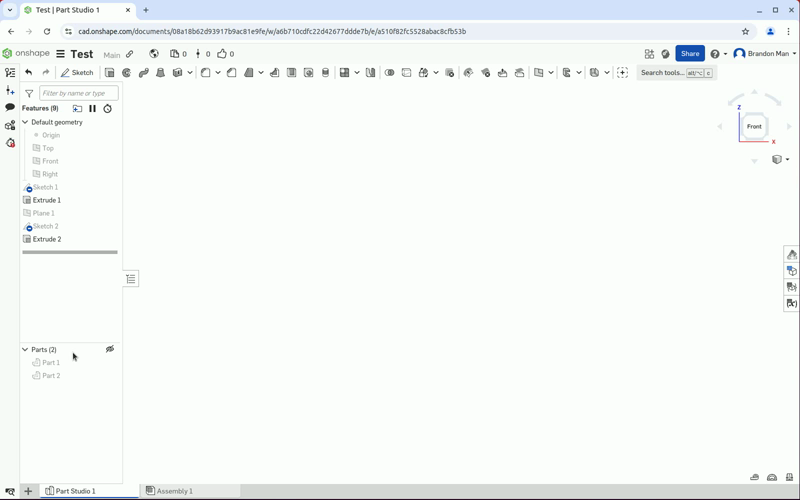
key(shift+y)
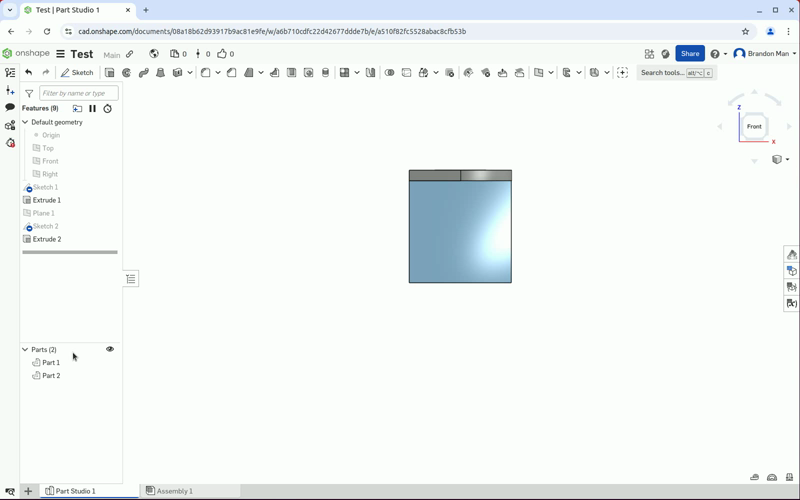
mouse_move(541, 75)
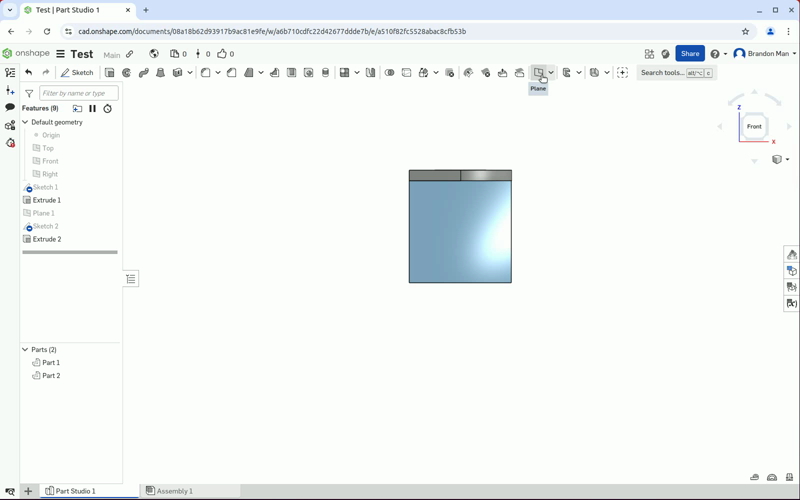
click(541, 75)
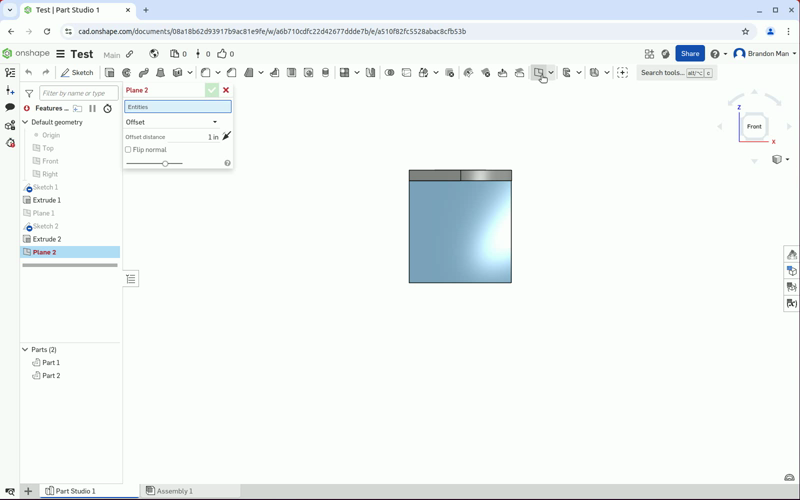
mouse_move(73, 163)
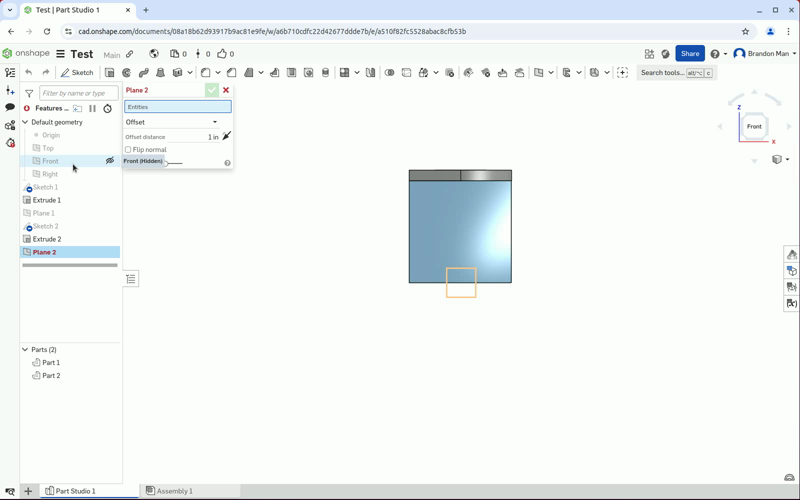
click(73, 163)
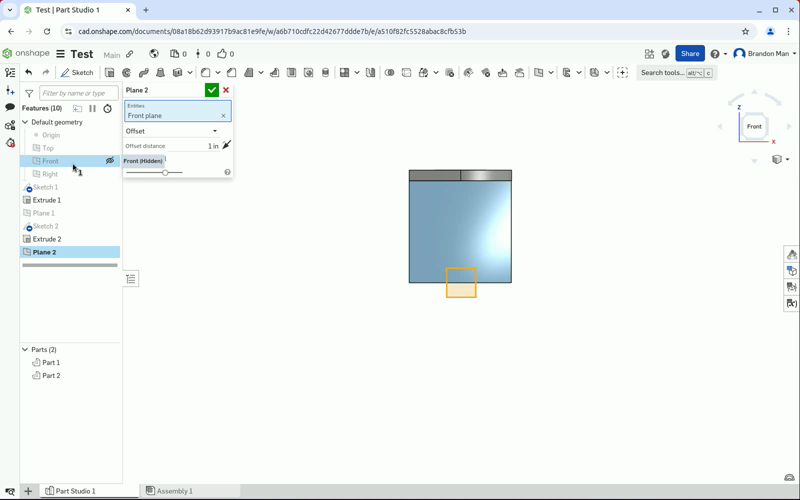
key(tab, 2)
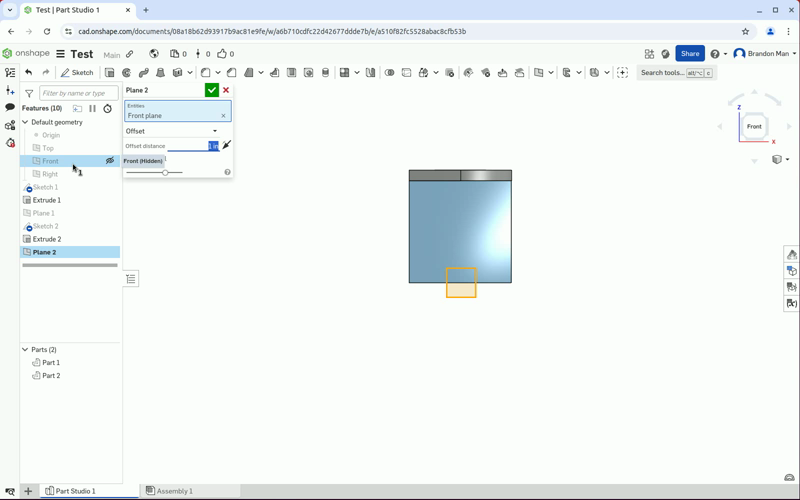
text(10.599)
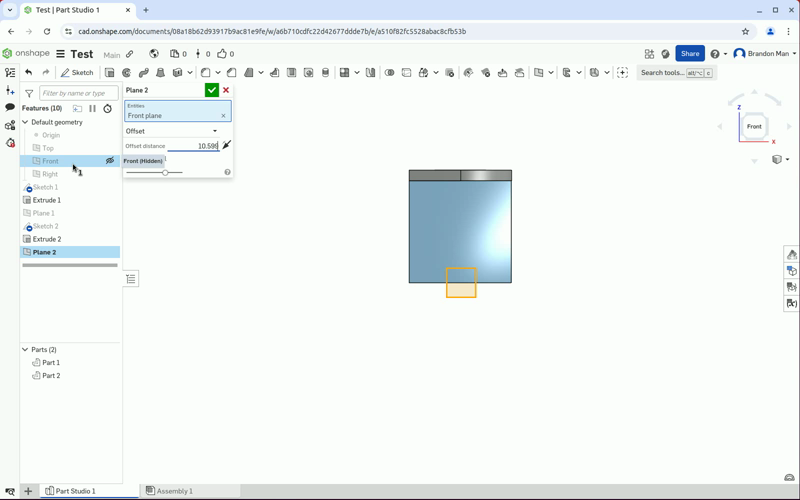
key(enter, 2)
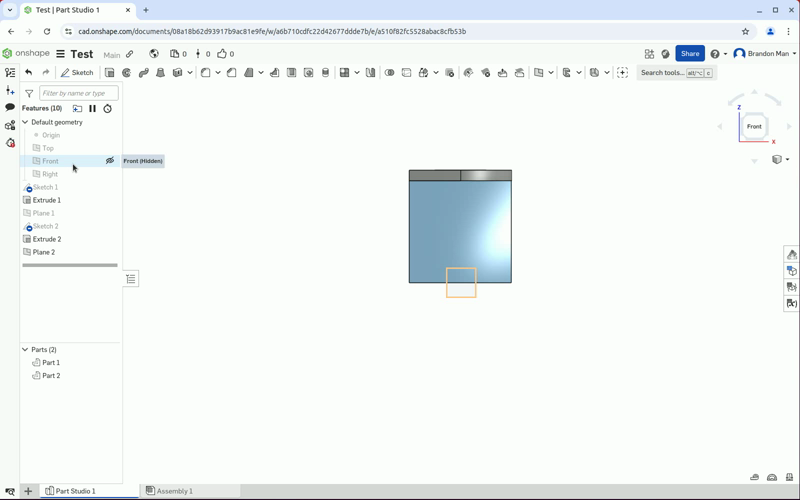
key(shift+s)
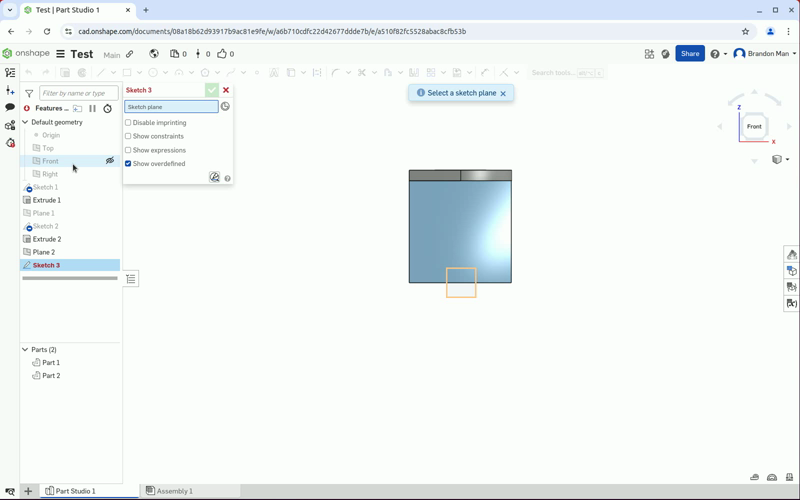
mouse_move(73, 254)
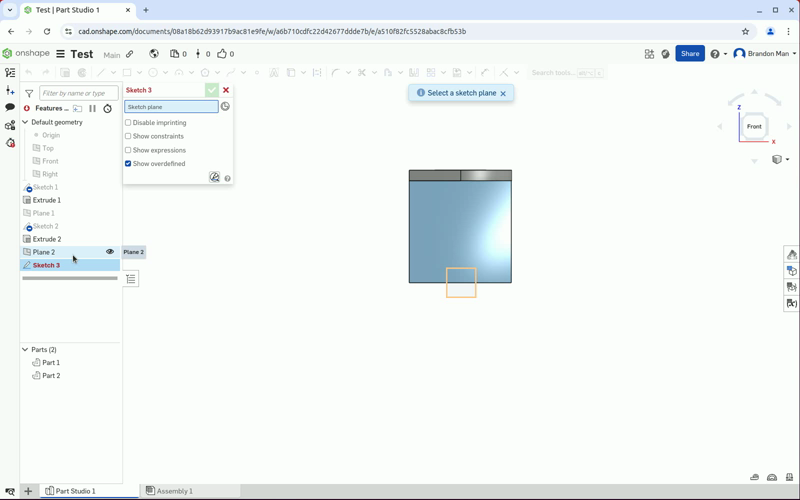
click(73, 254)
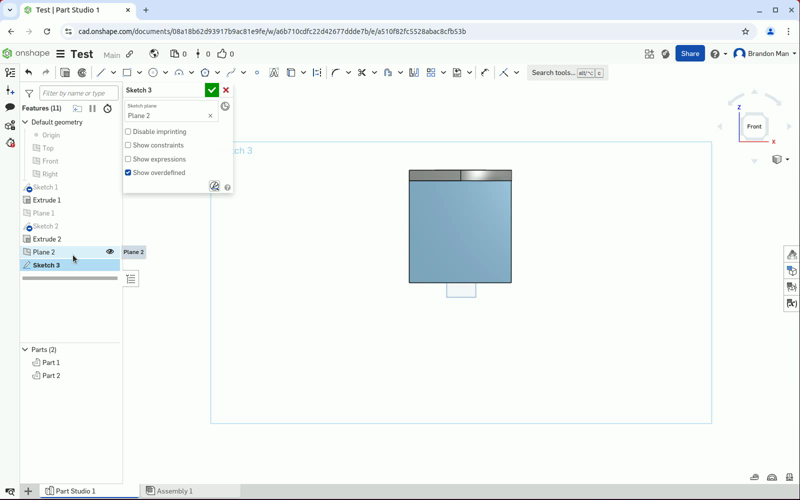
mouse_move(73, 352)
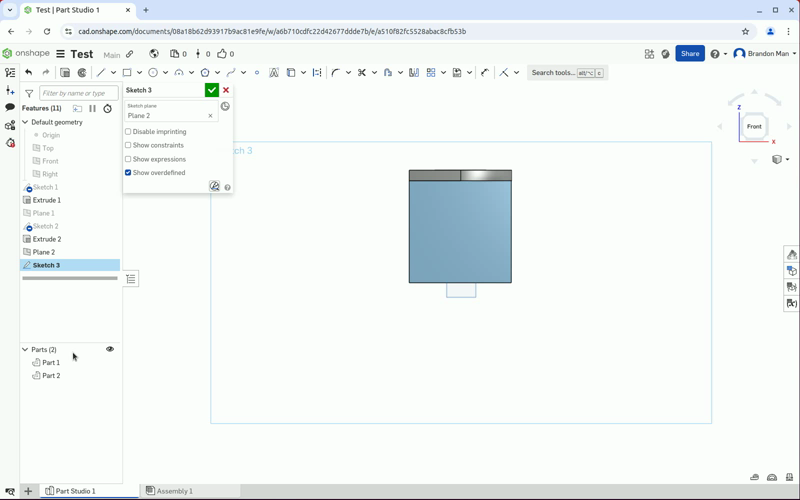
key(y)
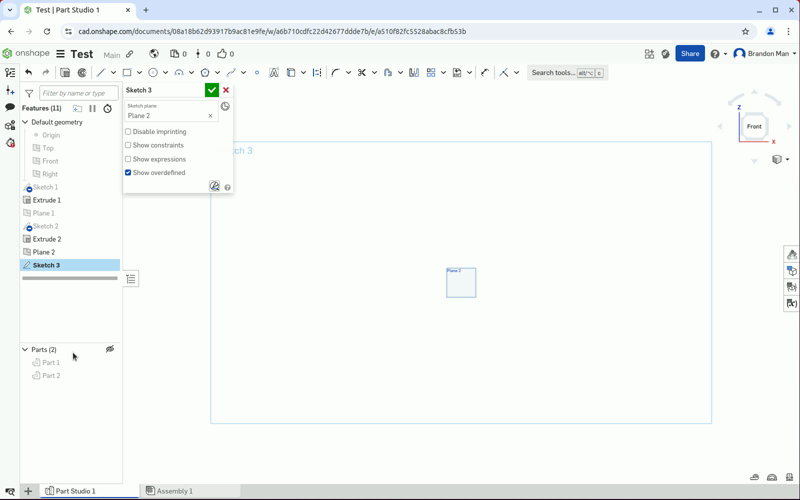
key(l)
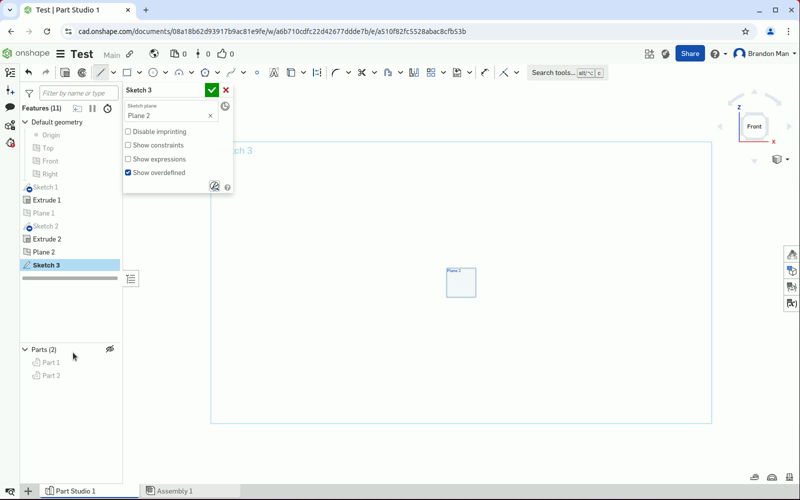
key_down(shift)
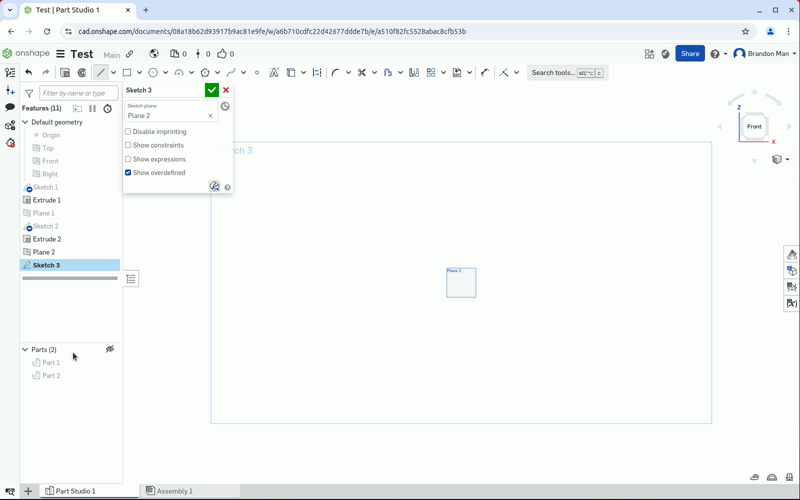
mouse_move(409, 282)
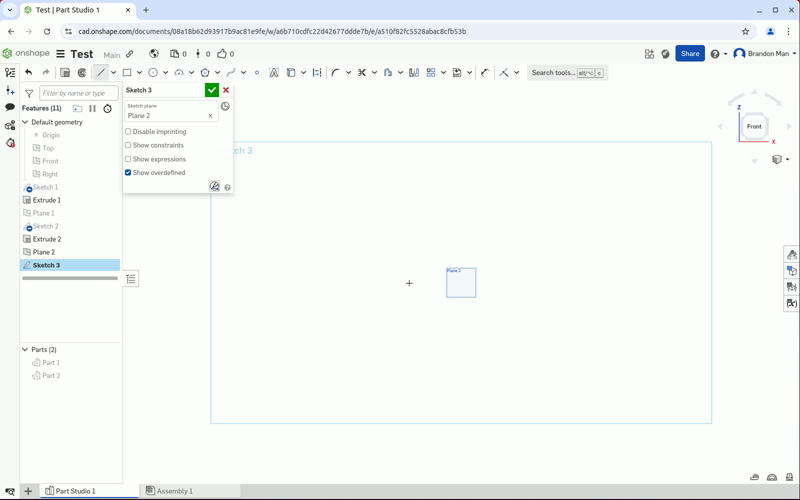
click(409, 282)
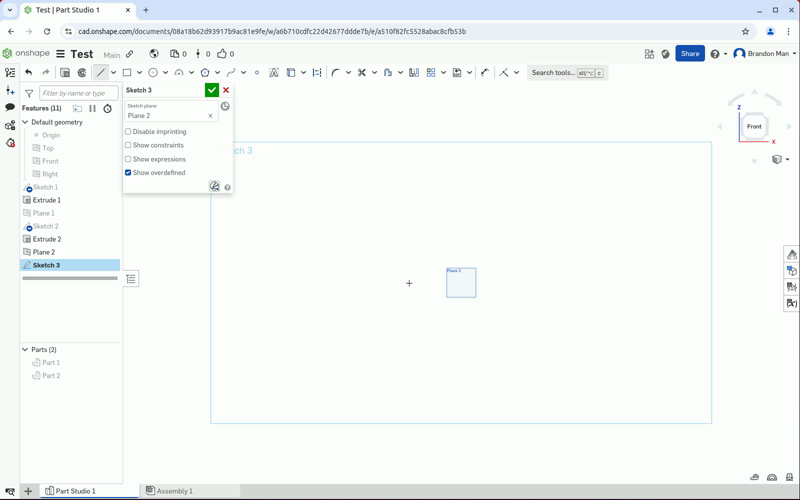
key_up(shift)
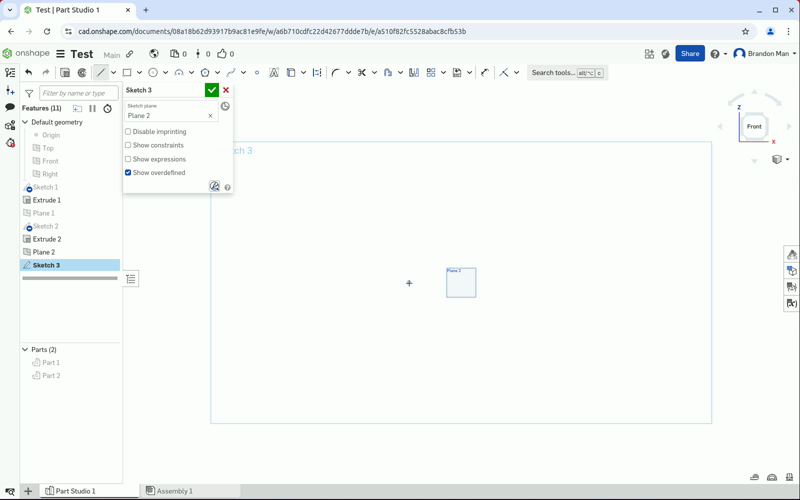
key_down(shift)
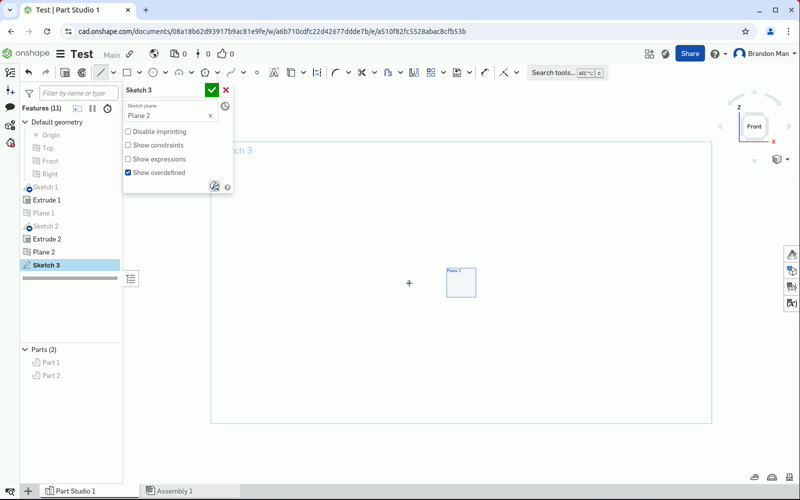
mouse_move(439, 282)
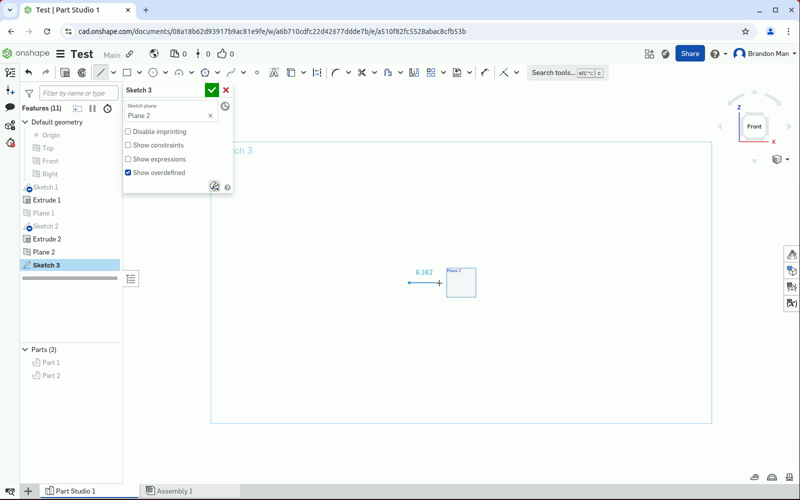
mouse_move(460, 282)
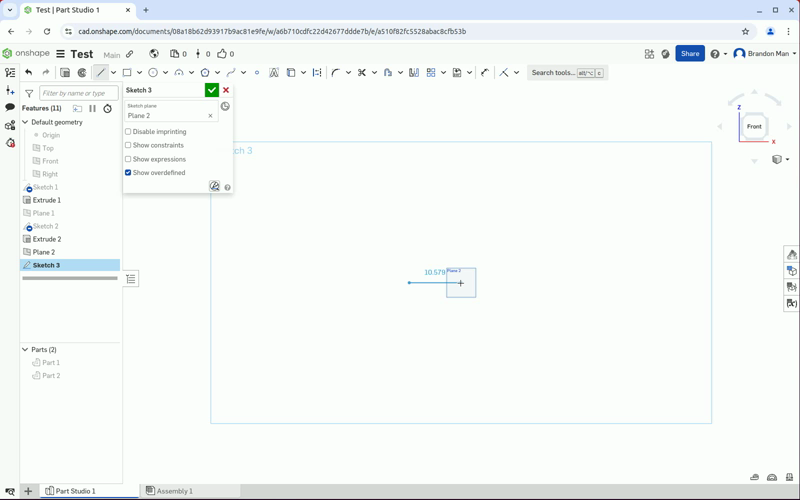
click(460, 282)
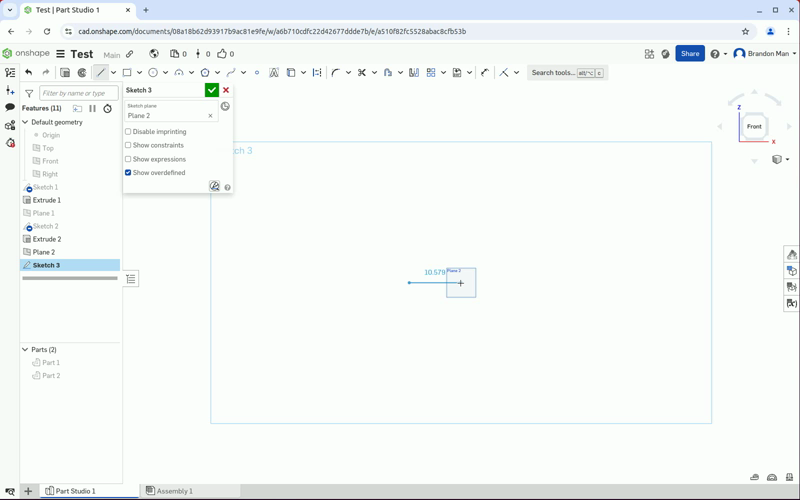
key_up(shift)
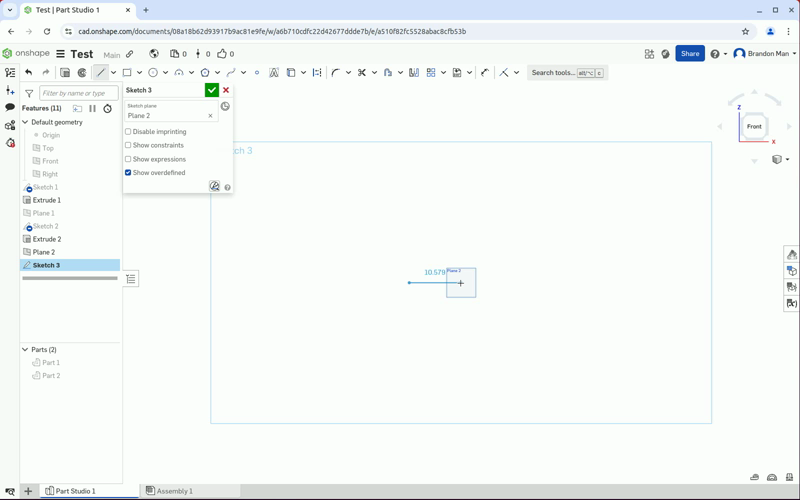
key(esc)
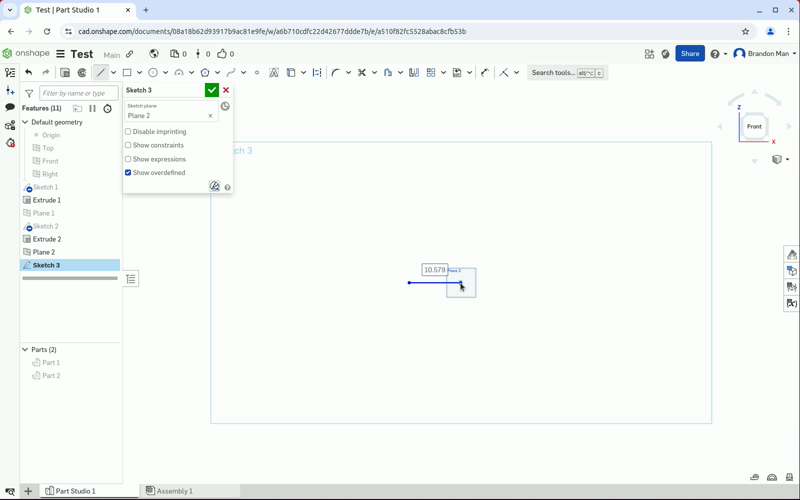
key(a)
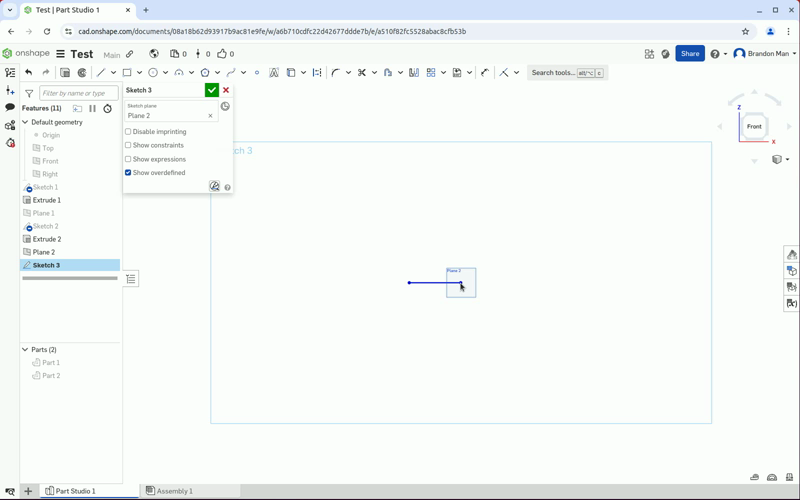
mouse_move(460, 282)
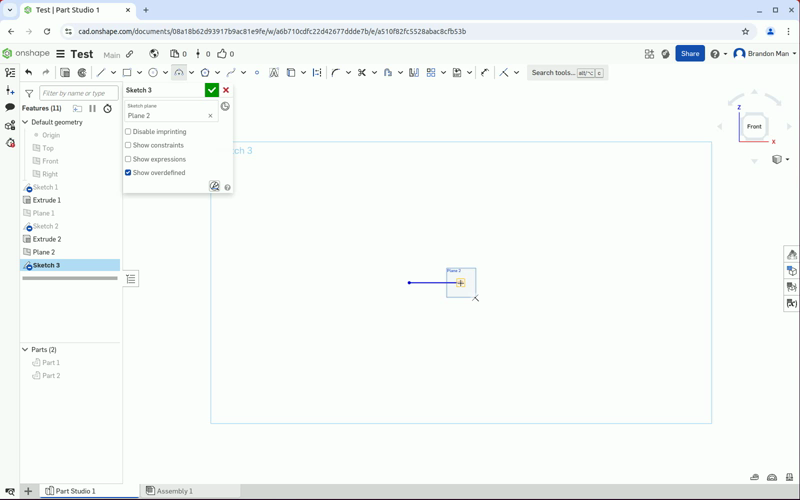
click(460, 282)
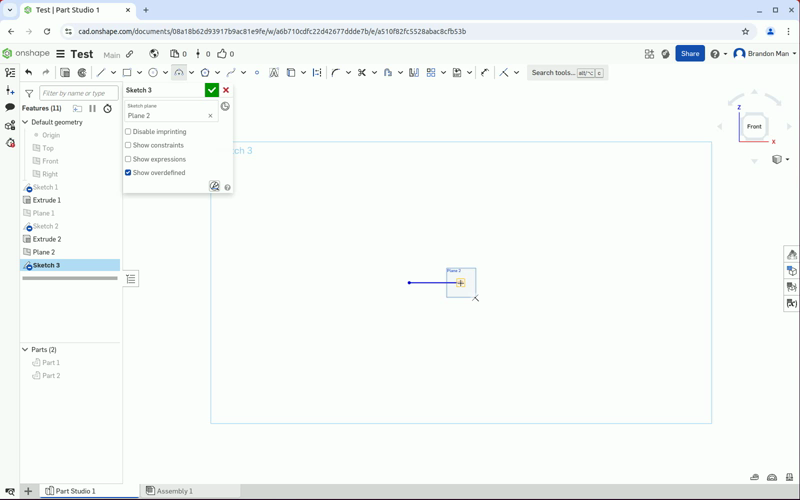
key_down(shift)
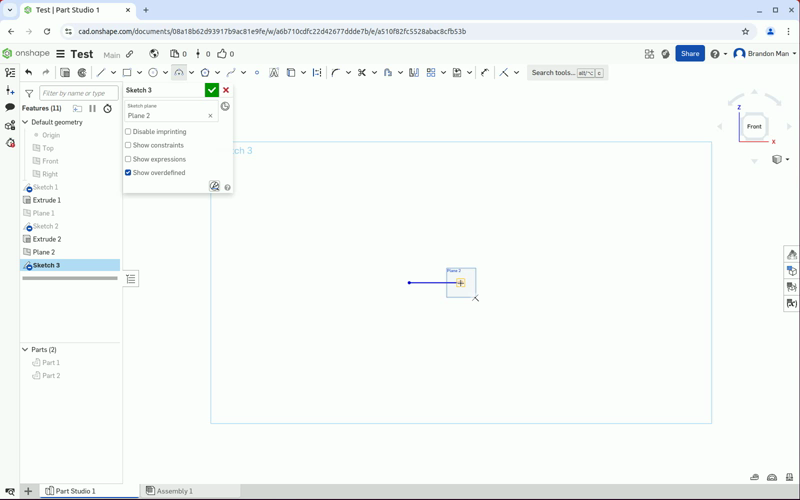
mouse_move(460, 180)
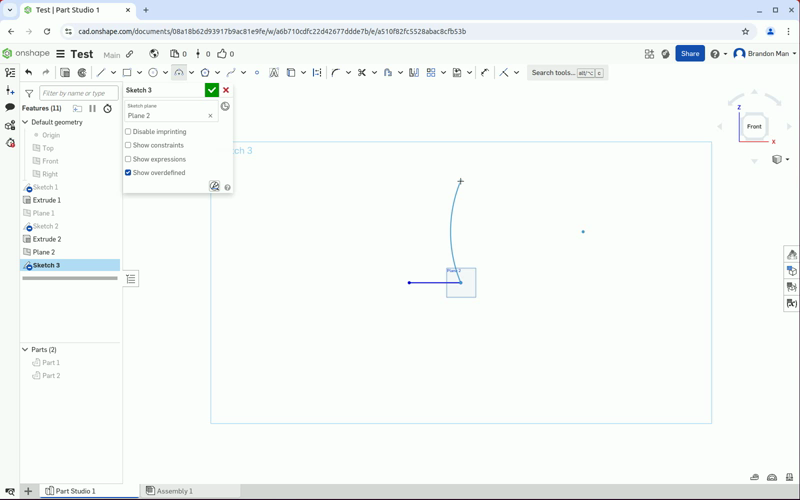
click(460, 180)
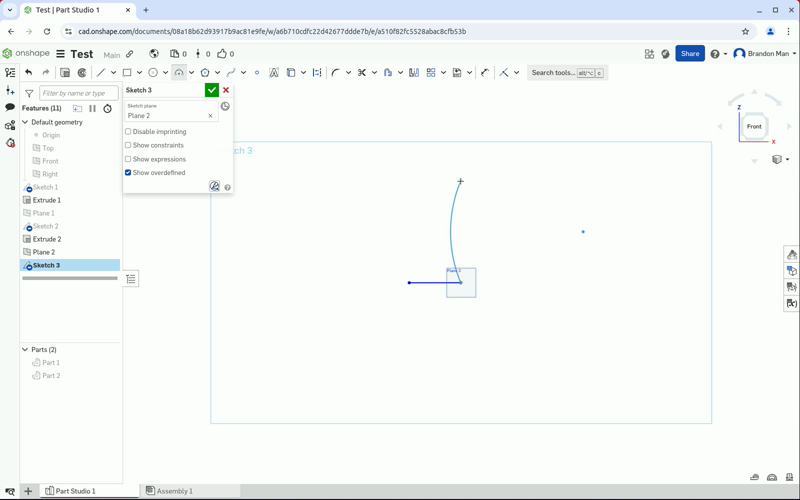
mouse_move(511, 231)
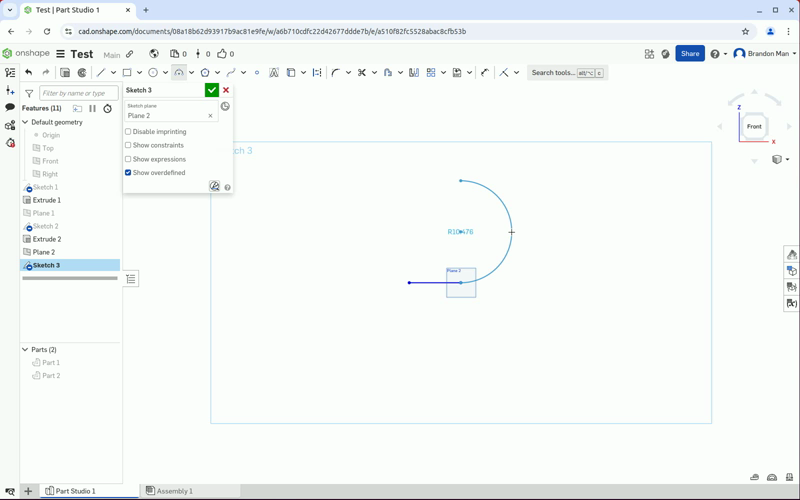
click(511, 231)
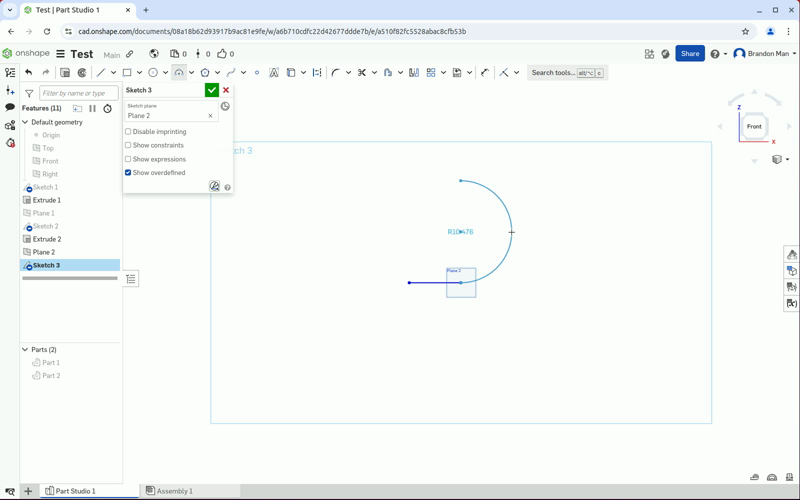
key_up(shift)
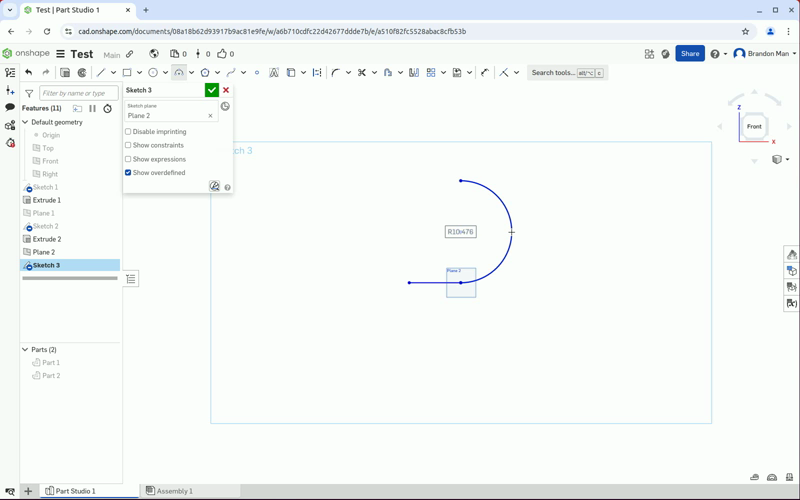
key(esc)
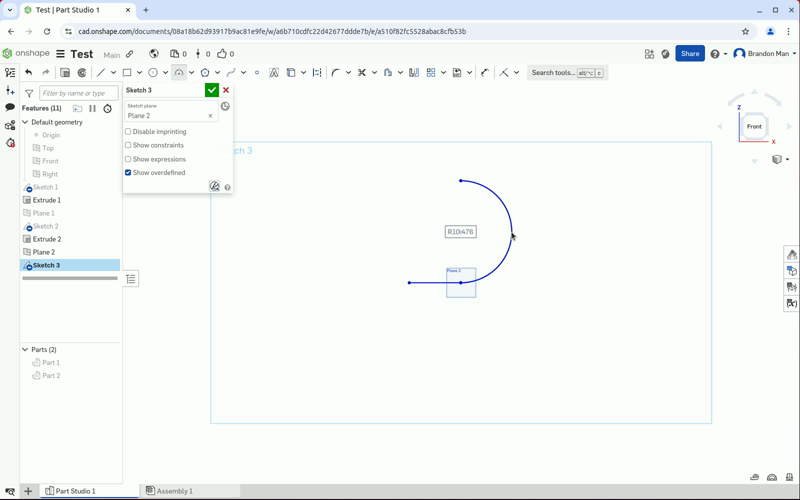
key(l)
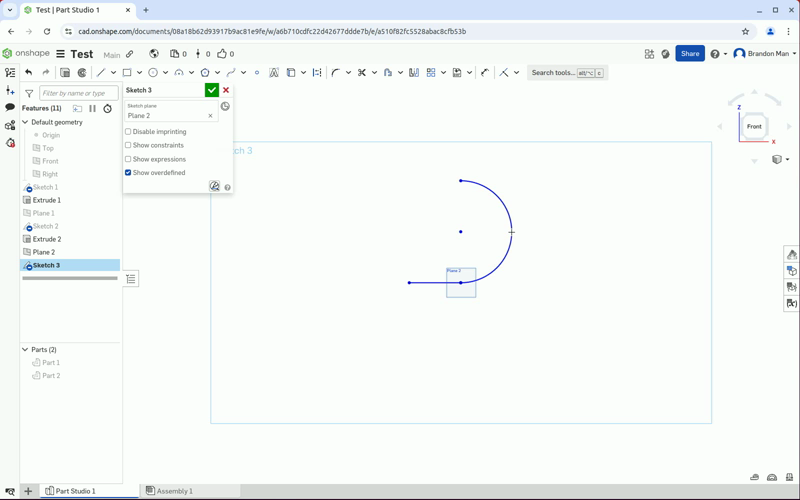
mouse_move(460, 180)
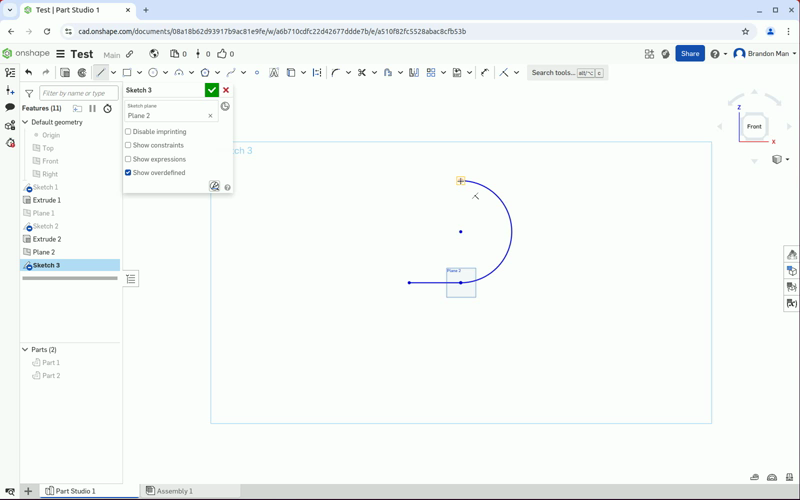
click(460, 180)
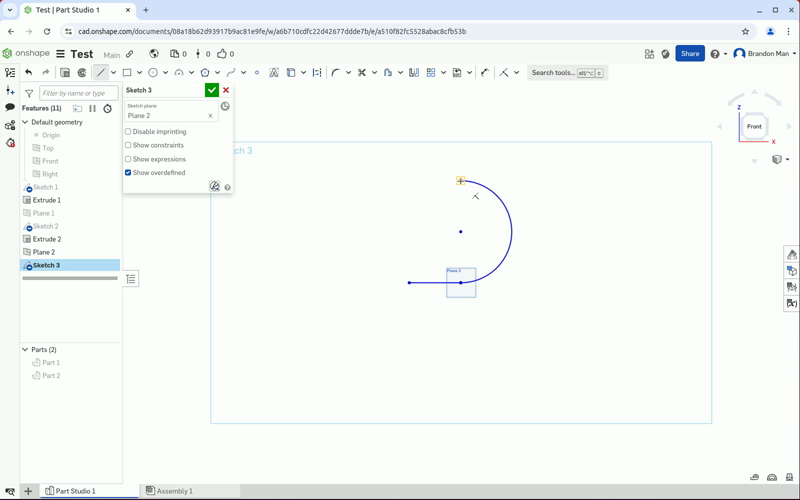
key_down(shift)
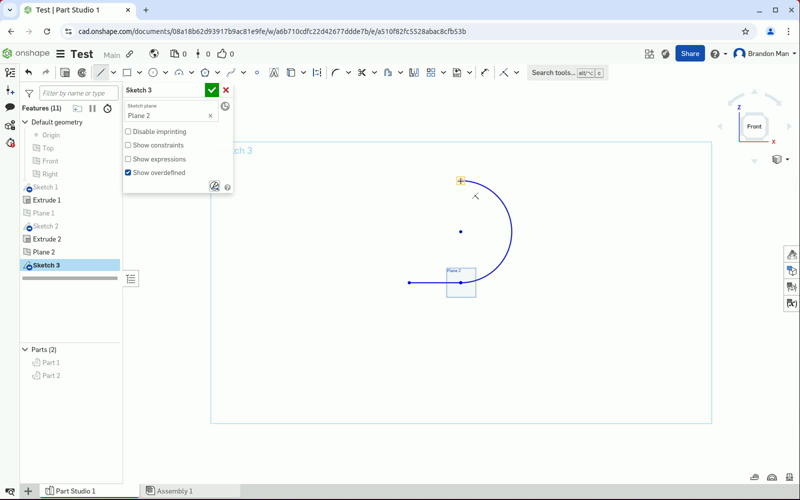
mouse_move(490, 180)
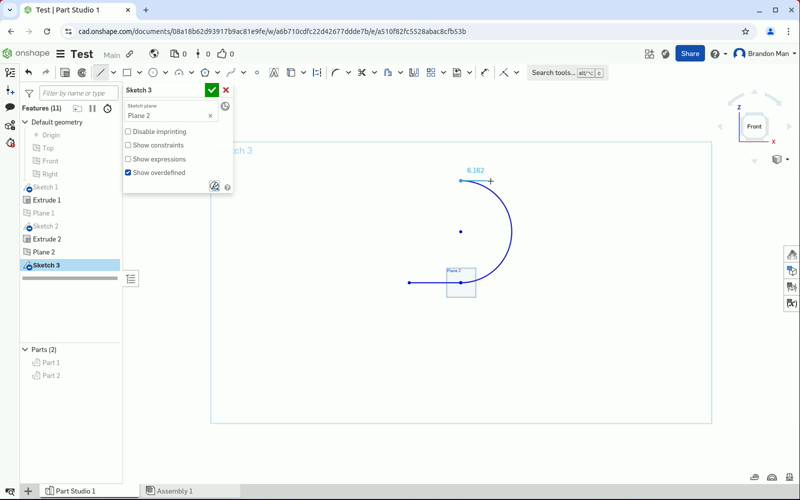
mouse_move(409, 180)
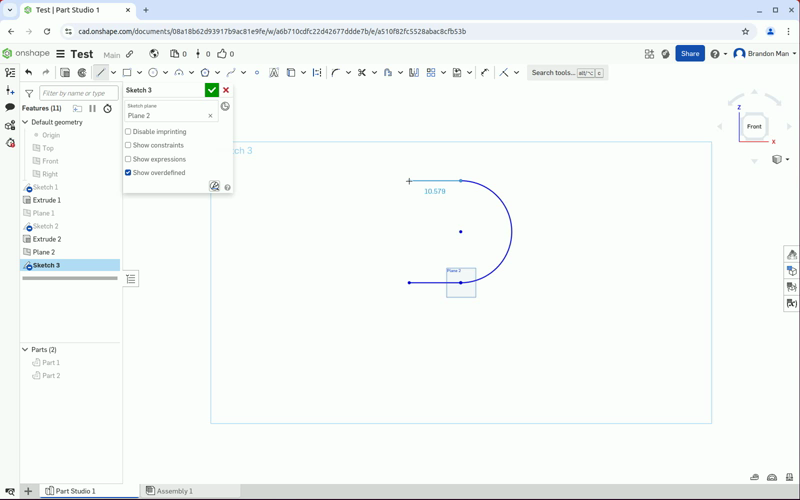
click(409, 180)
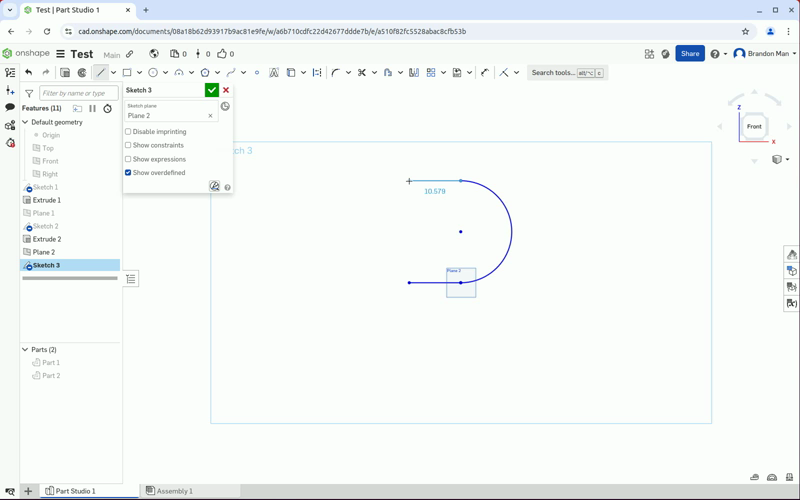
key_up(shift)
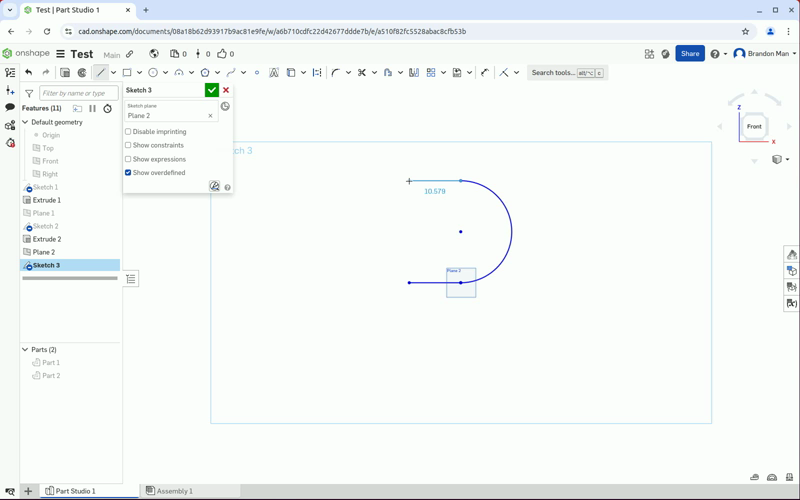
key_down(shift)
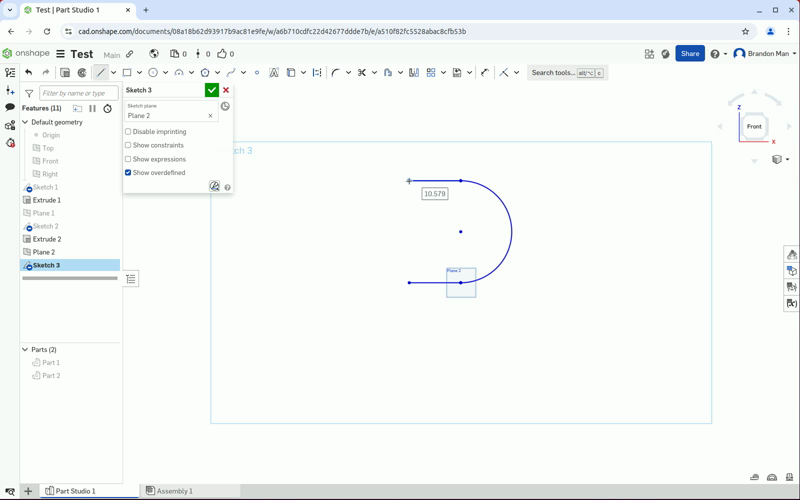
mouse_move(409, 282)
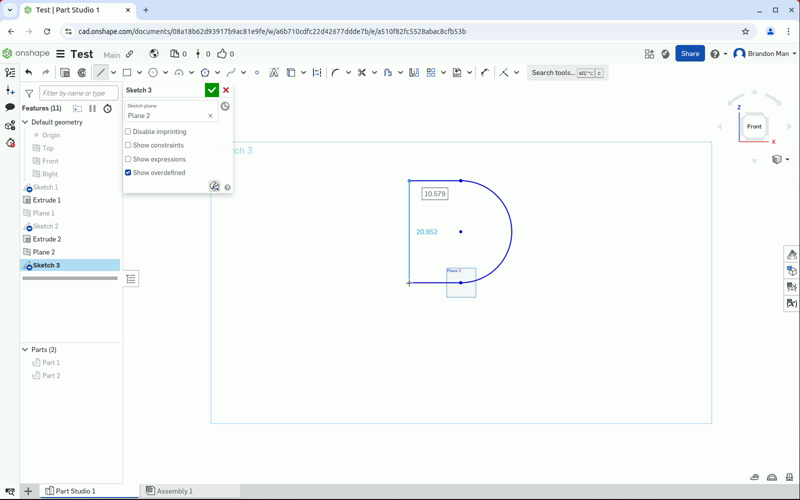
key_up(shift)
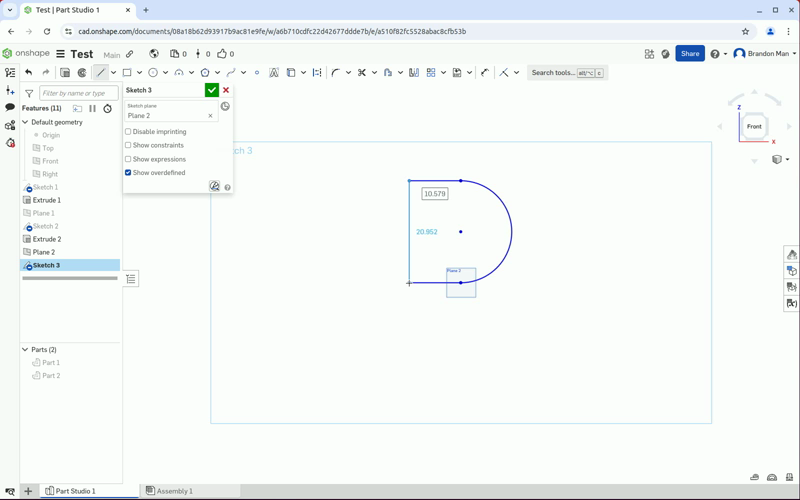
click(409, 282)
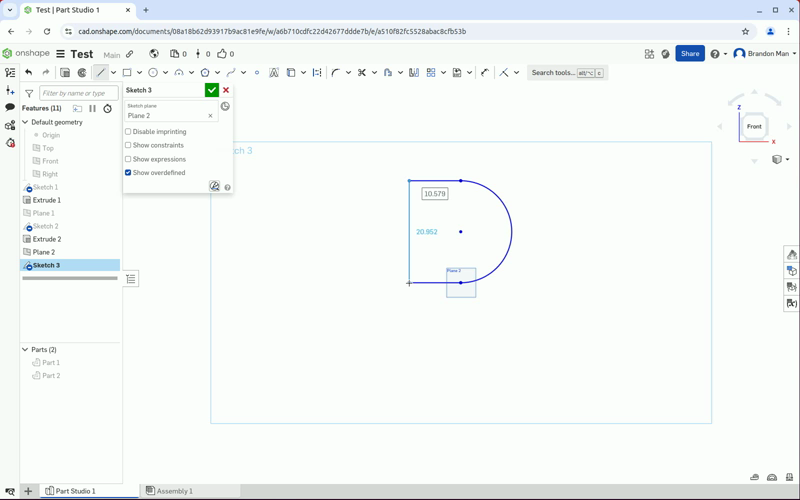
key(esc)
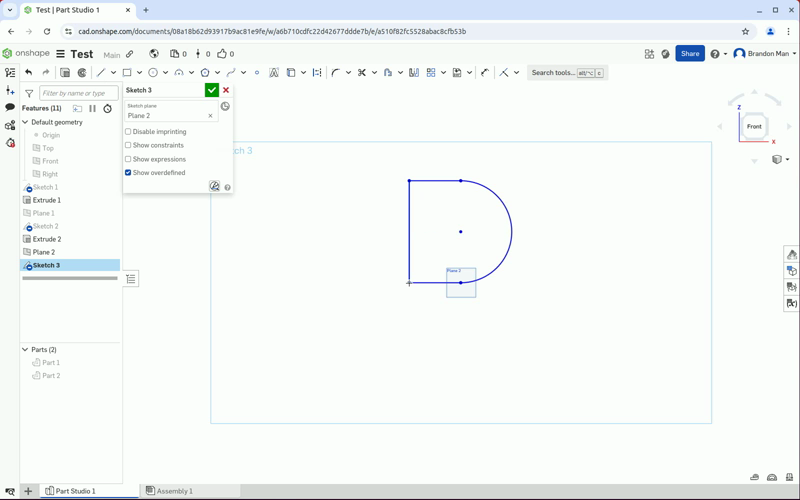
key(l)
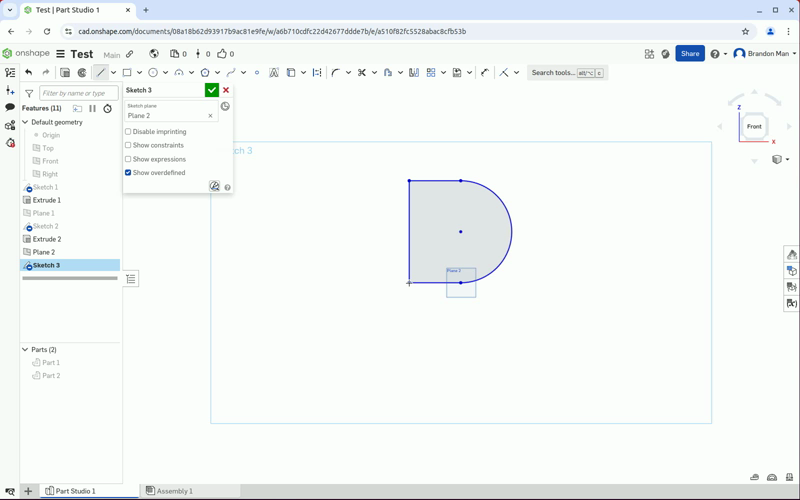
key_down(shift)
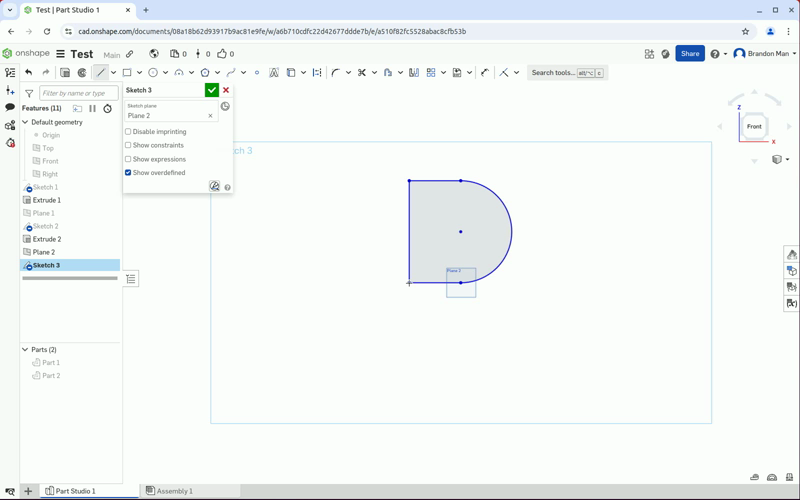
mouse_move(434, 257)
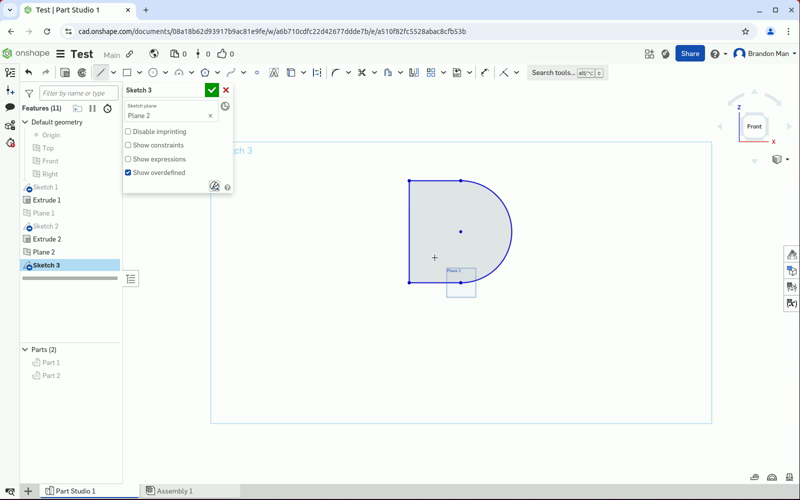
click(434, 257)
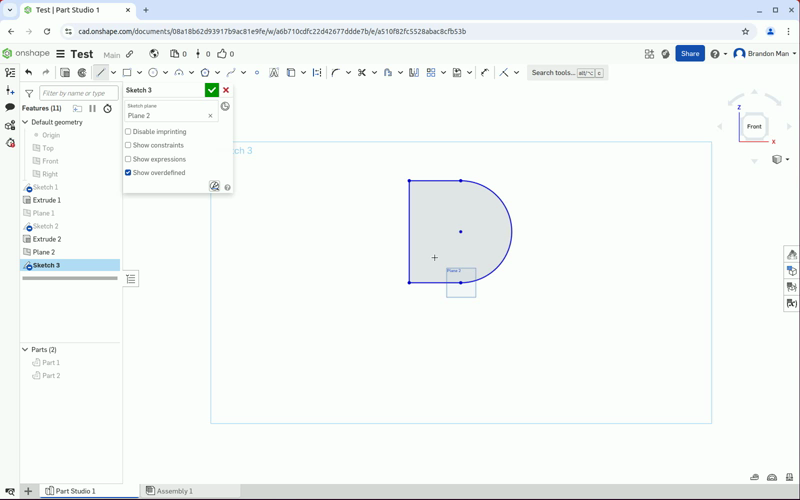
key_up(shift)
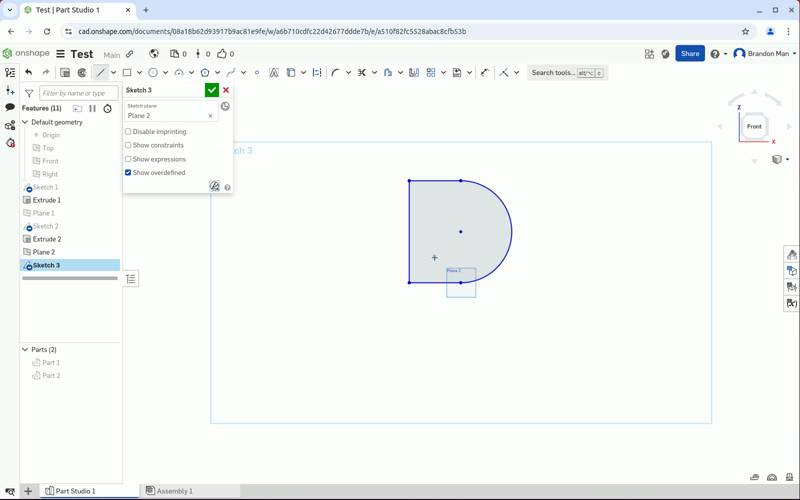
key_down(shift)
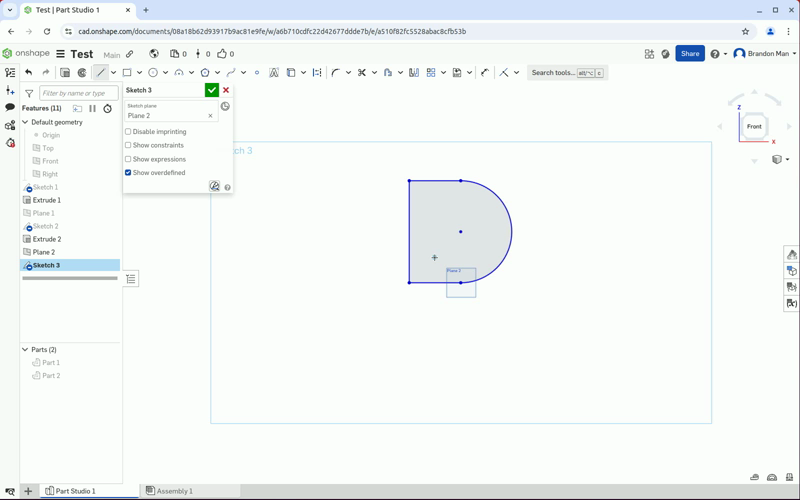
mouse_move(464, 257)
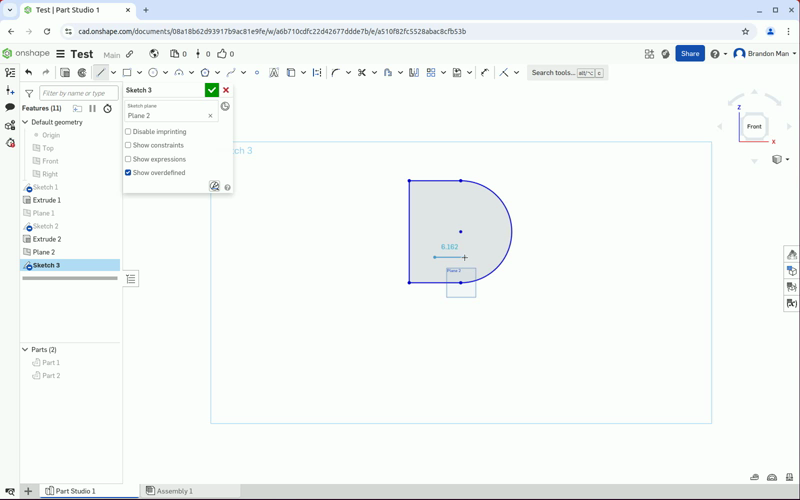
mouse_move(460, 257)
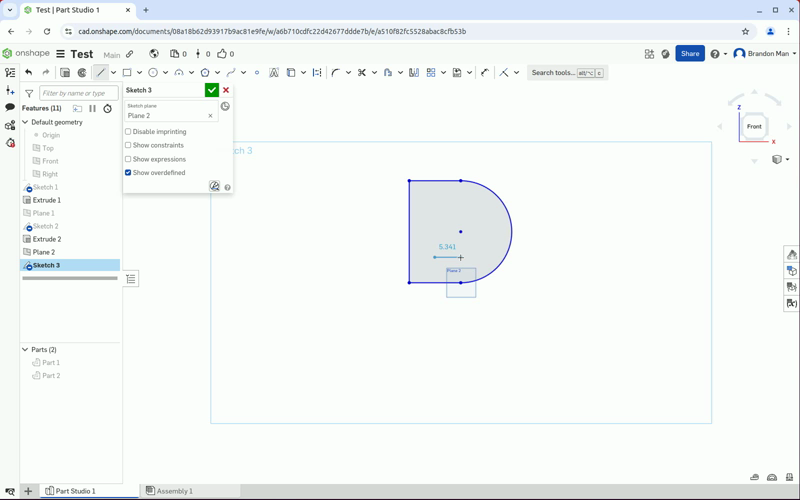
click(460, 257)
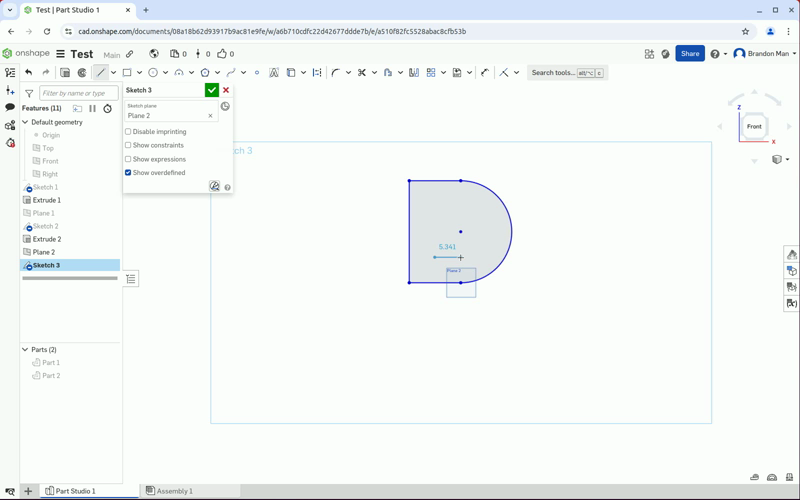
key_up(shift)
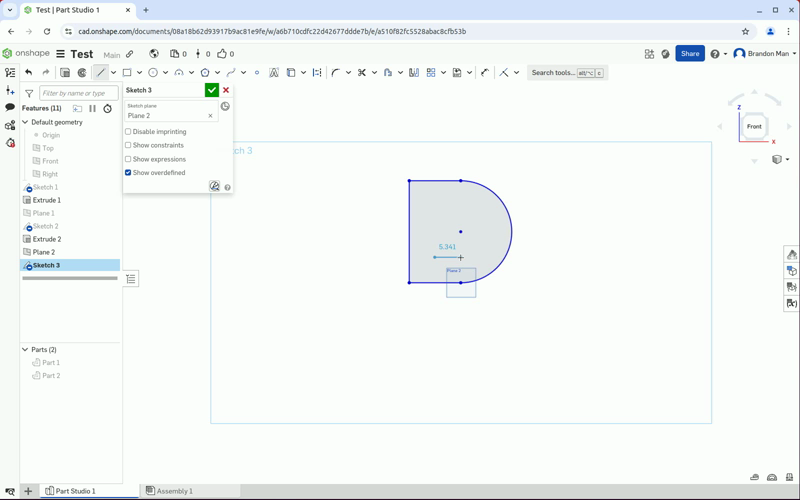
key(esc)
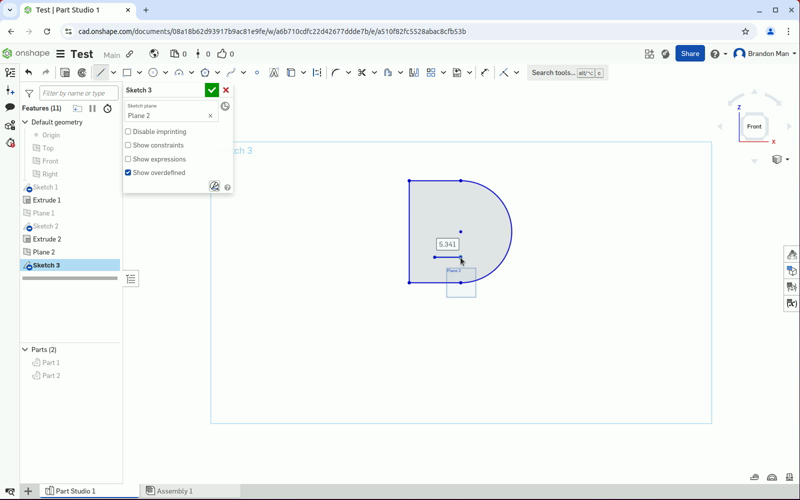
key(a)
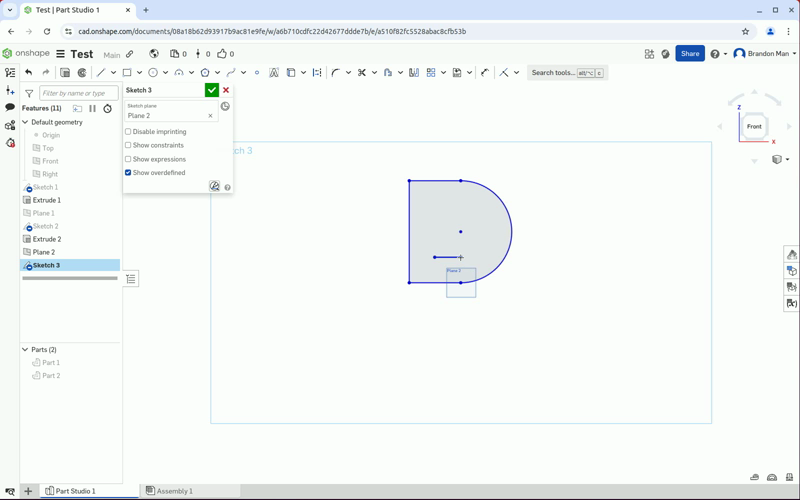
mouse_move(460, 257)
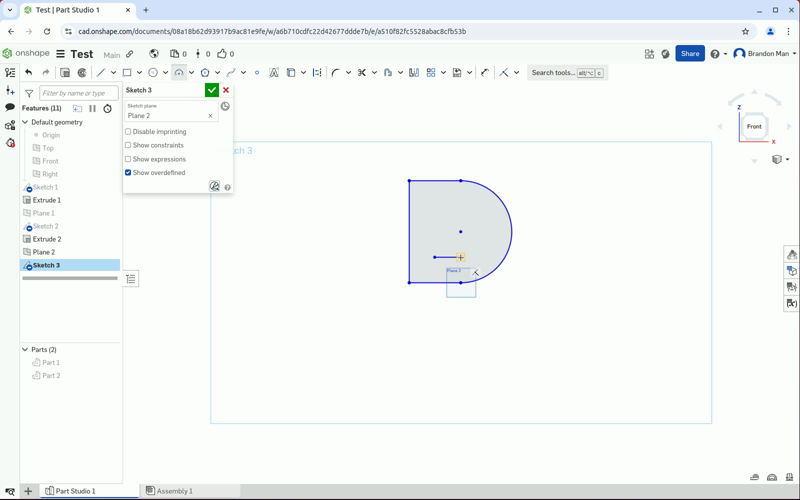
click(460, 257)
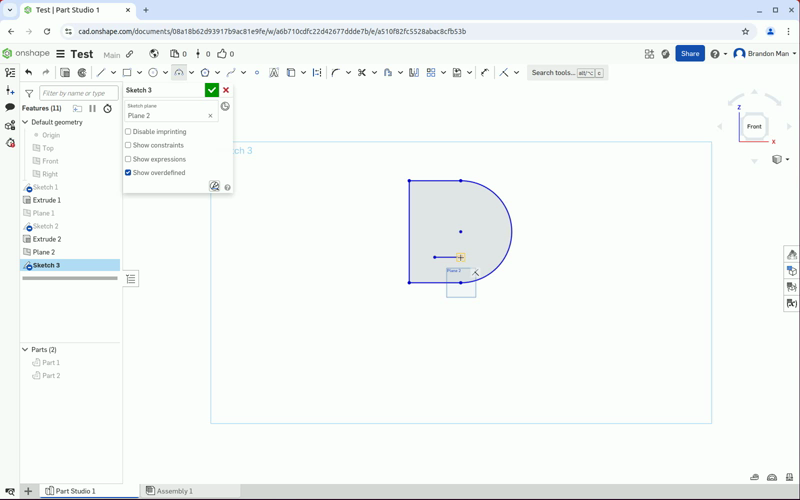
key_down(shift)
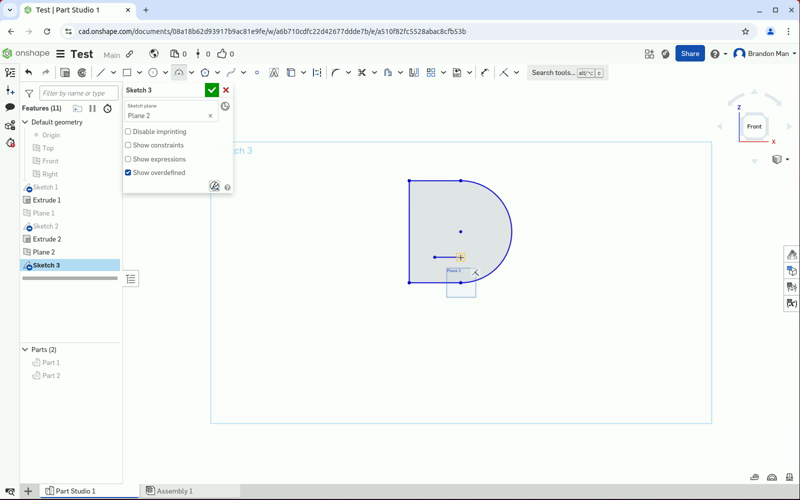
mouse_move(460, 206)
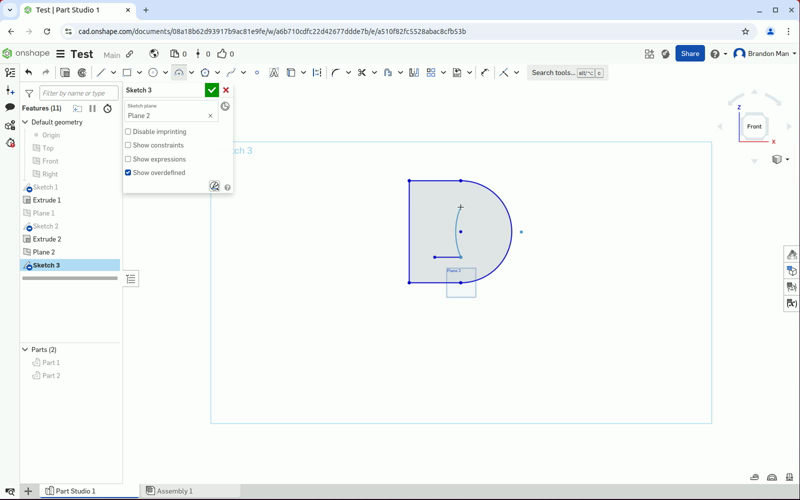
click(460, 206)
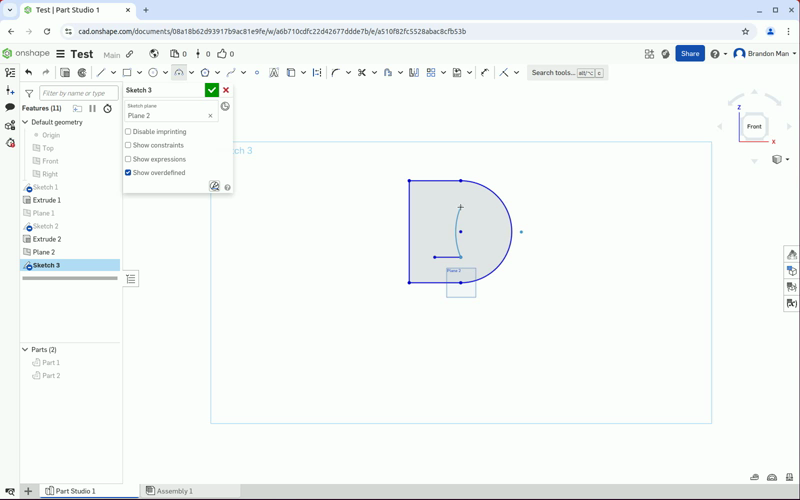
mouse_move(486, 231)
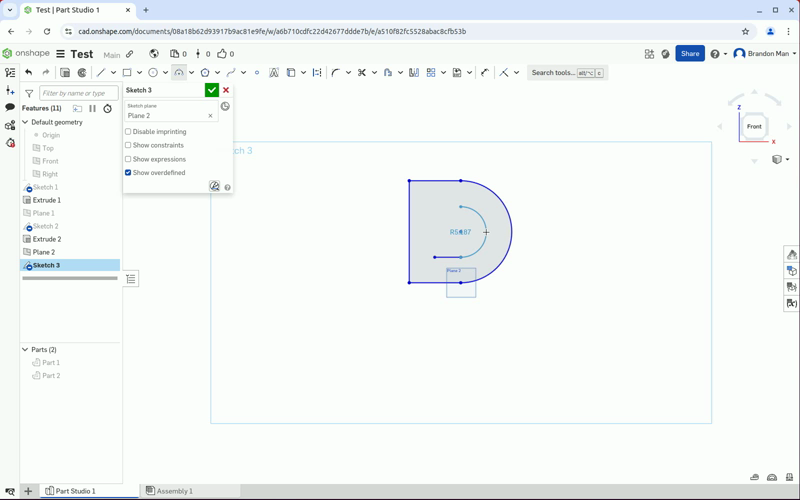
click(486, 231)
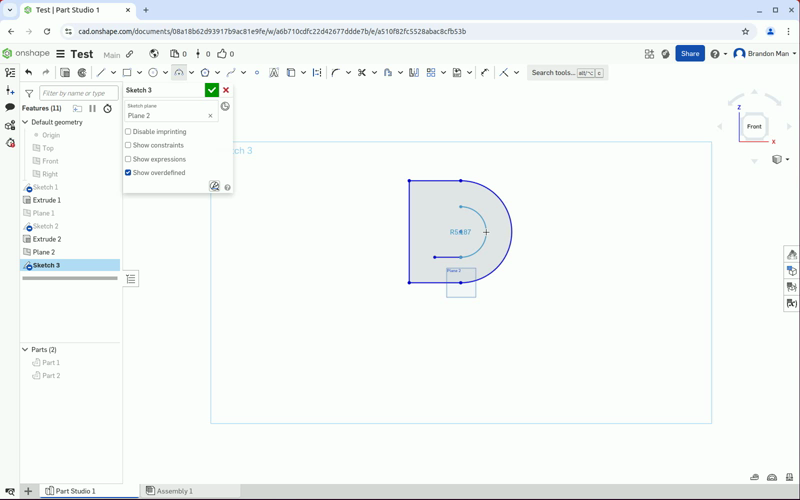
key_up(shift)
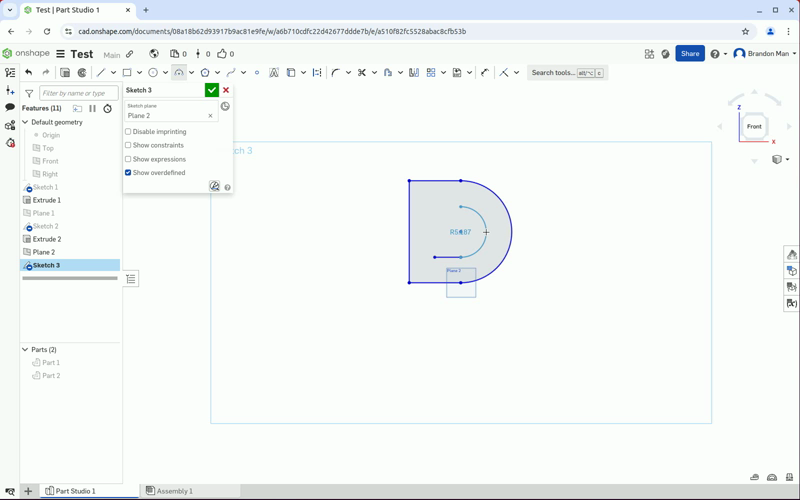
key(esc)
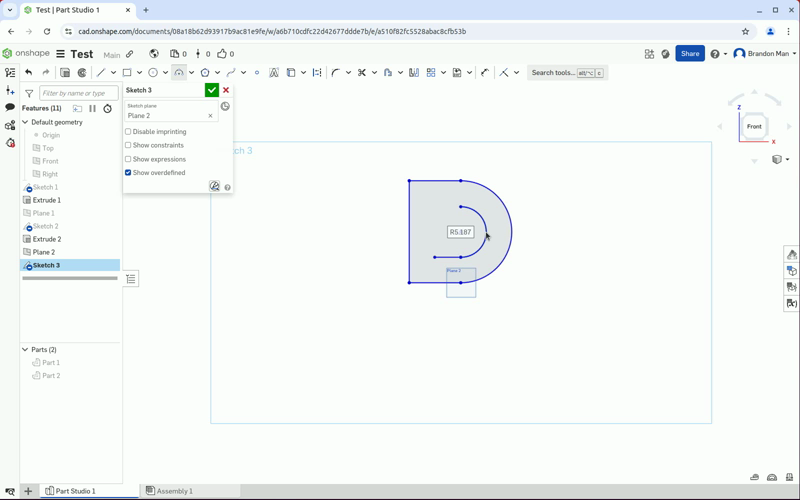
key(l)
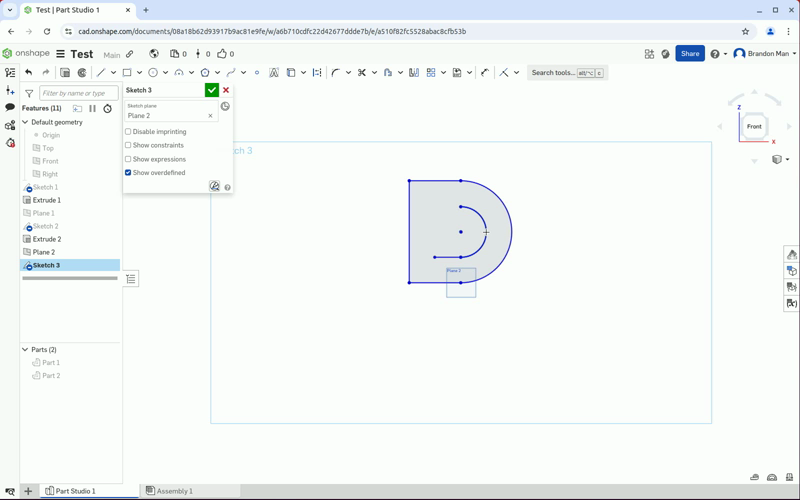
mouse_move(460, 206)
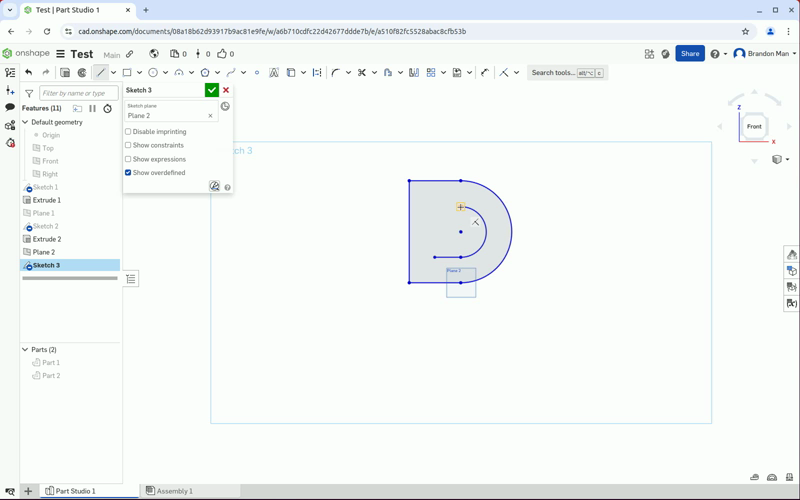
click(460, 206)
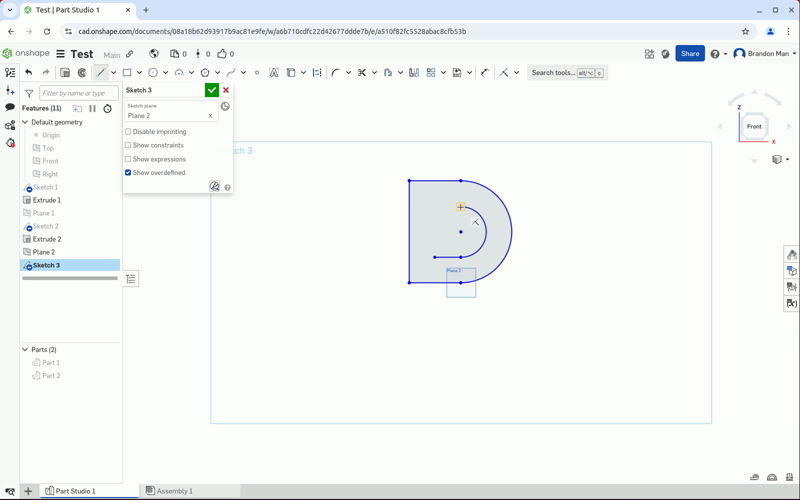
key_down(shift)
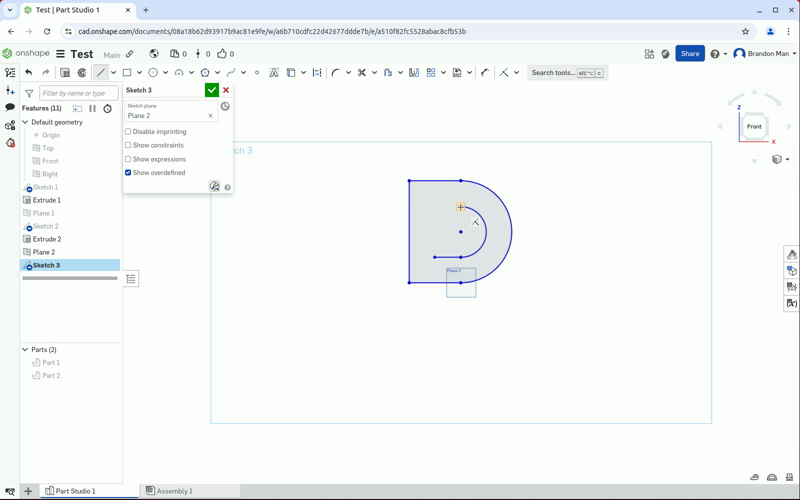
mouse_move(490, 206)
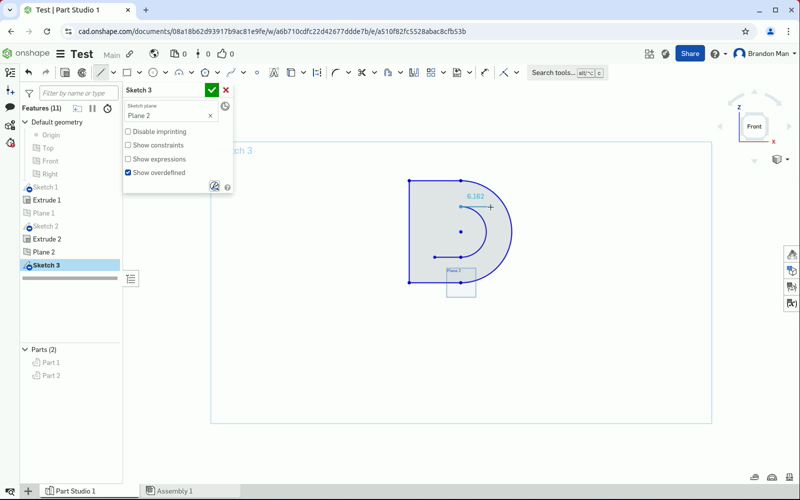
mouse_move(434, 206)
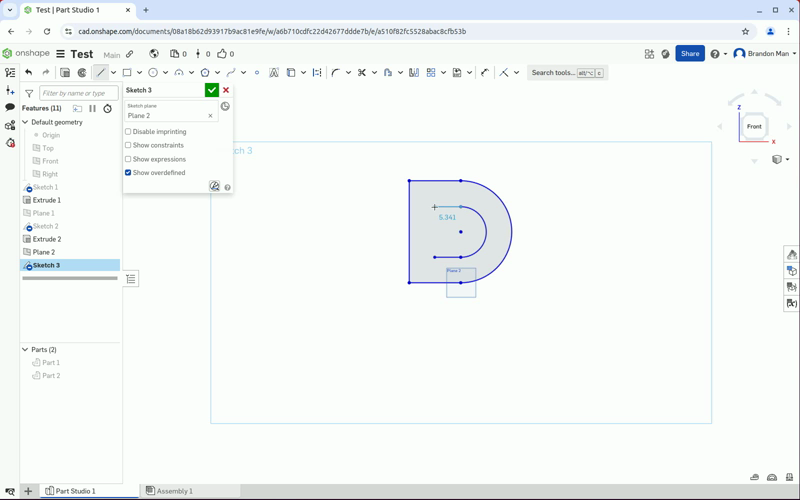
click(434, 206)
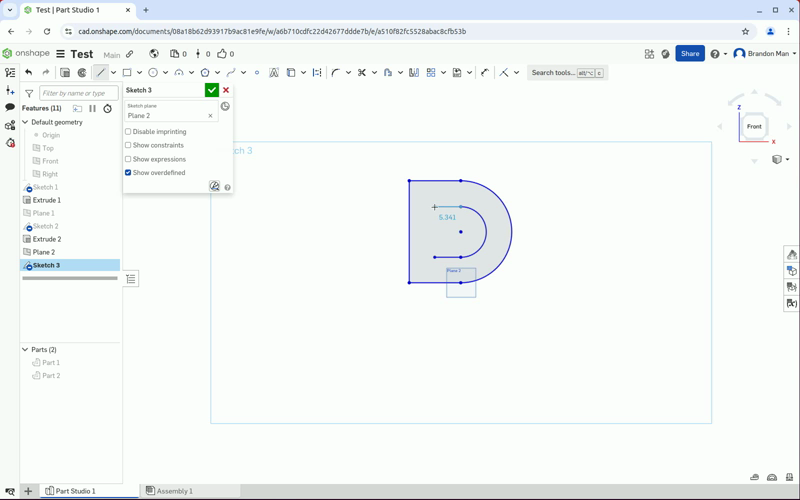
key_up(shift)
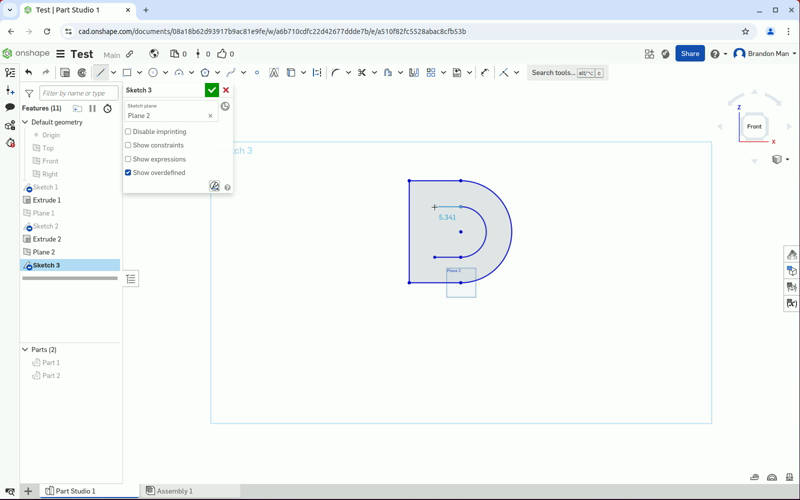
mouse_move(464, 206)
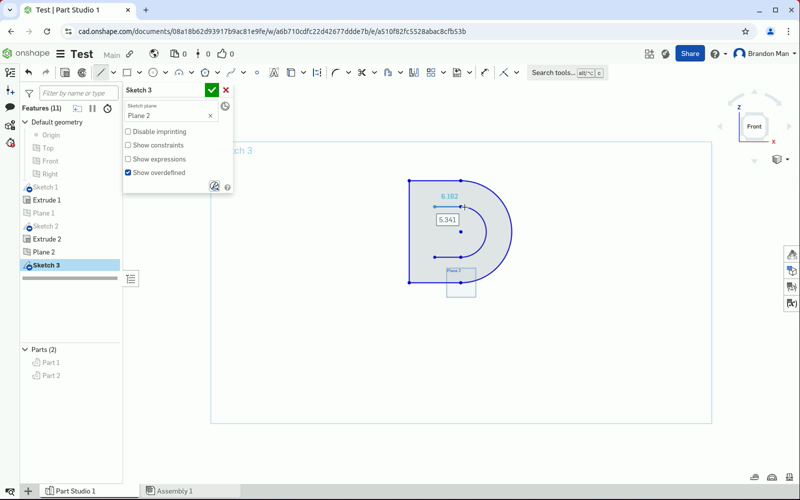
key_down(shift)
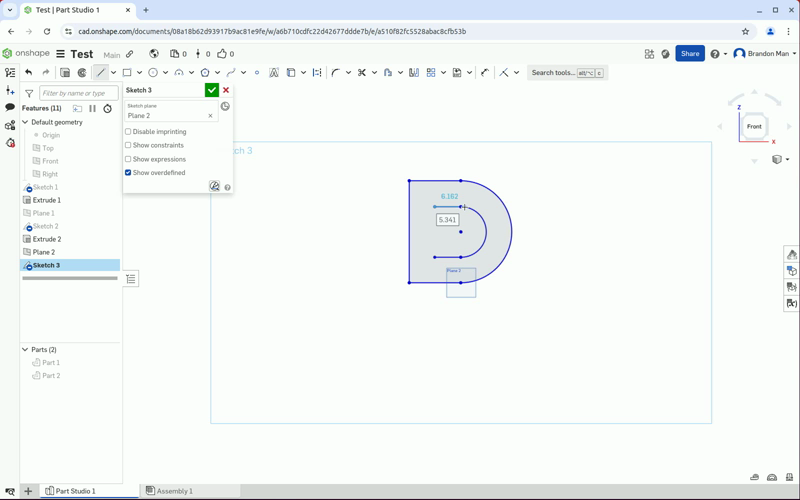
mouse_move(434, 257)
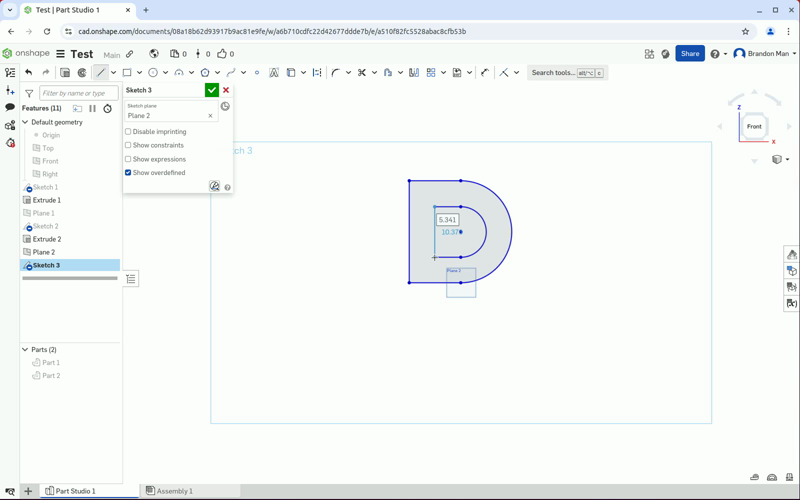
key_up(shift)
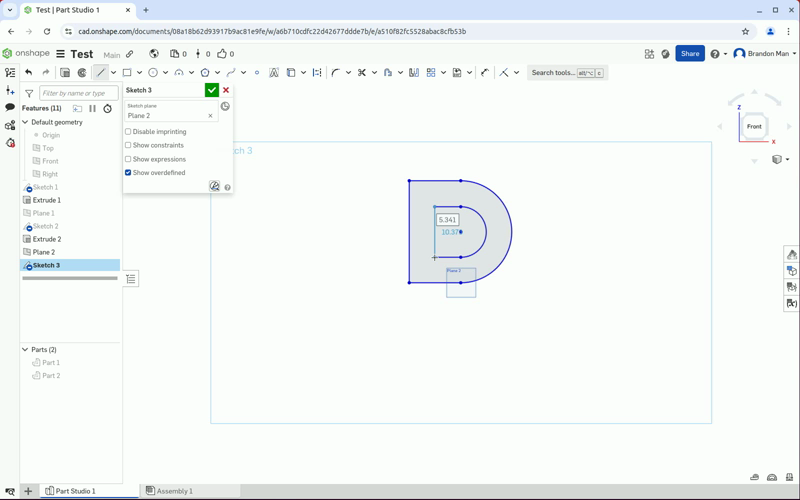
click(434, 257)
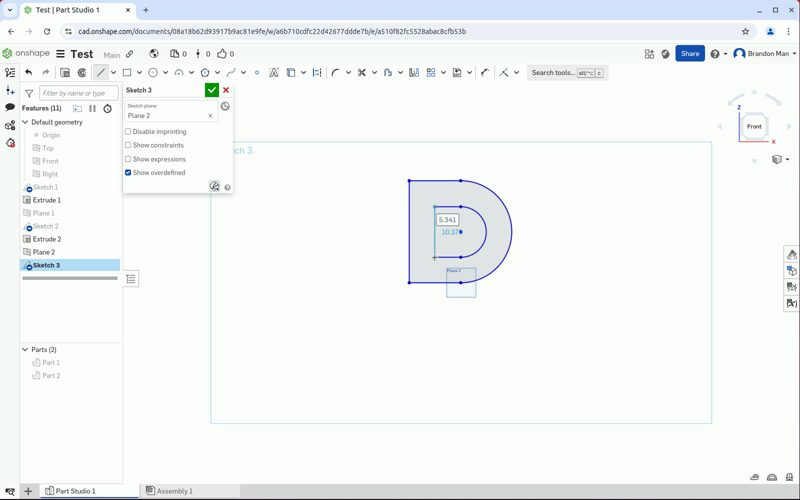
key(esc)
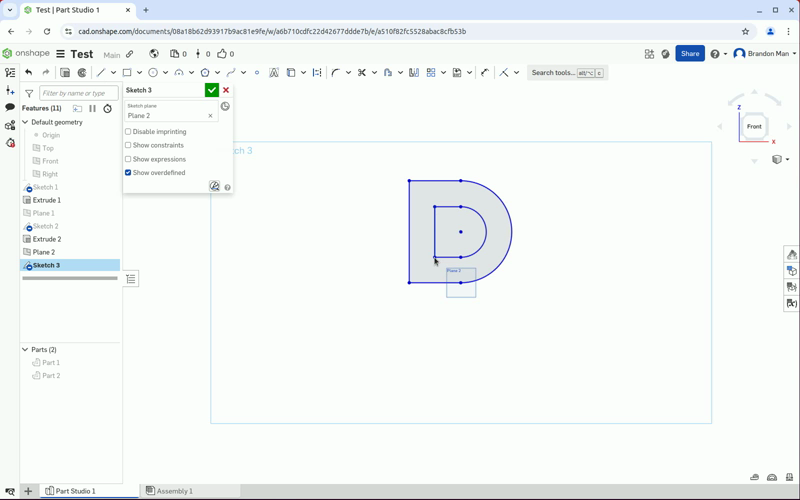
mouse_move(446, 274)
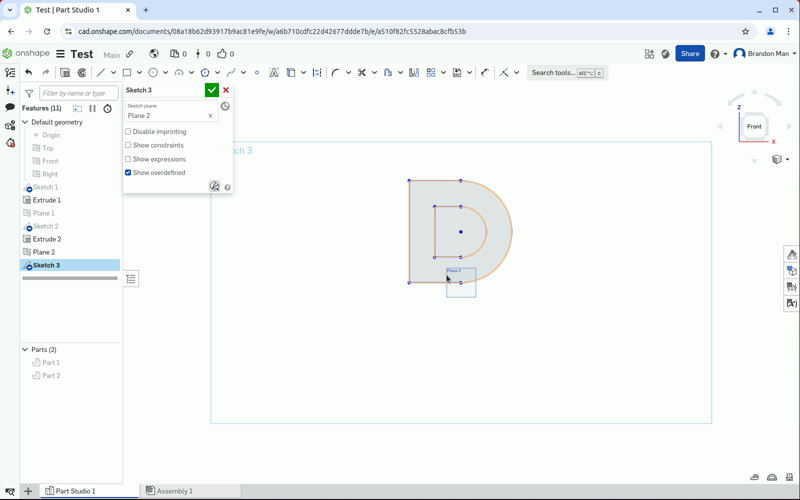
click(446, 274)
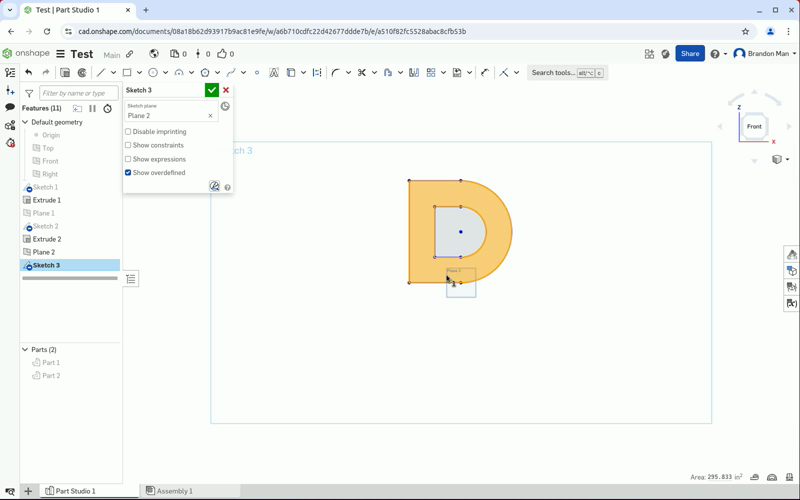
mouse_move(73, 352)
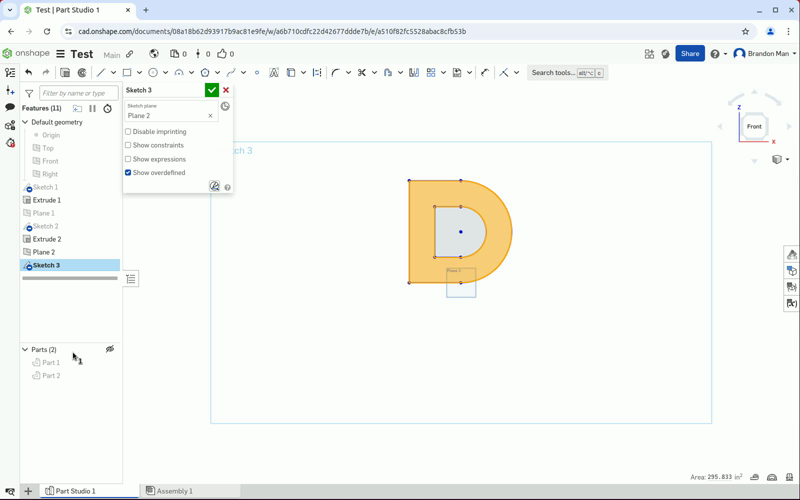
key(shift+y)
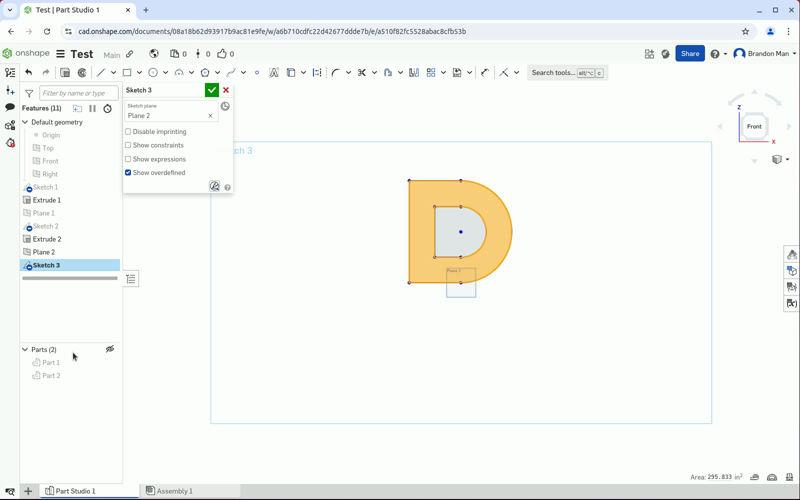
key(shift+e)
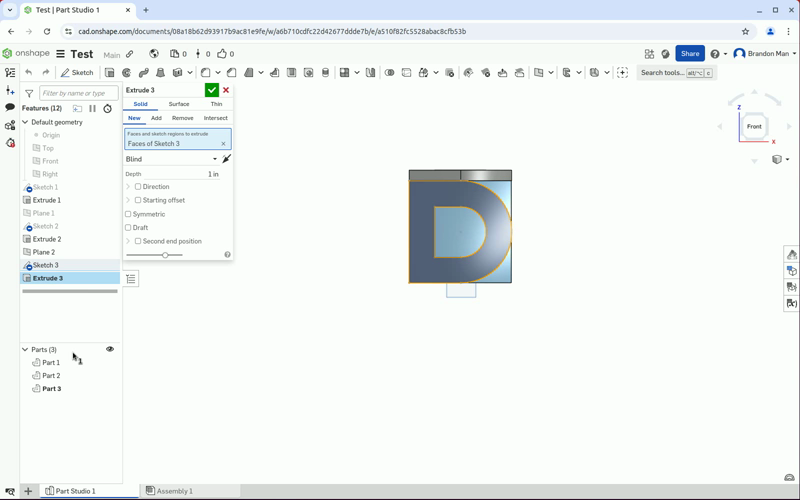
mouse_move(143, 106)
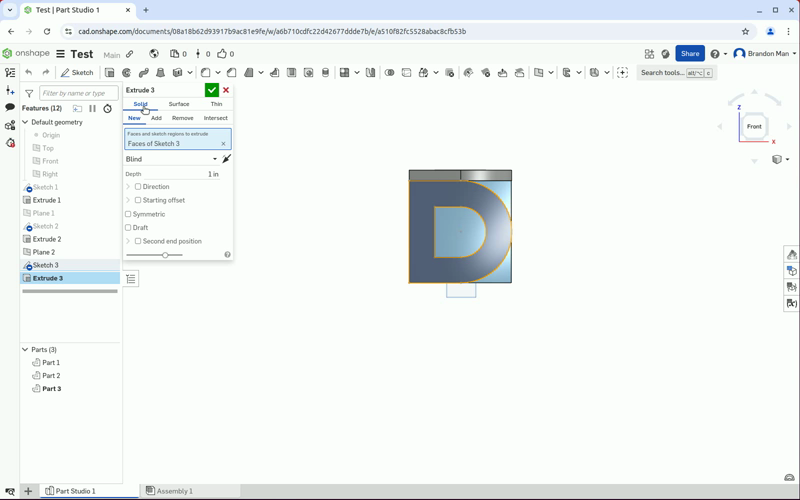
click(143, 106)
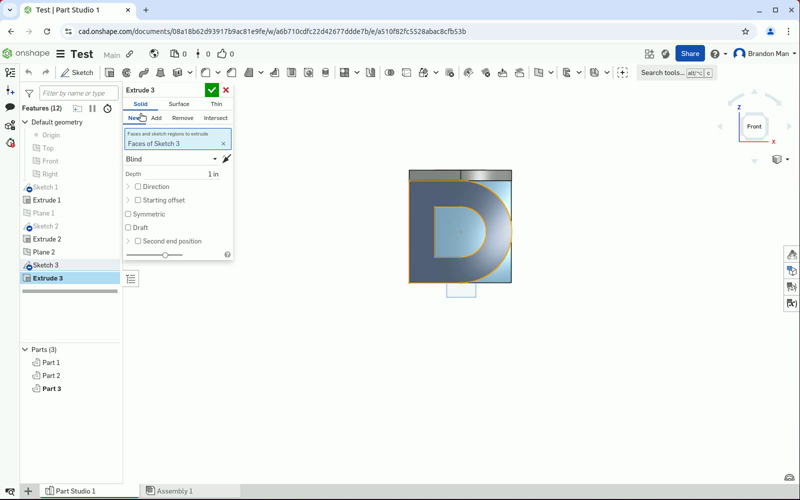
mouse_move(137, 120)
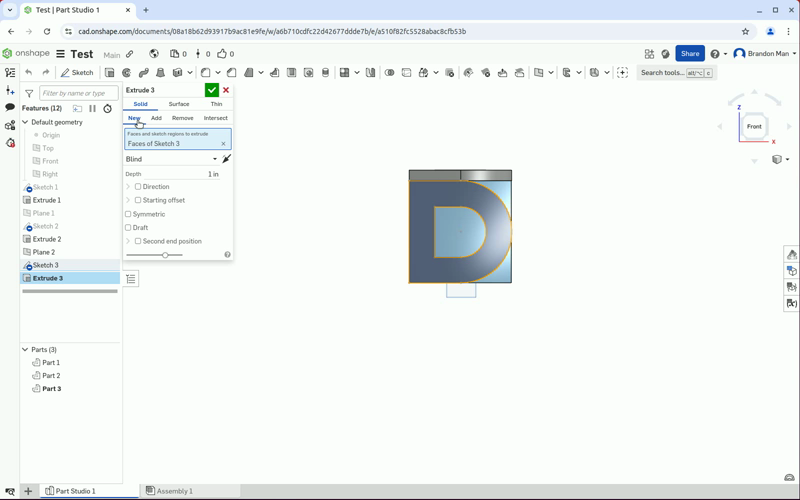
click(137, 120)
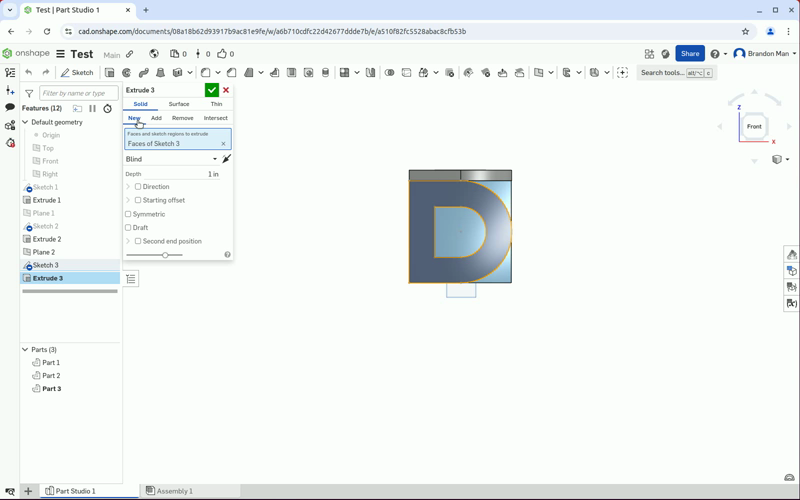
key(tab, 4)
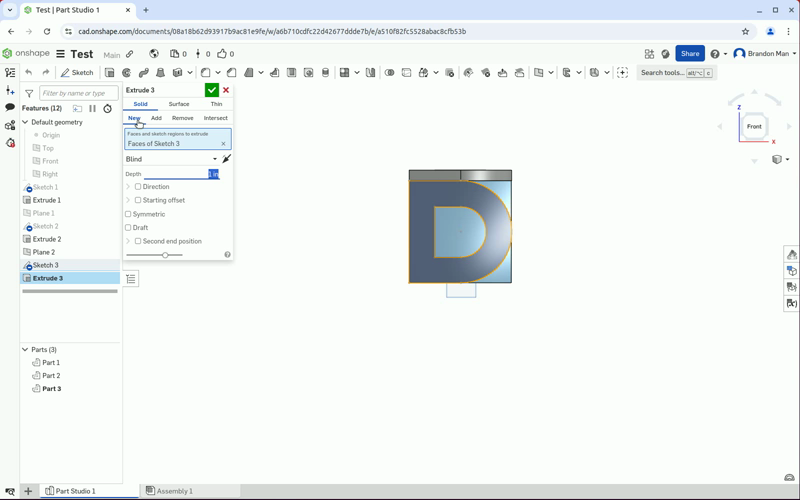
text(2.166)
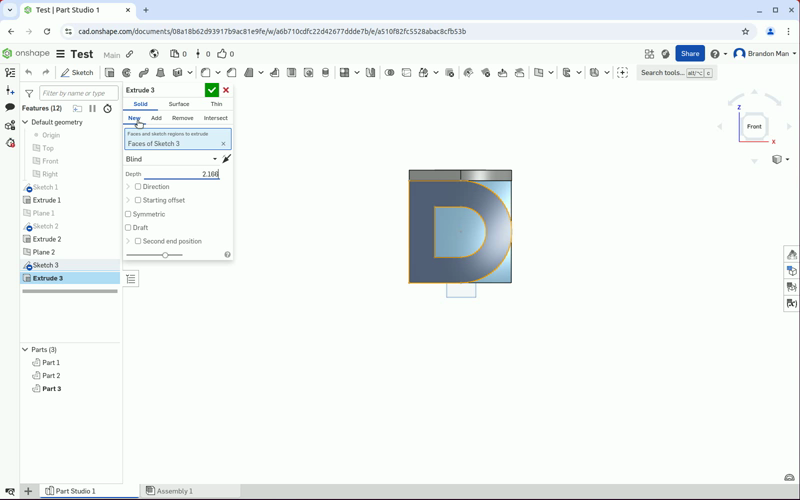
key(enter)
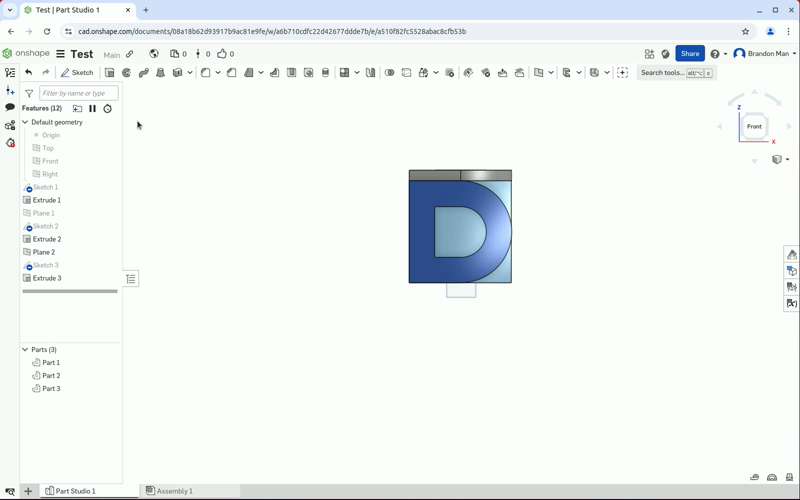
key(shift+h)
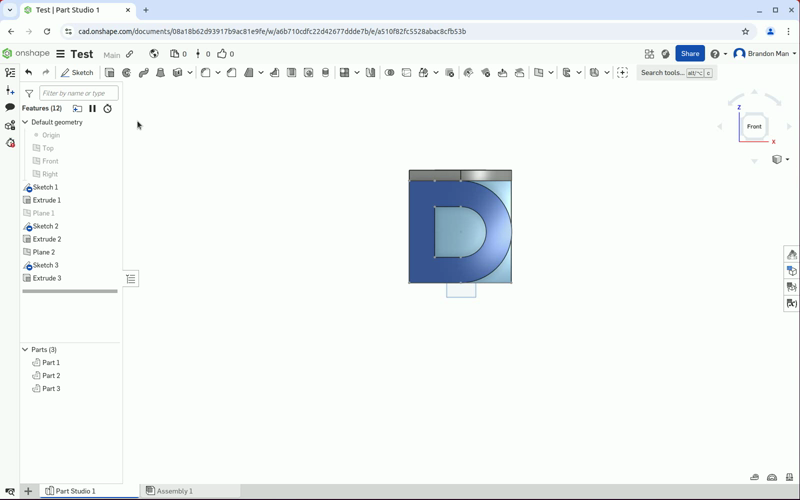
key(shift+h)
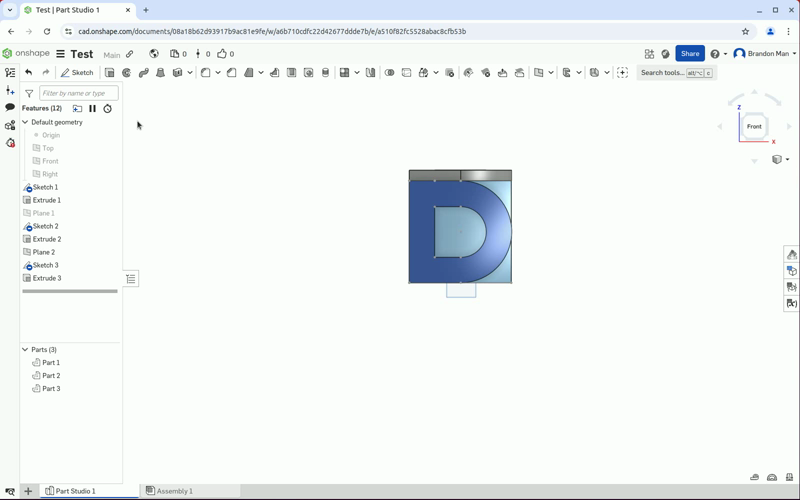
key(shift+7)
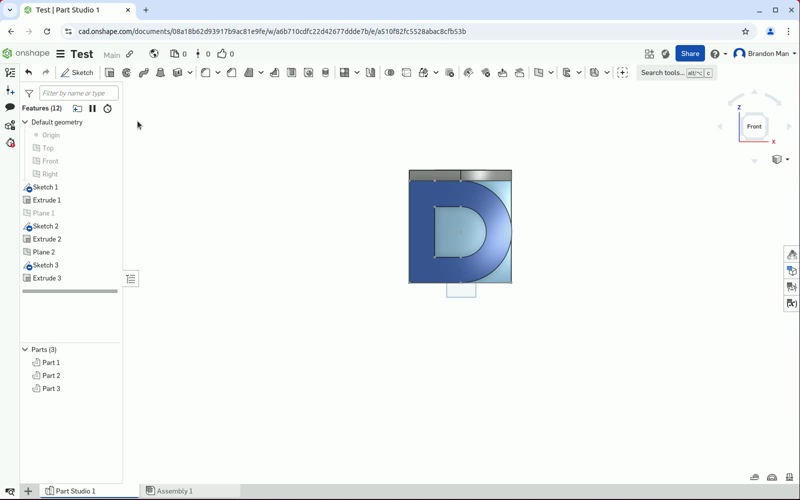
key(left, 2)
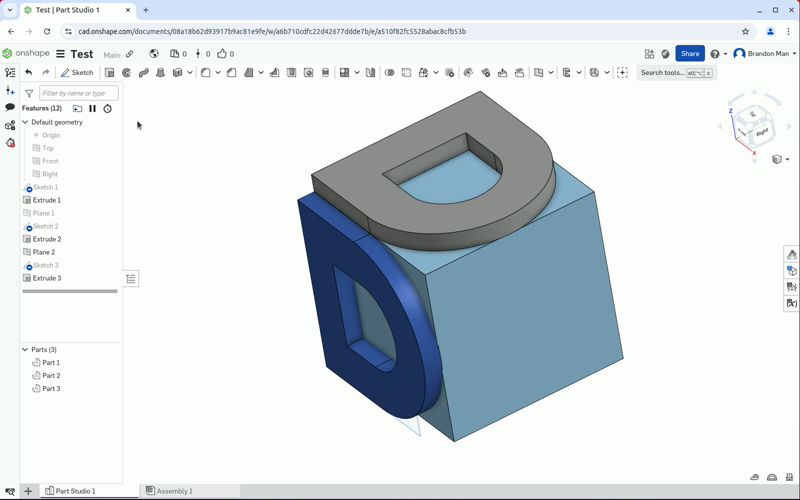
key(down, 2)
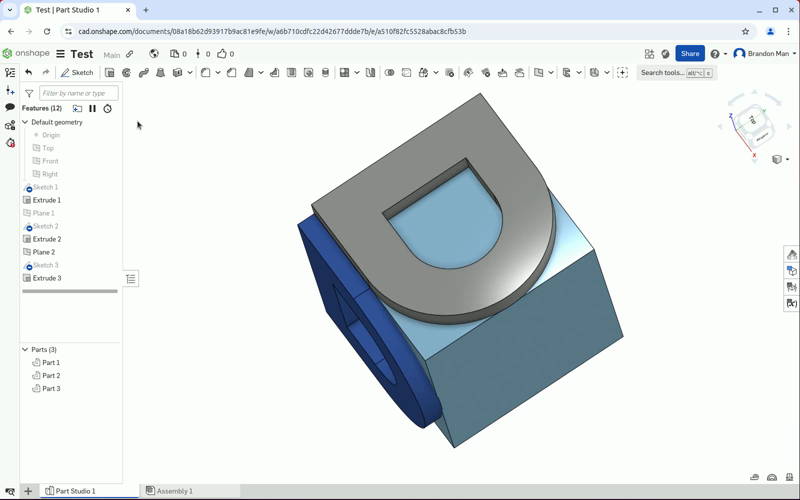
key(up, 2)
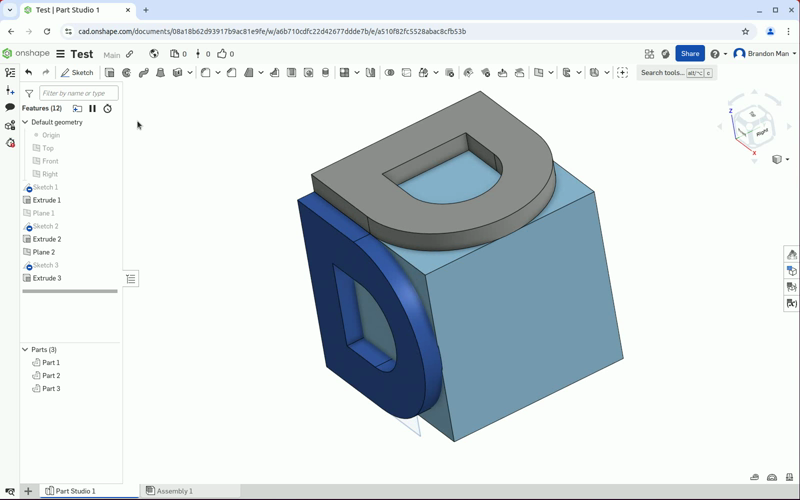
key(right, 2)
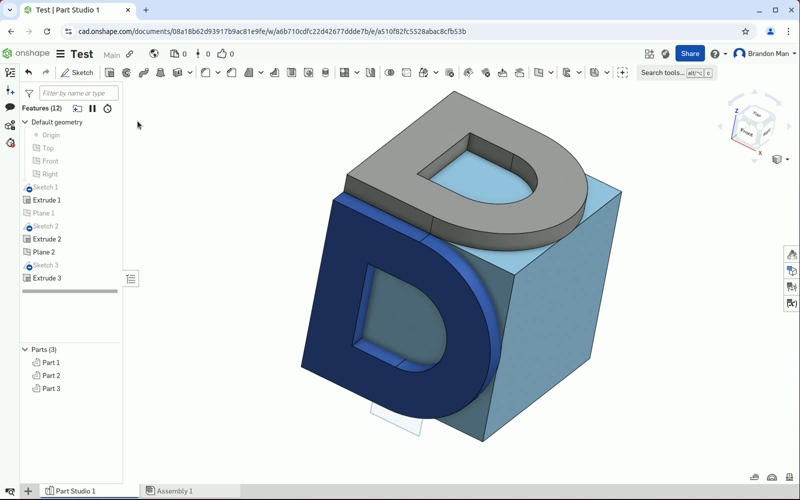
mouse_move(73, 189)
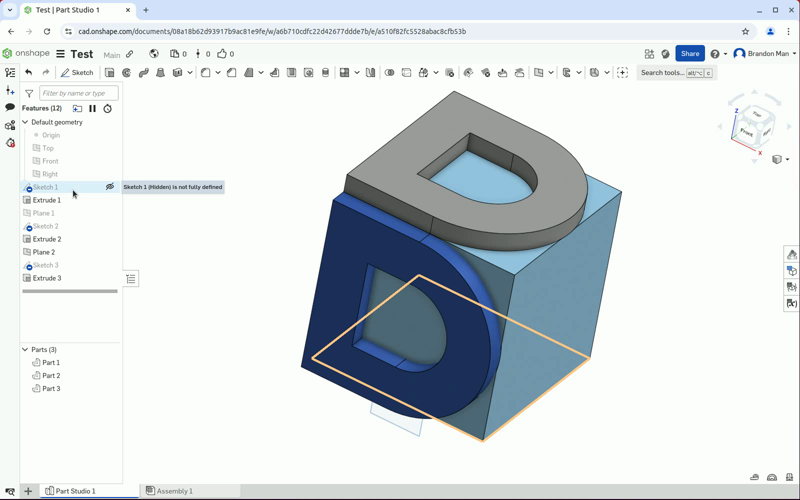
click(73, 189)